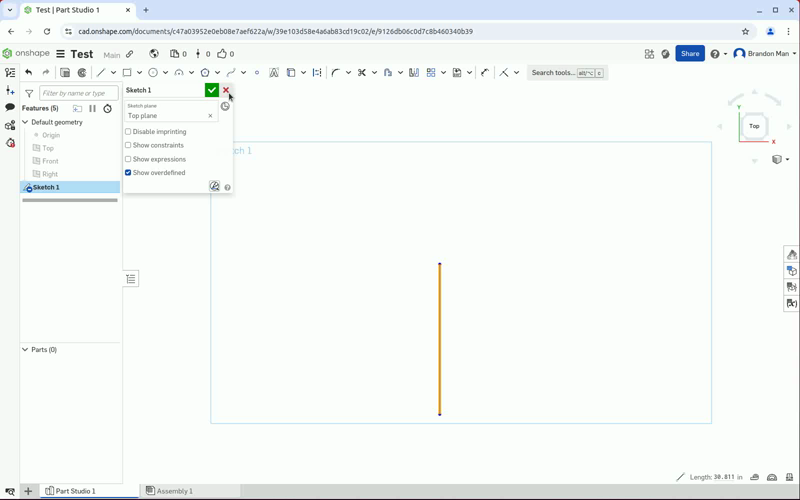
key(shift+h)
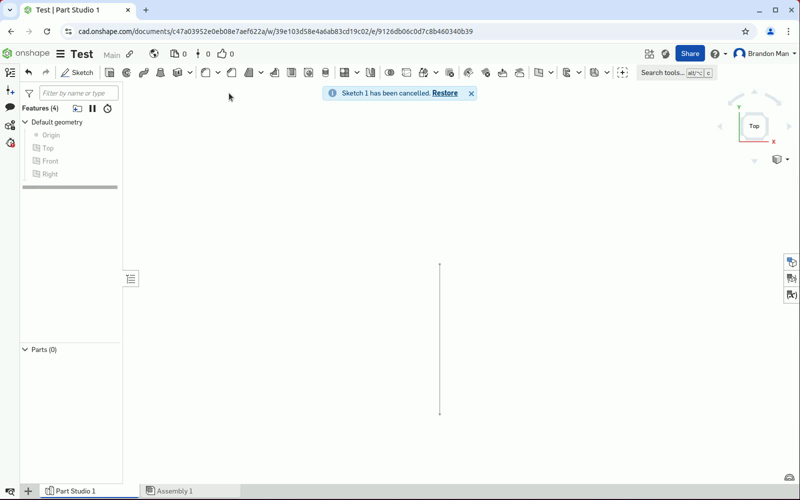
mouse_move(73, 352)
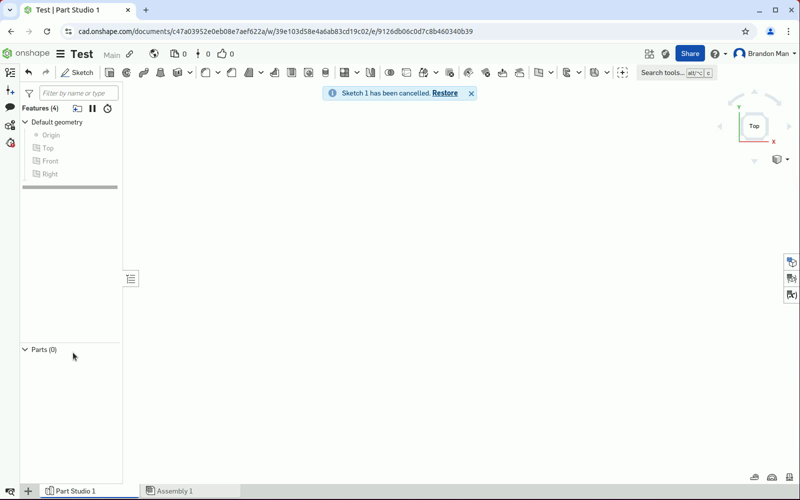
key(y)
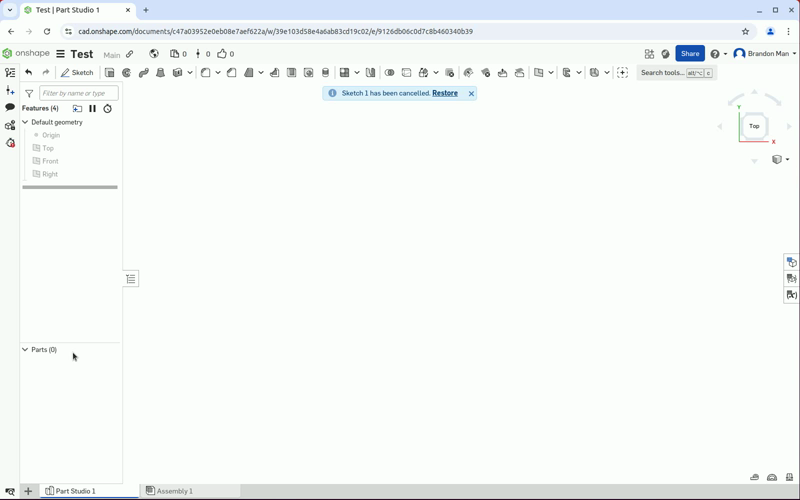
key(shift+p)
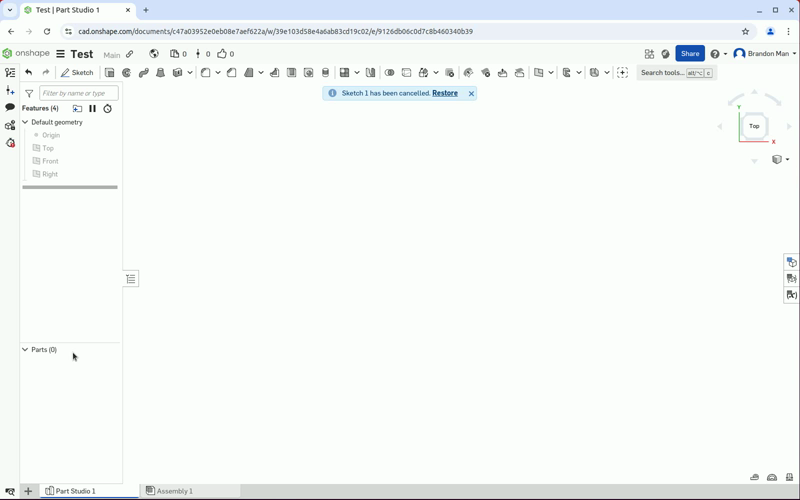
key(space)
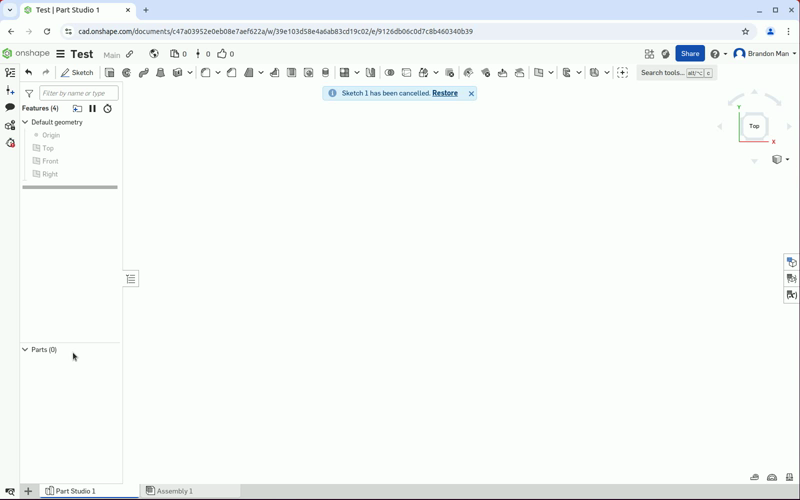
key_down(shift)
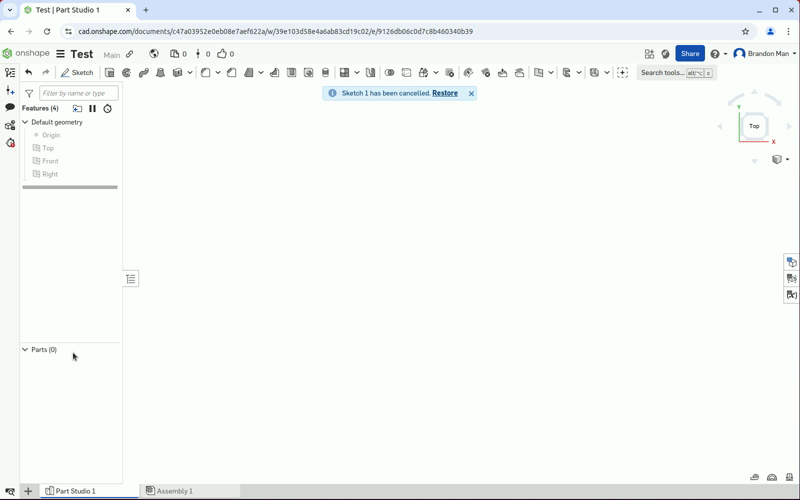
key(up)
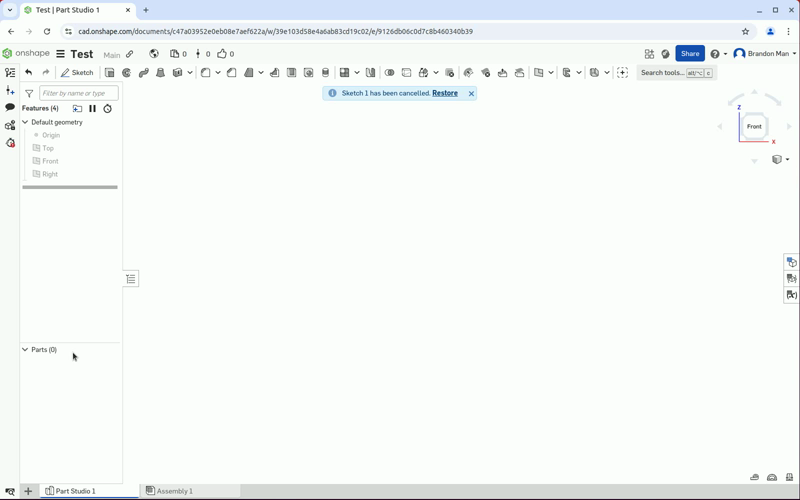
key_up(shift)
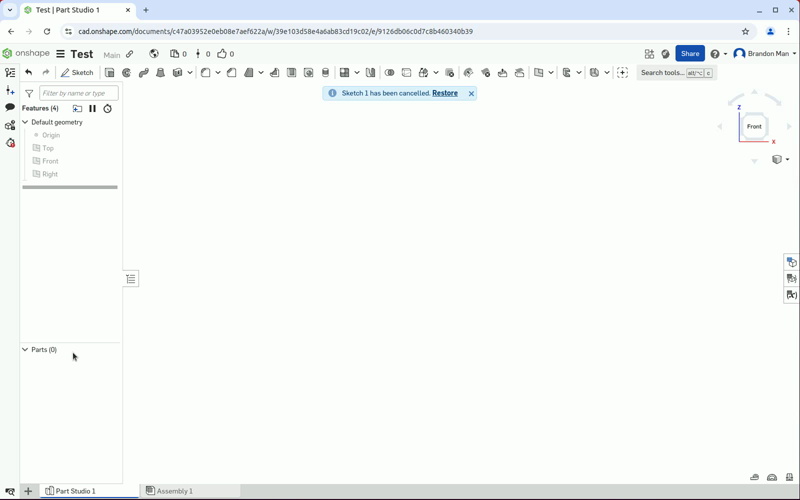
mouse_move(73, 352)
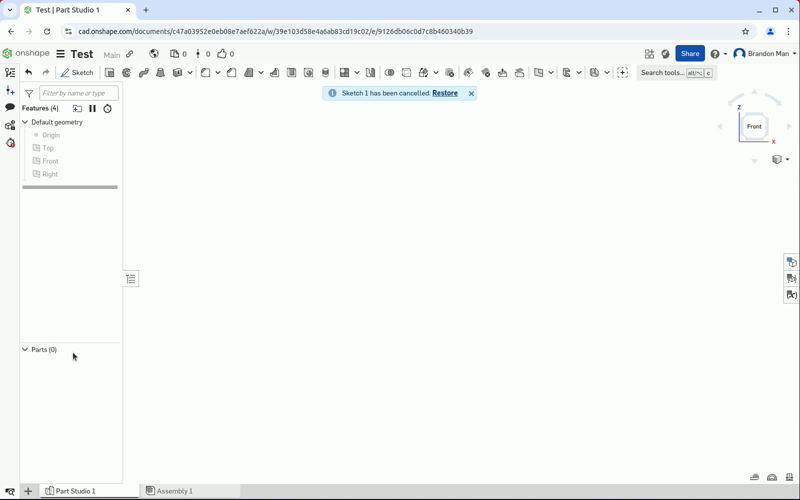
key(shift+y)
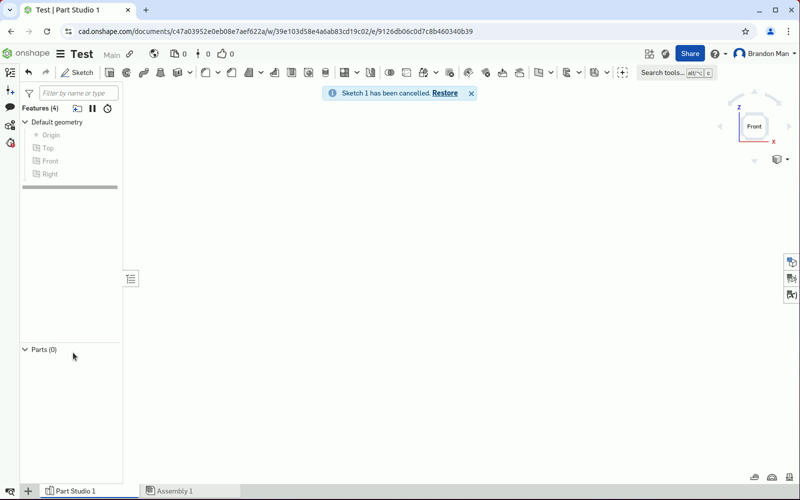
key(shift+s)
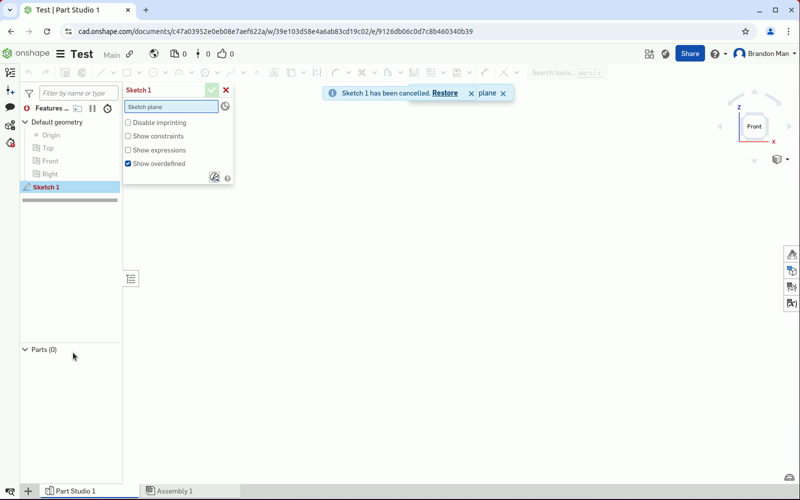
mouse_move(73, 163)
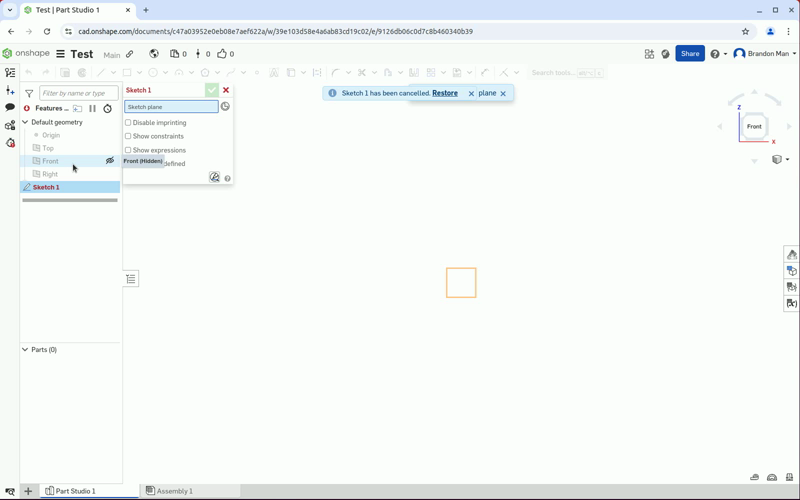
click(73, 163)
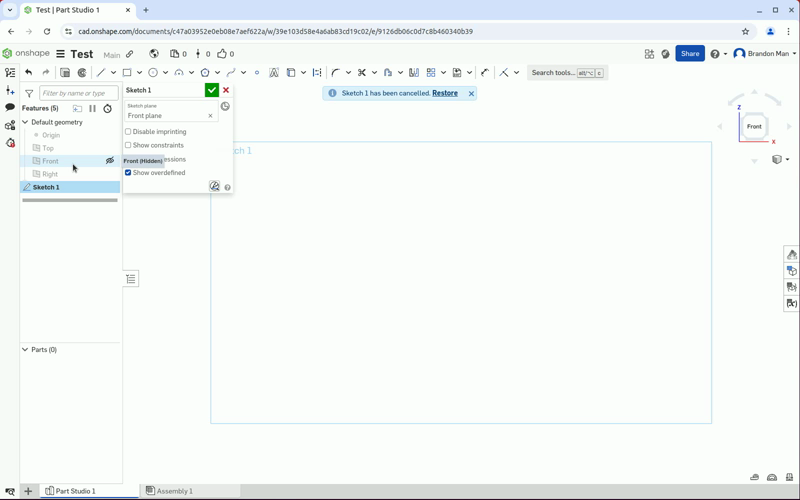
mouse_move(73, 352)
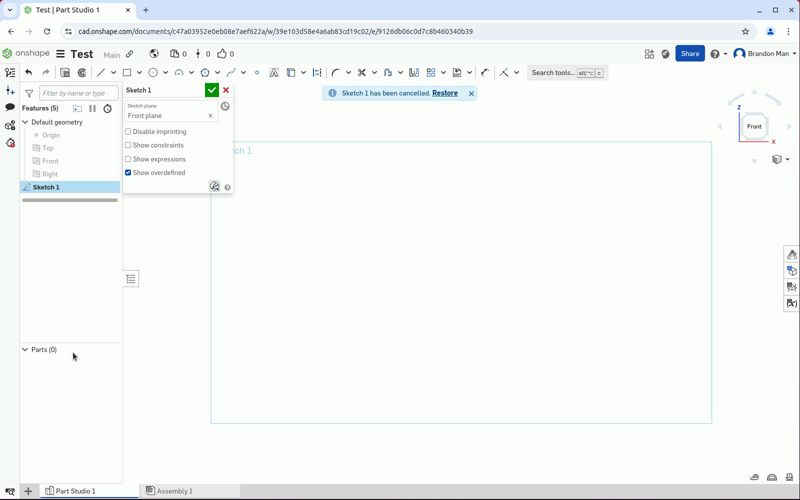
key(y)
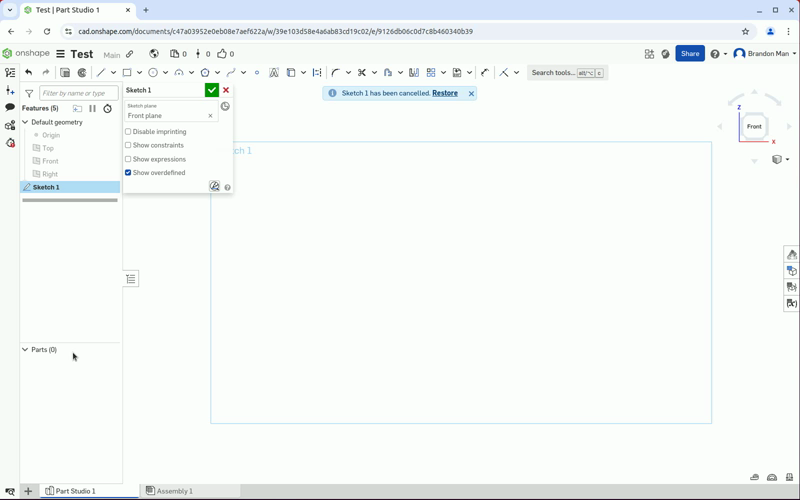
key(c)
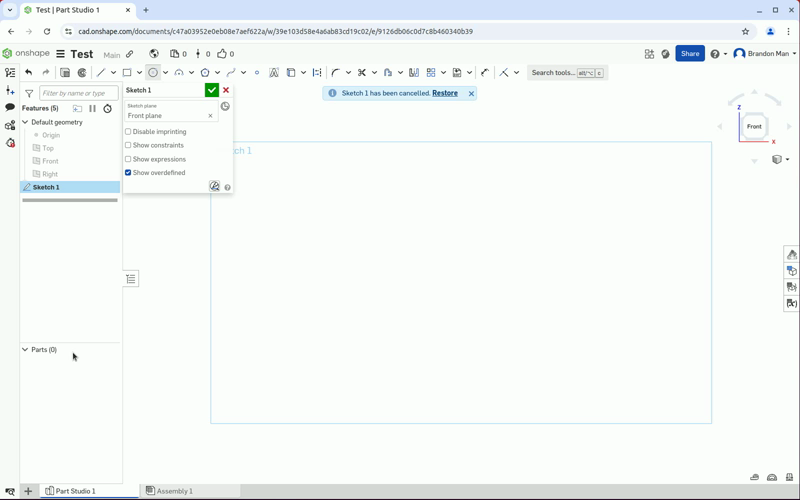
key_down(shift)
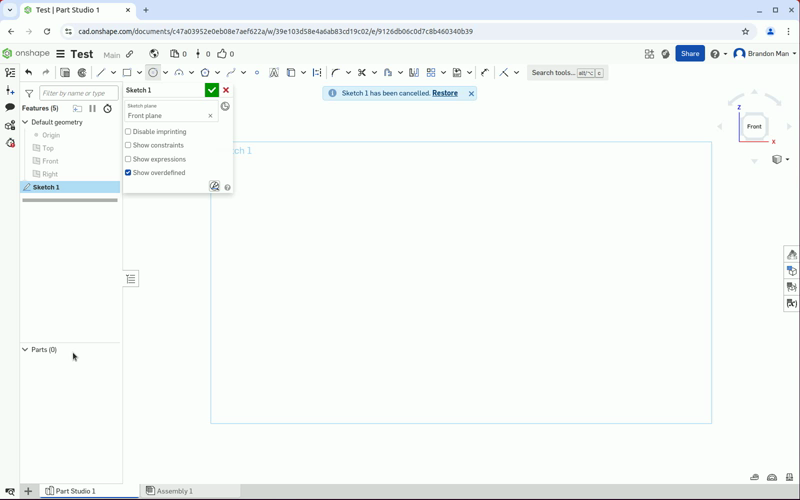
mouse_move(552, 282)
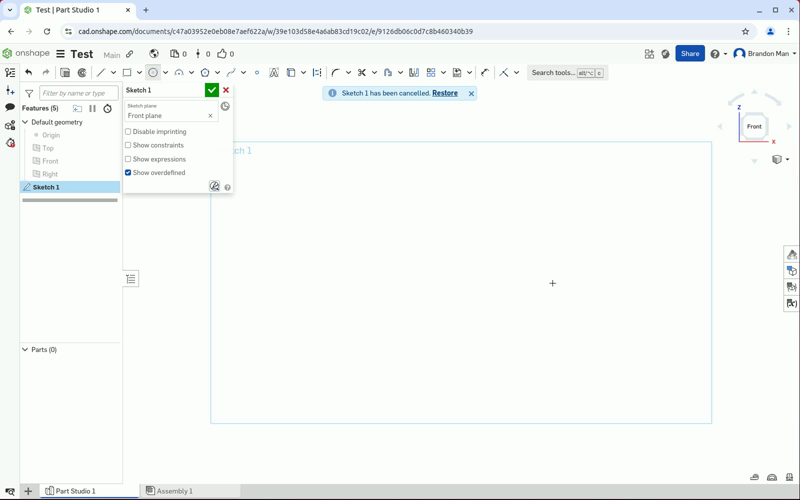
click(552, 282)
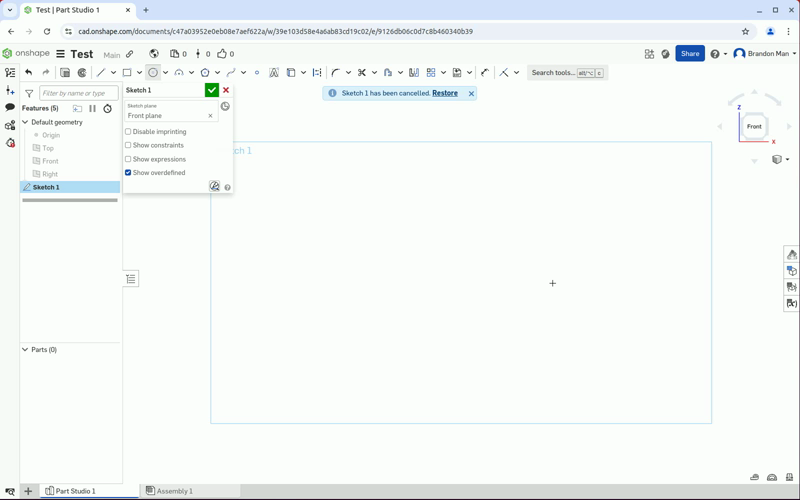
key_up(shift)
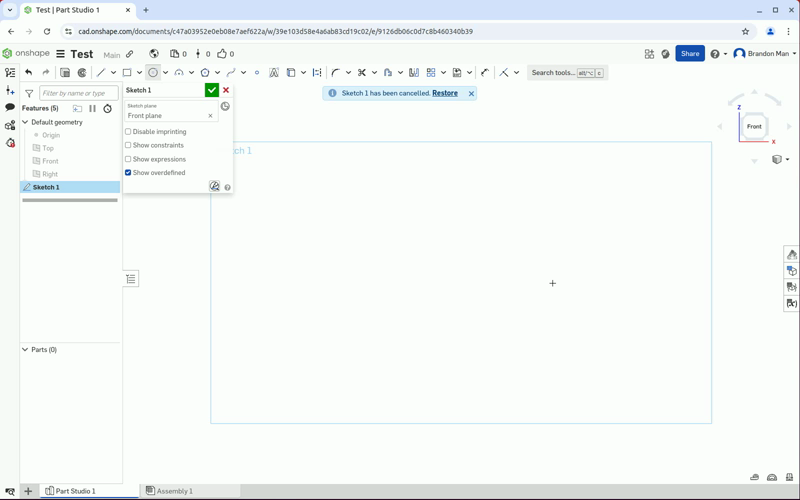
mouse_move(574, 282)
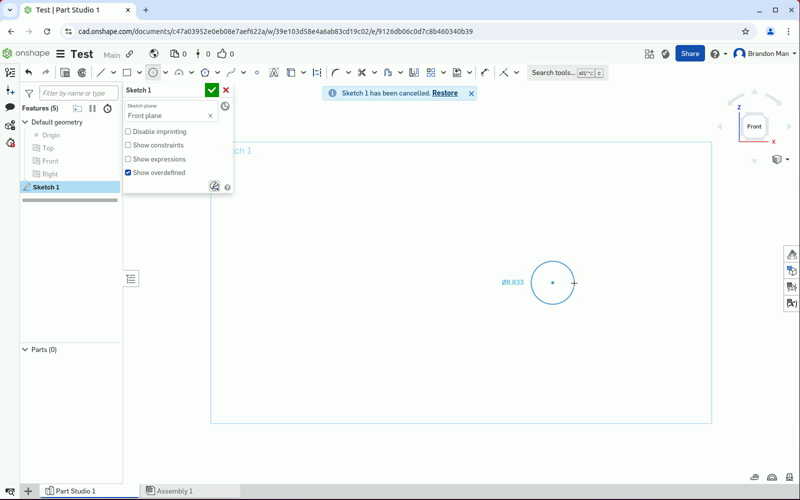
click(574, 282)
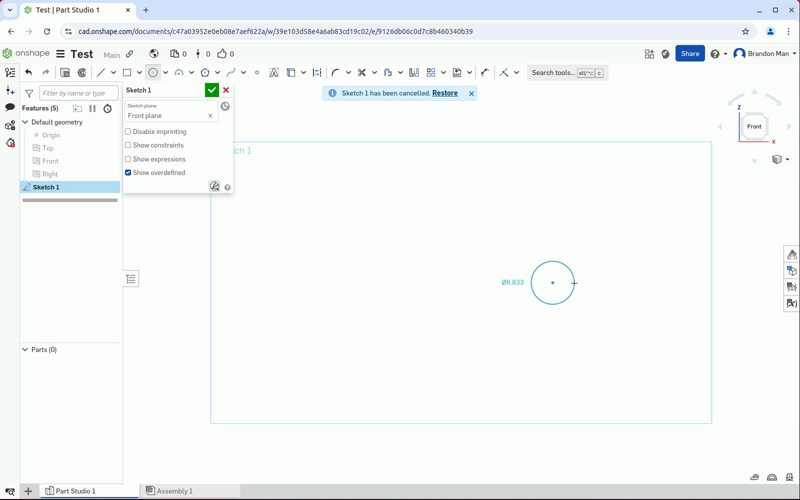
key(esc)
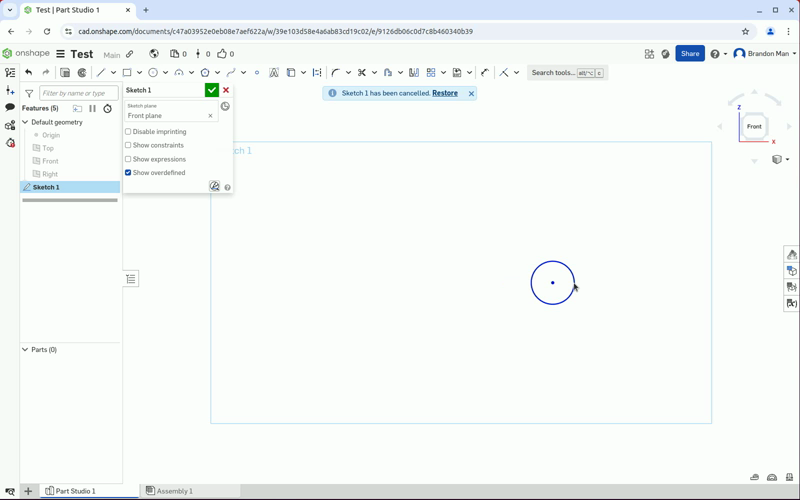
key(c)
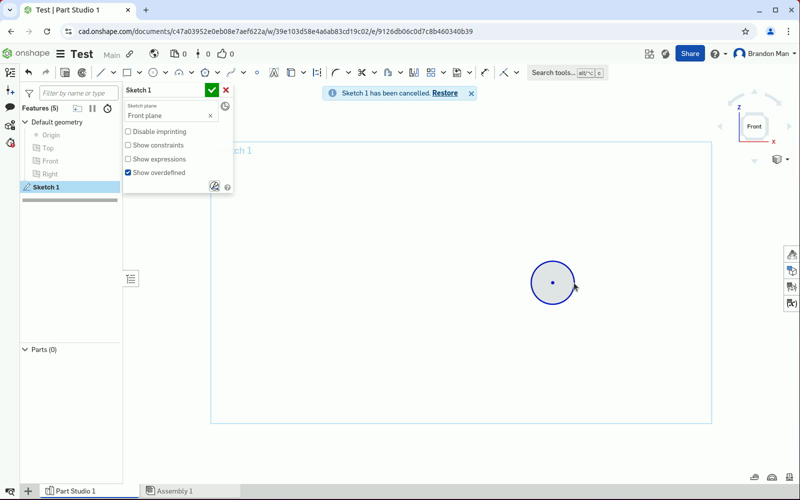
key_down(shift)
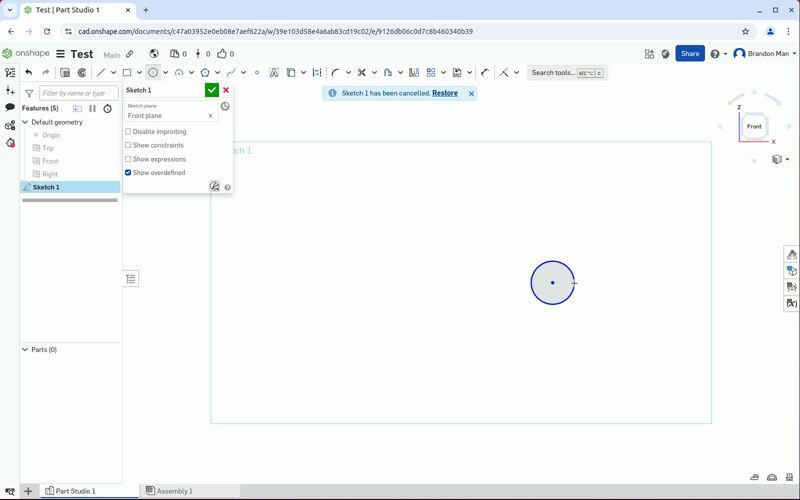
mouse_move(552, 282)
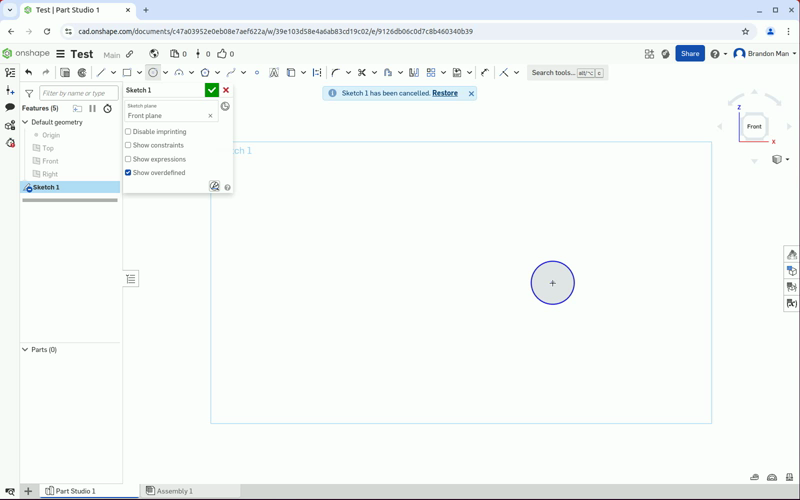
click(552, 282)
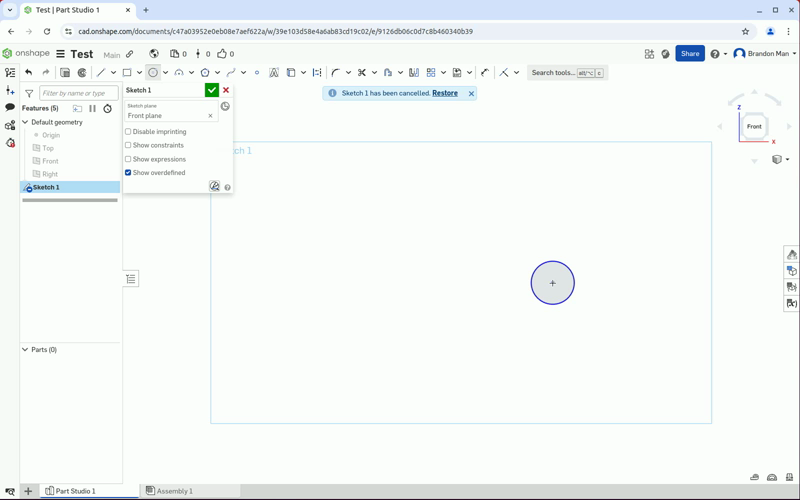
key_up(shift)
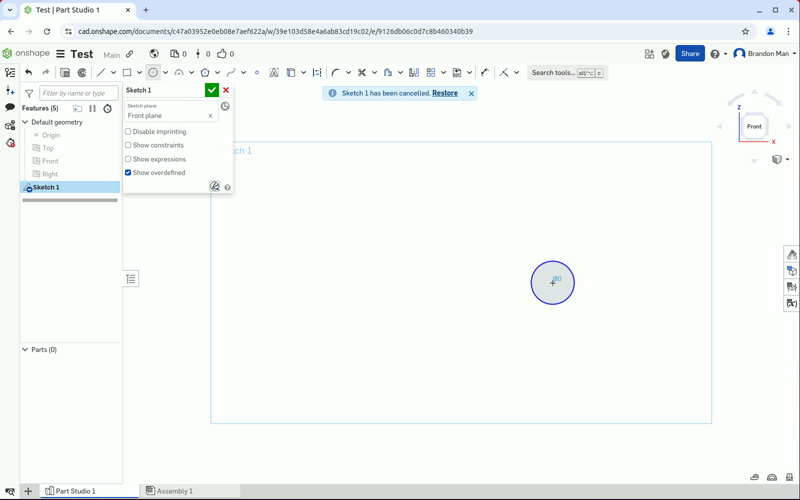
mouse_move(571, 282)
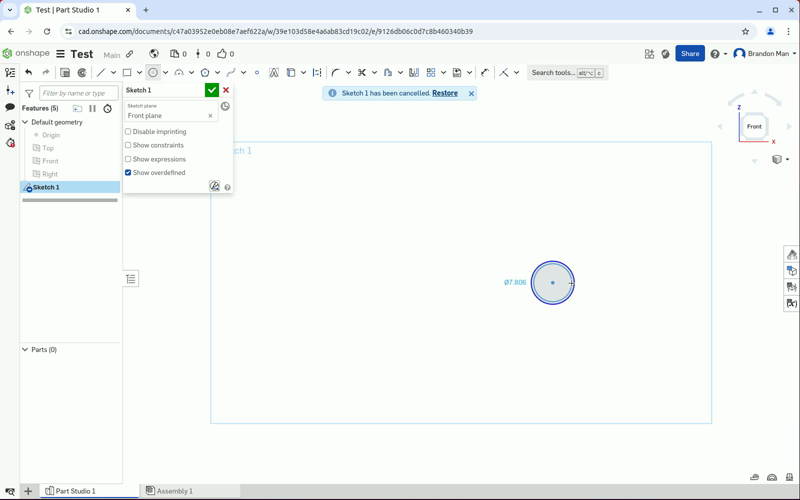
scroll(6)
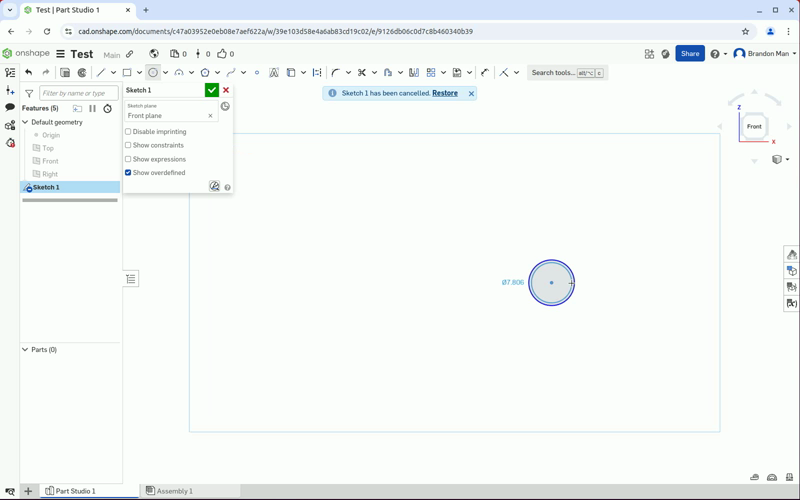
scroll(6)
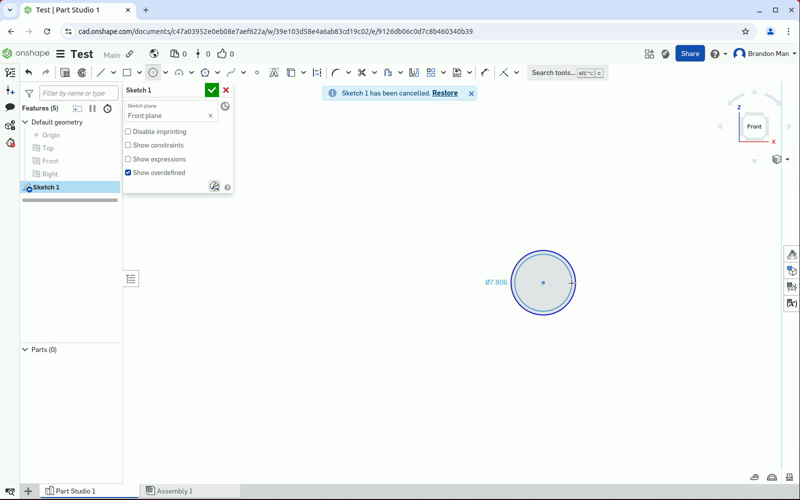
scroll(6)
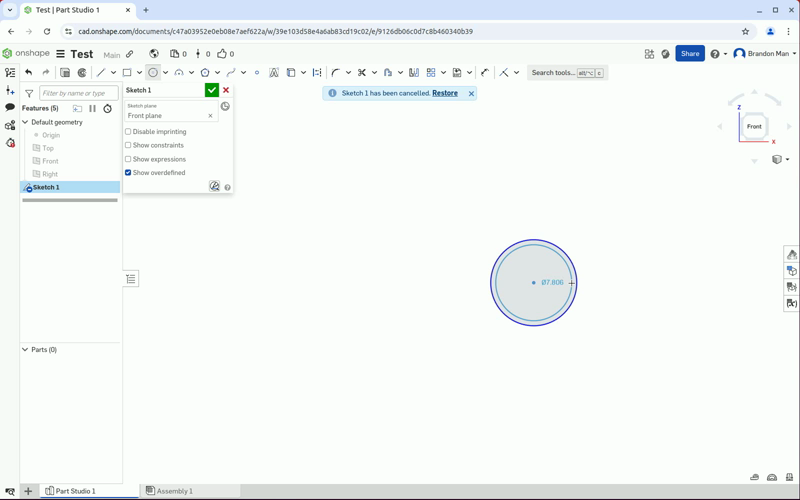
scroll(6)
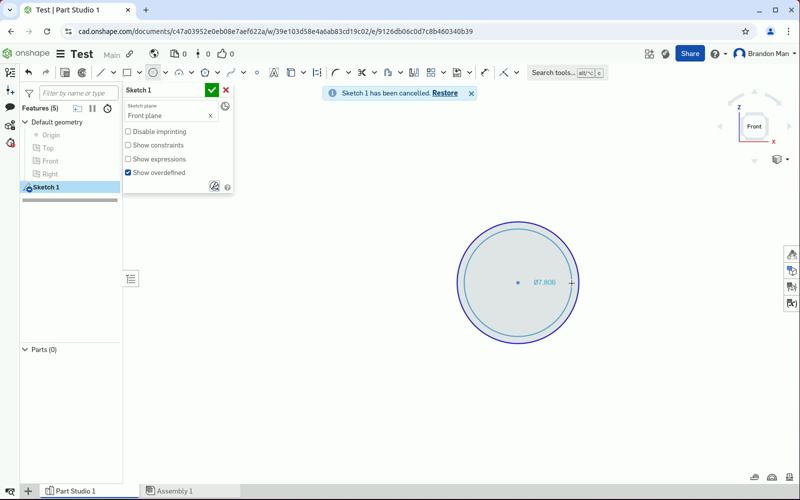
scroll(6)
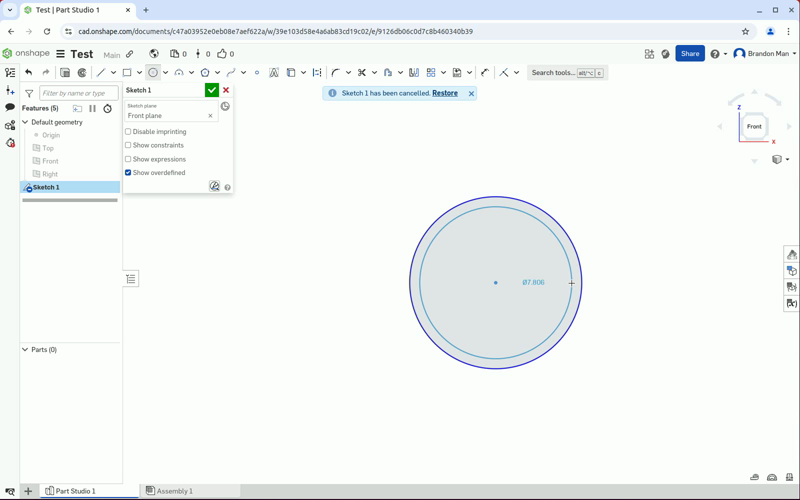
scroll(6)
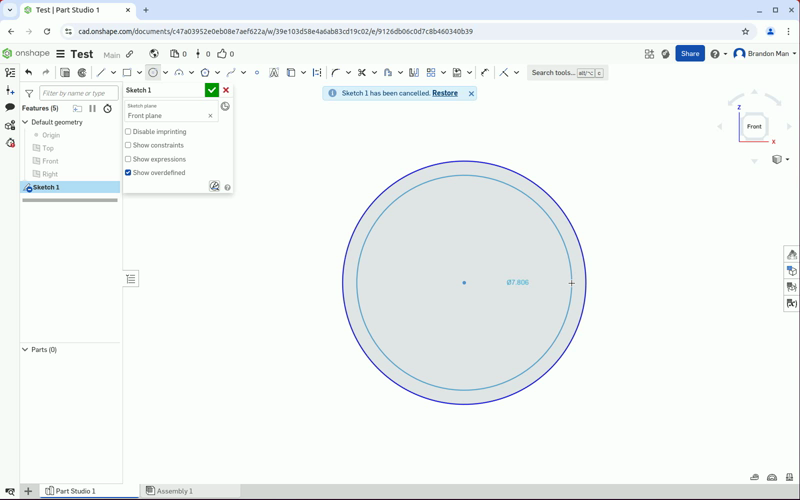
scroll(6)
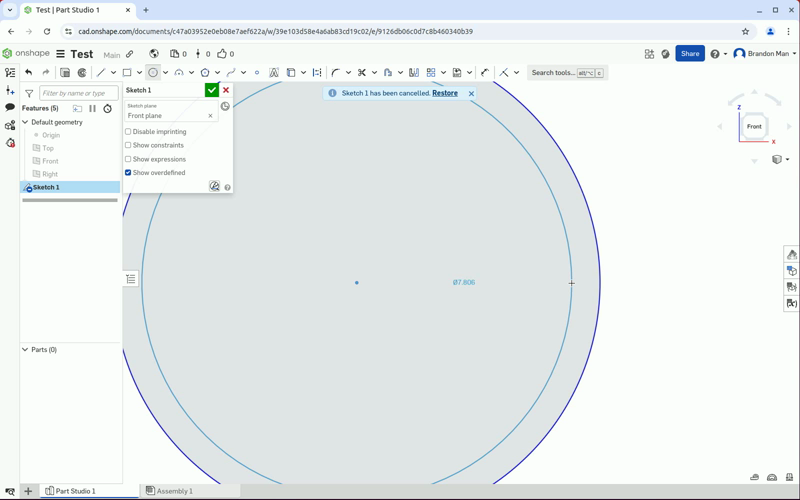
click(571, 282)
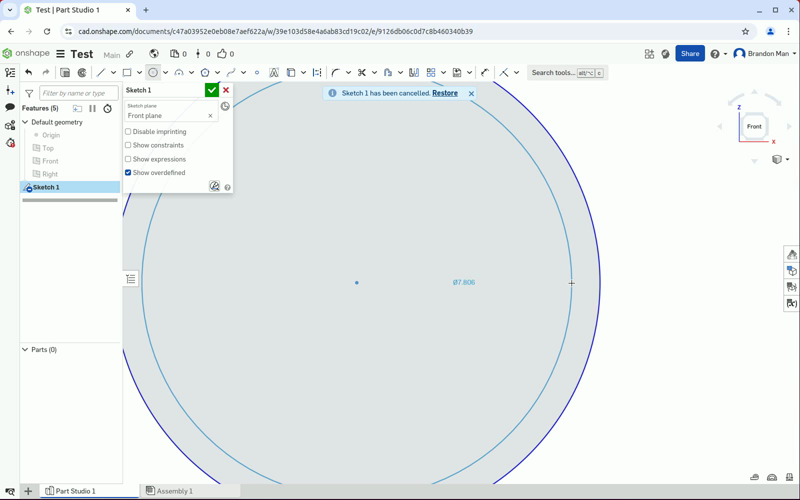
scroll(-6)
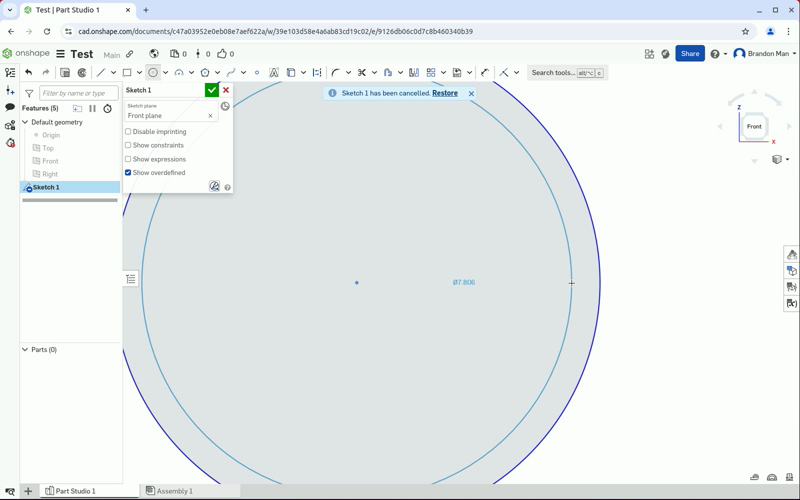
scroll(-6)
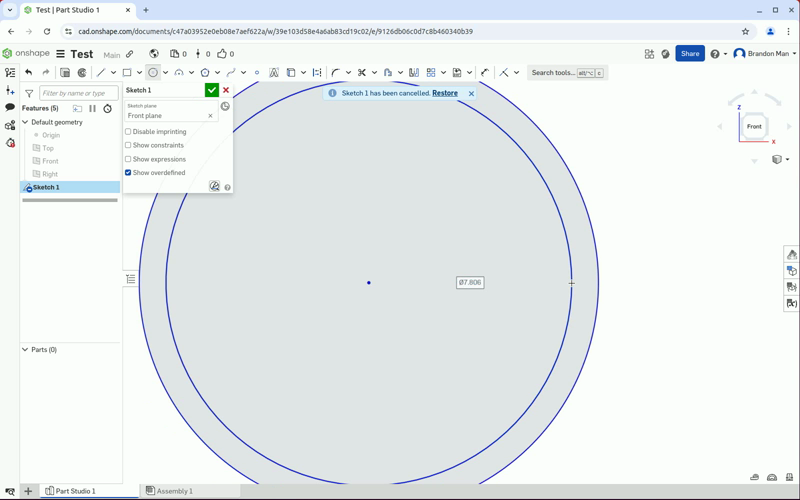
scroll(-6)
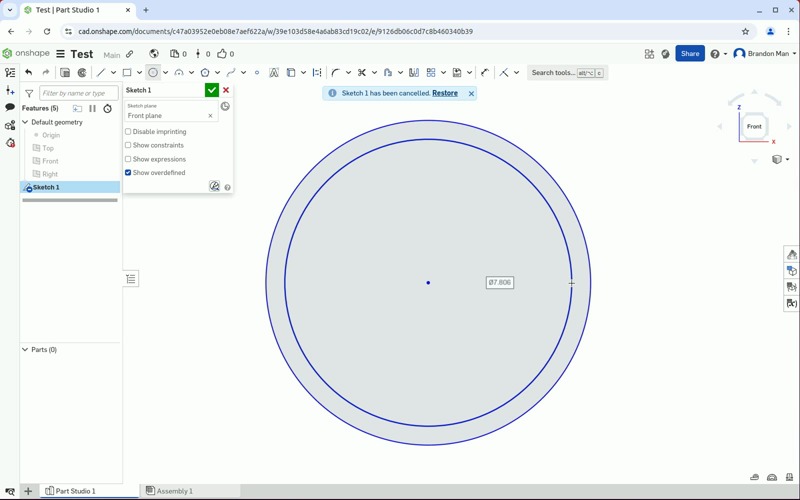
scroll(-6)
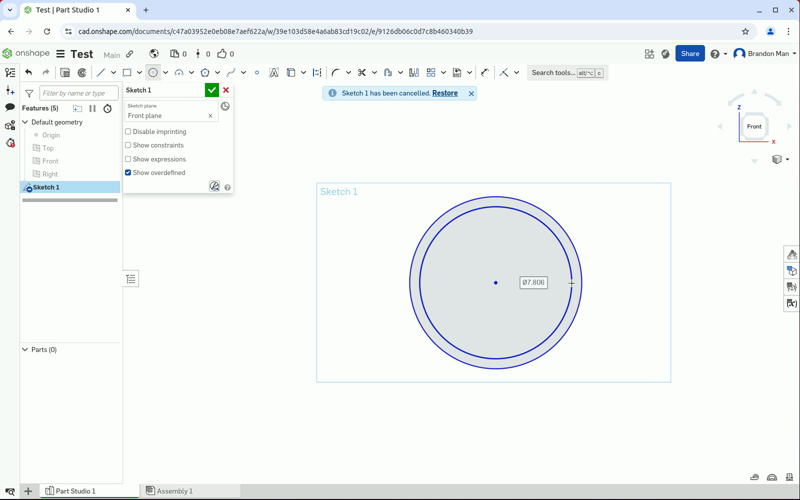
scroll(-6)
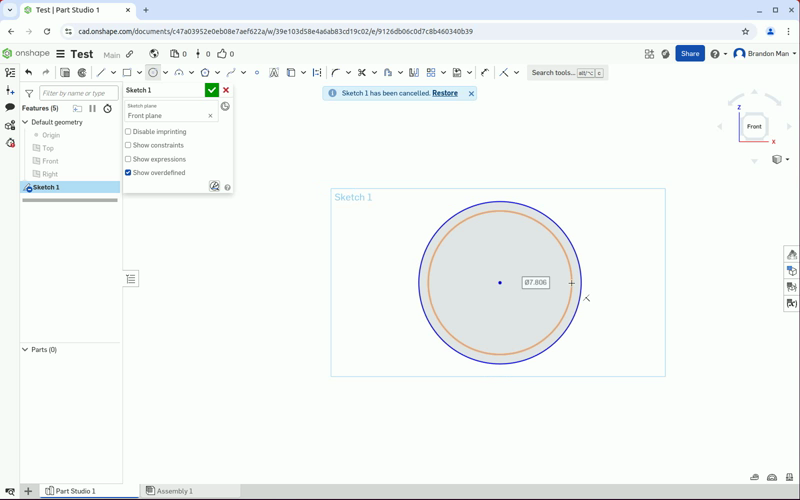
scroll(-6)
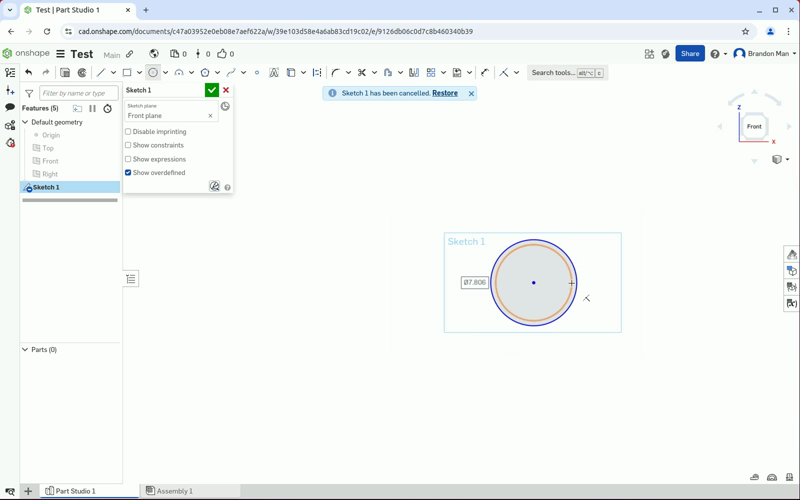
scroll(-6)
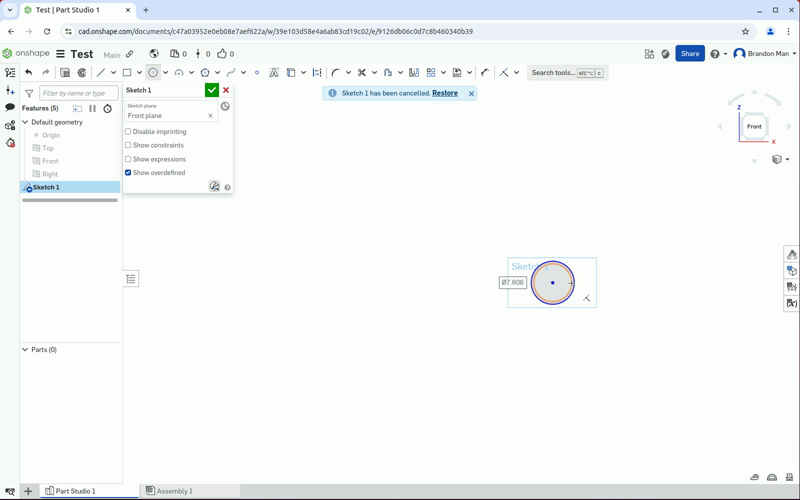
key(esc)
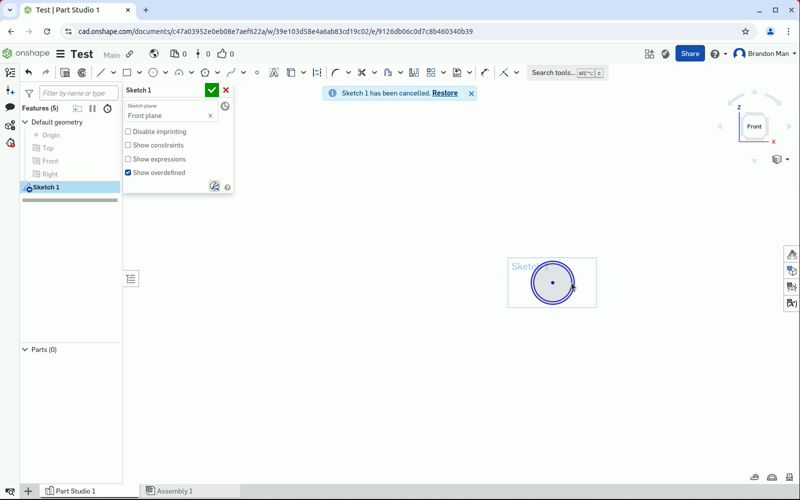
mouse_move(568, 269)
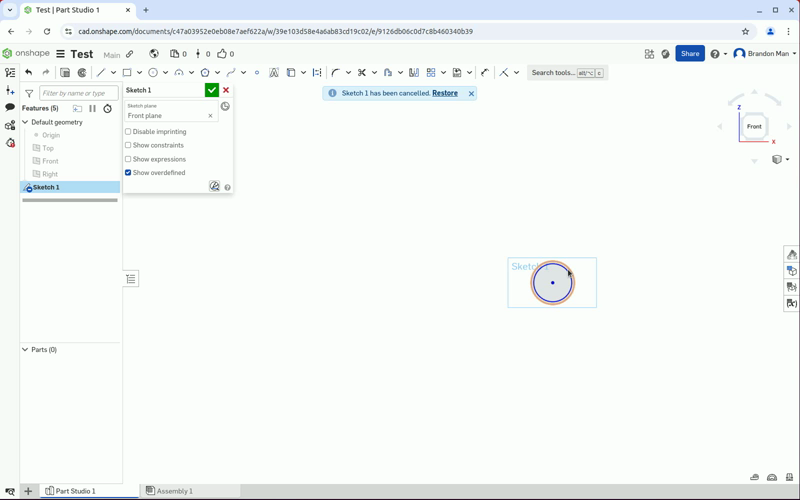
scroll(6)
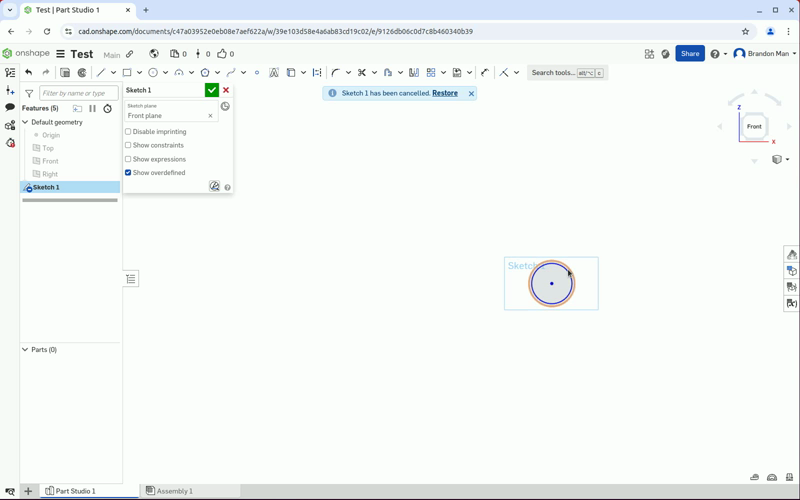
scroll(6)
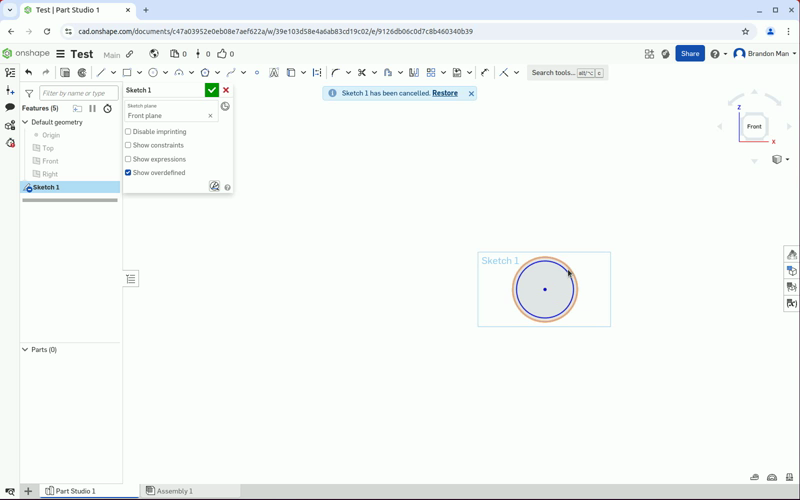
scroll(6)
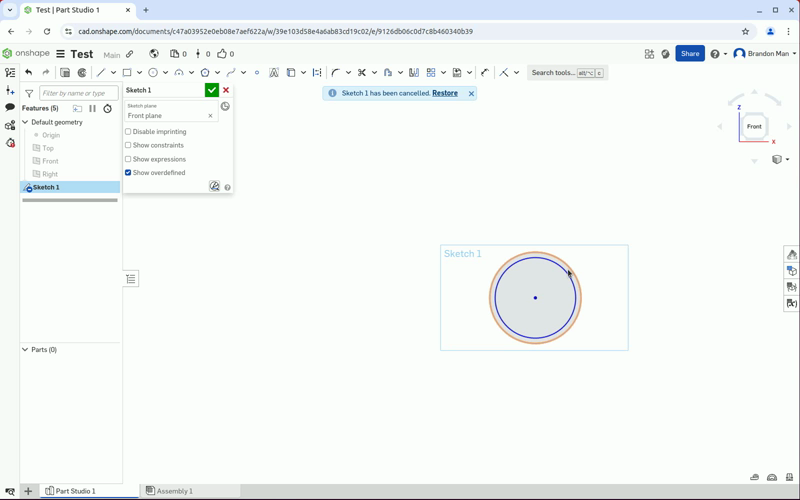
scroll(6)
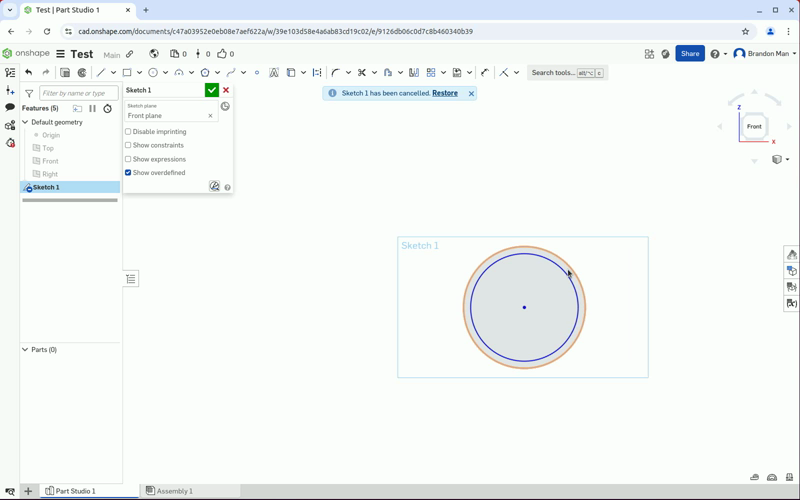
scroll(6)
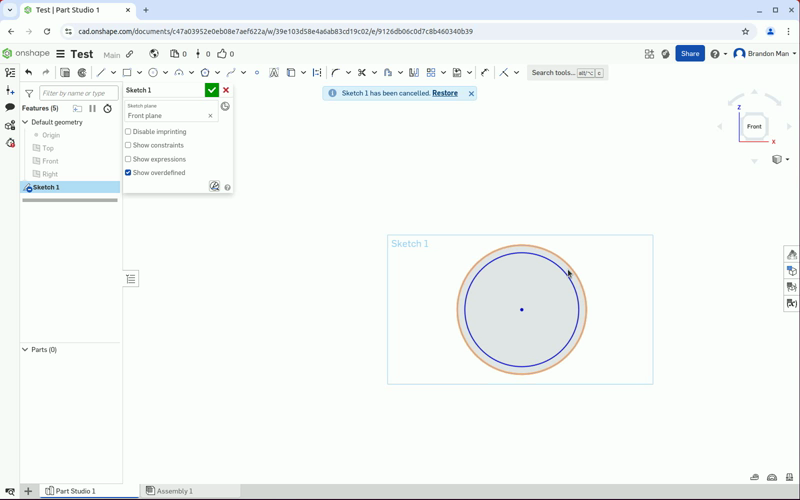
scroll(6)
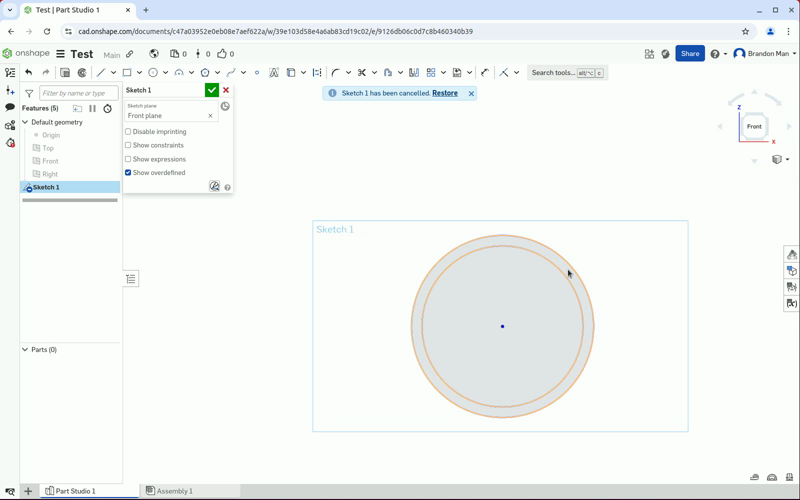
scroll(6)
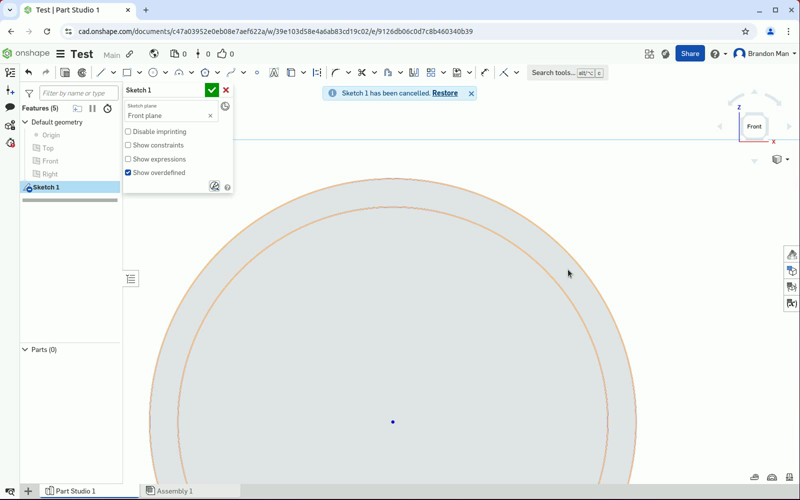
click(568, 269)
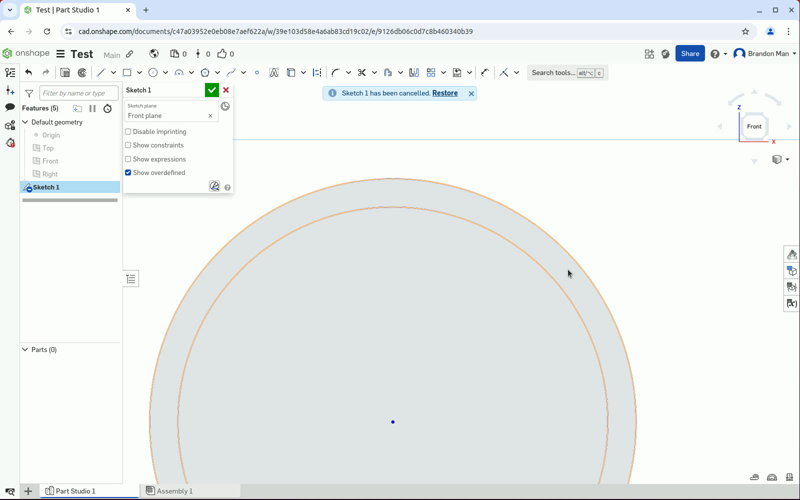
scroll(-6)
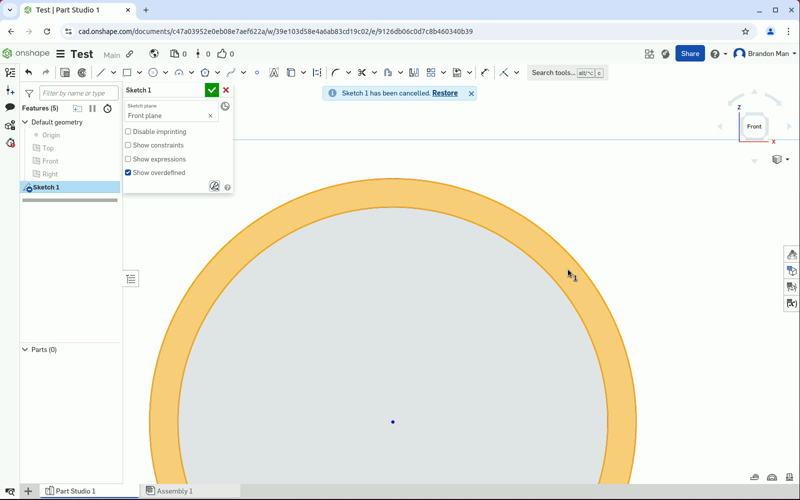
scroll(-6)
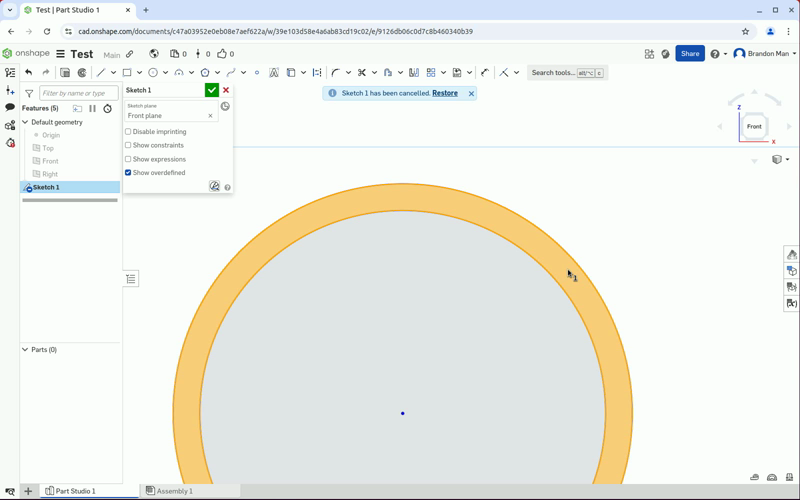
scroll(-6)
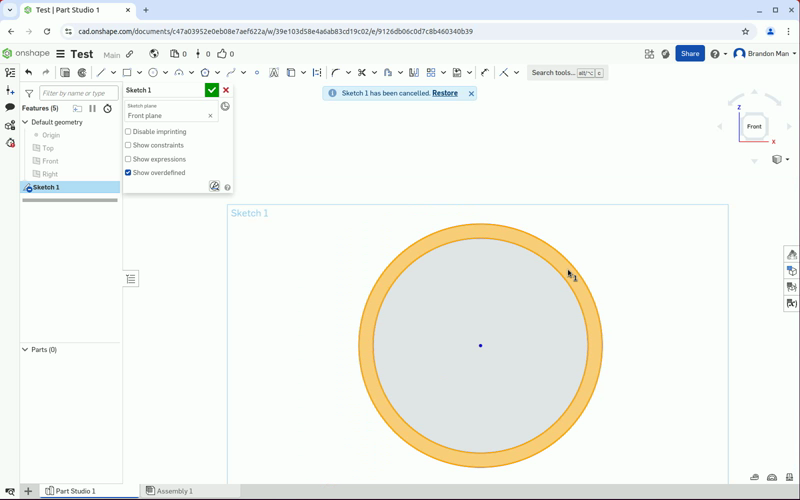
scroll(-6)
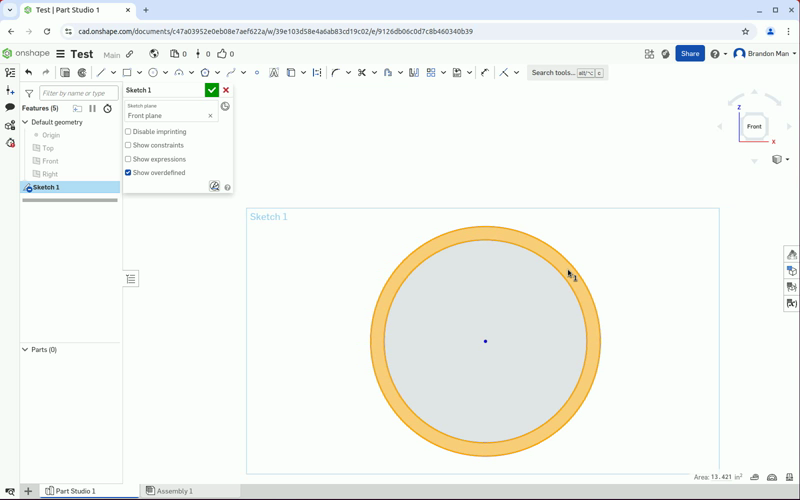
scroll(-6)
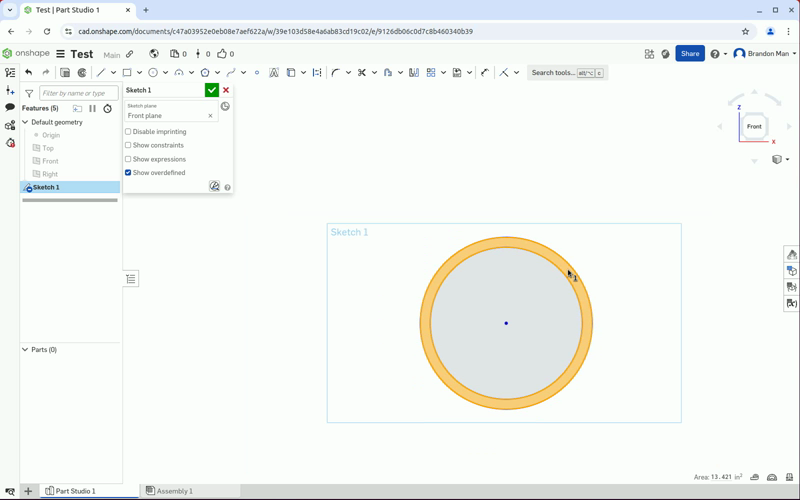
scroll(-6)
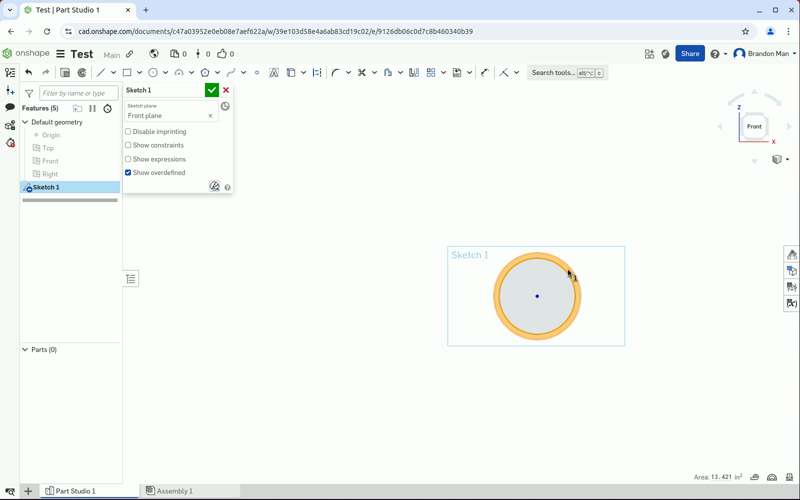
scroll(-6)
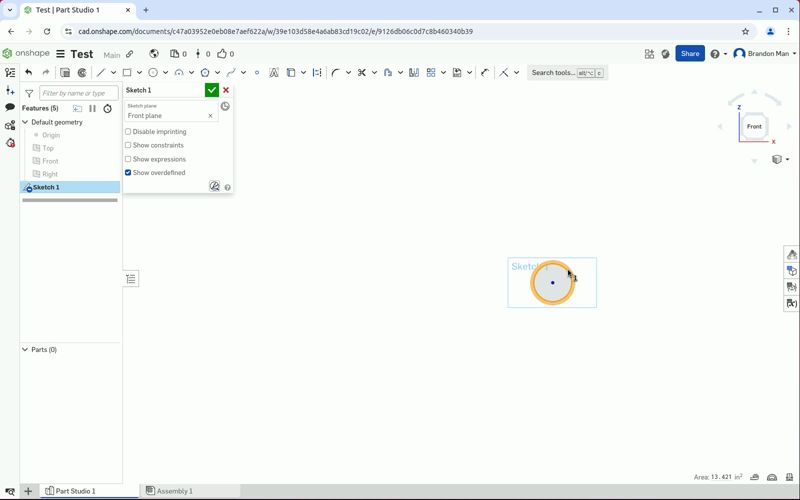
mouse_move(73, 352)
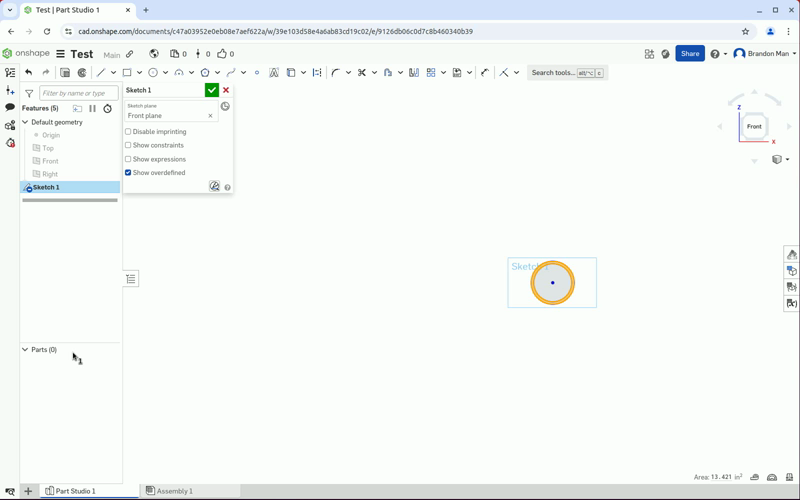
key(shift+y)
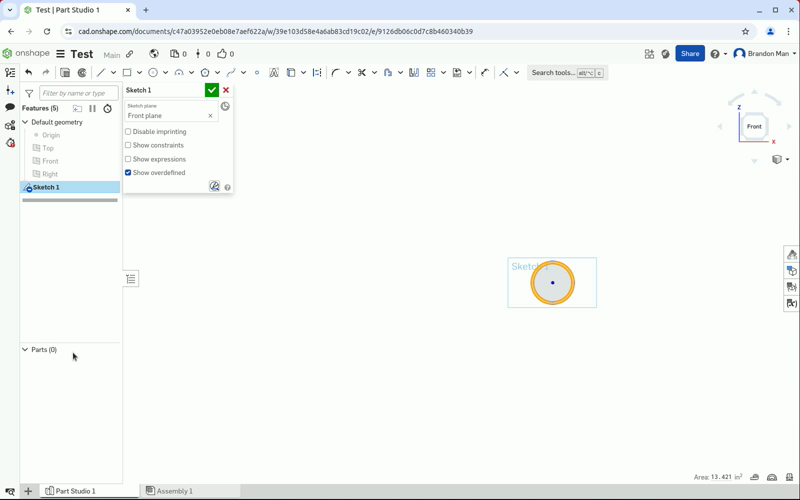
key(shift+e)
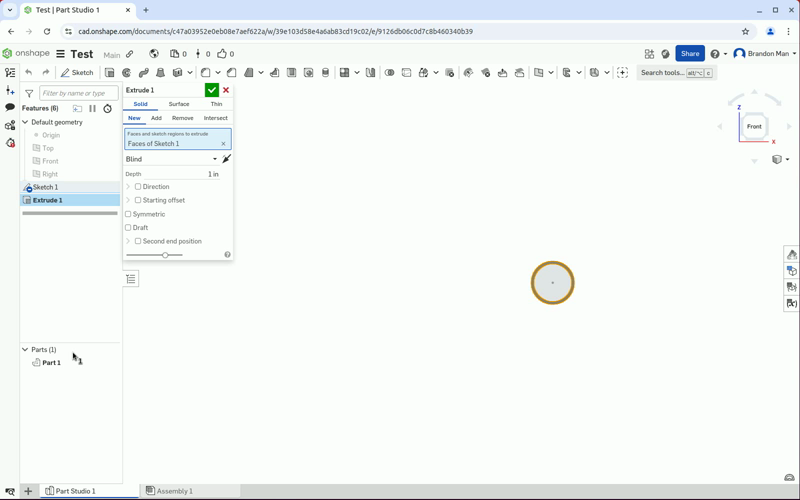
mouse_move(143, 106)
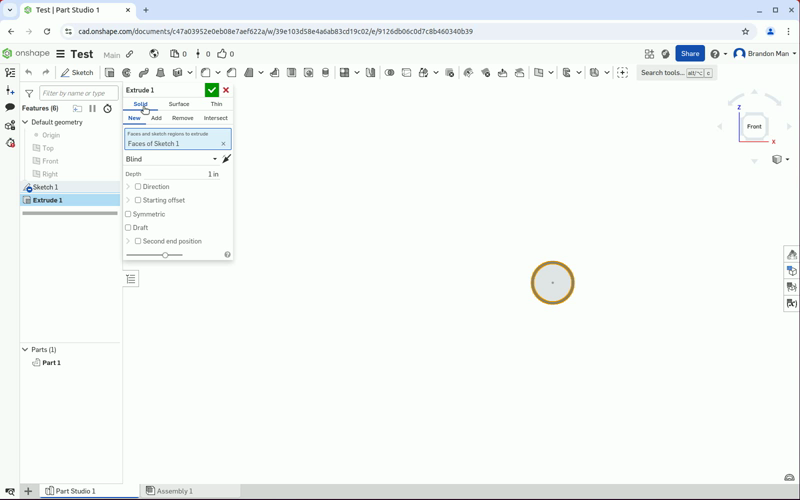
click(143, 106)
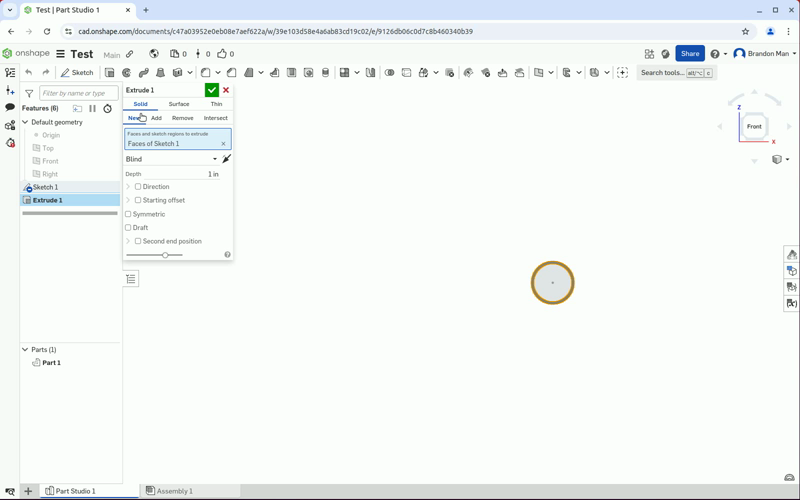
mouse_move(137, 120)
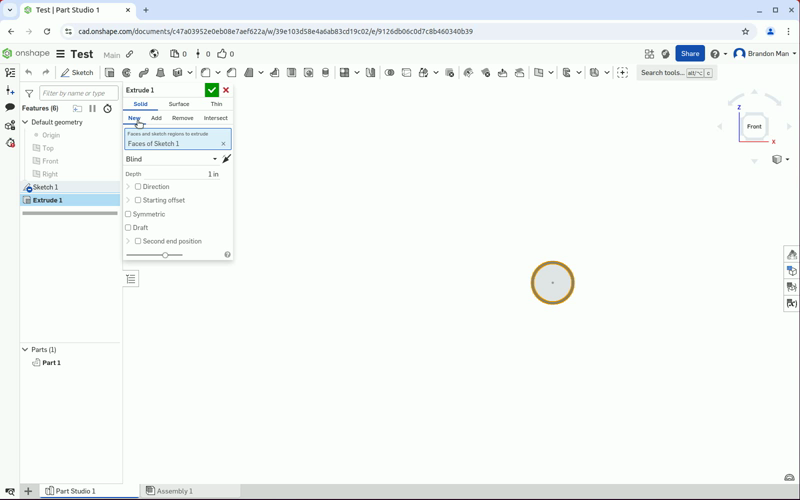
click(137, 120)
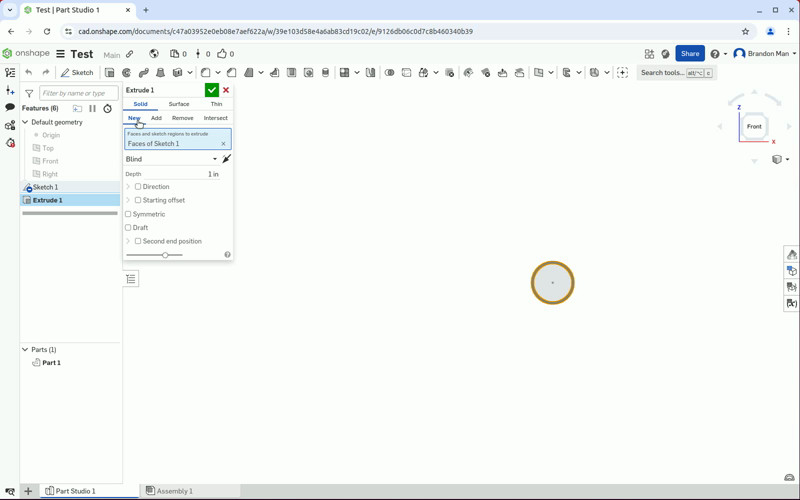
key(tab, 4)
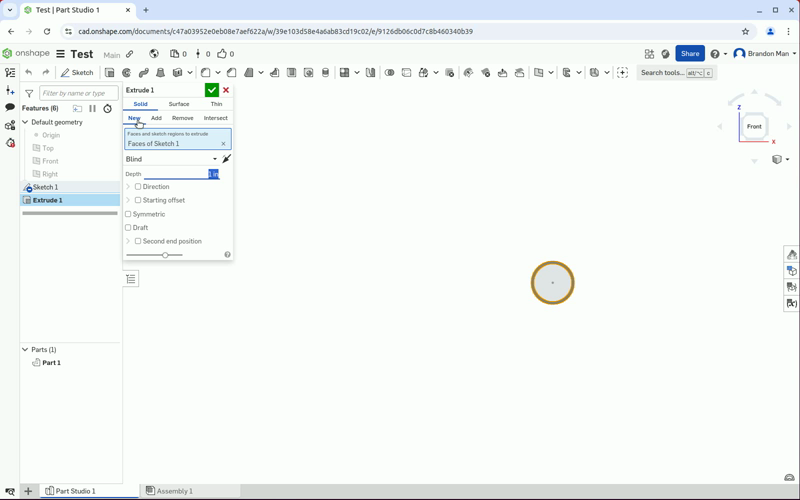
text(3.851)
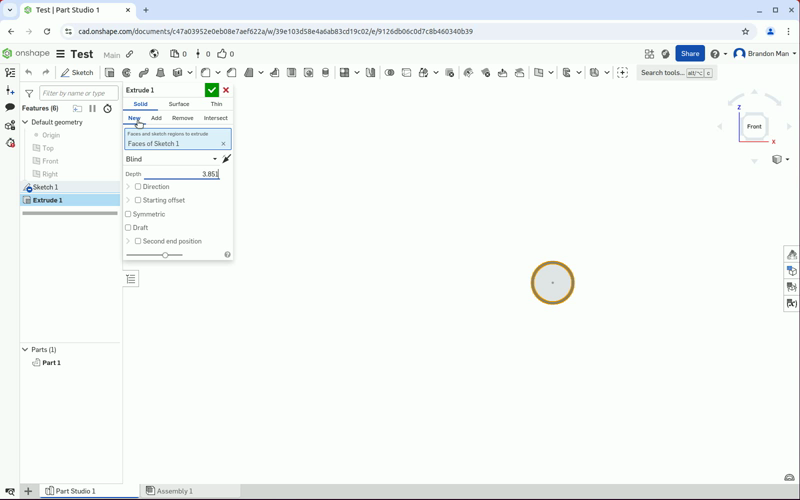
key(enter)
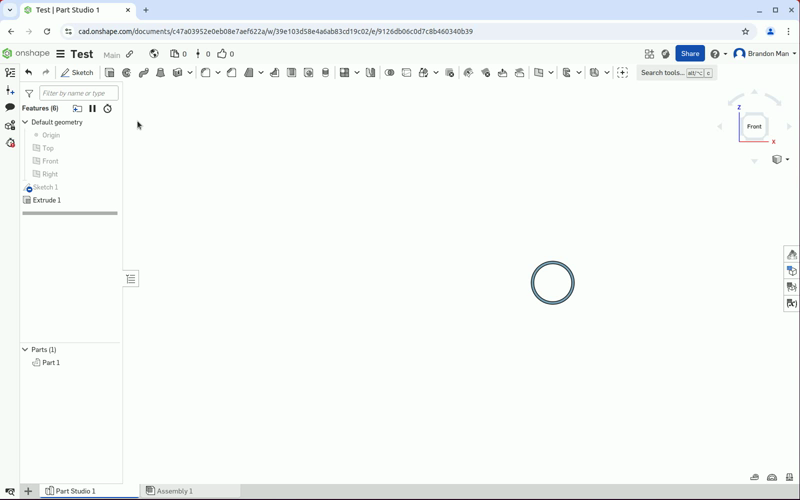
key(shift+h)
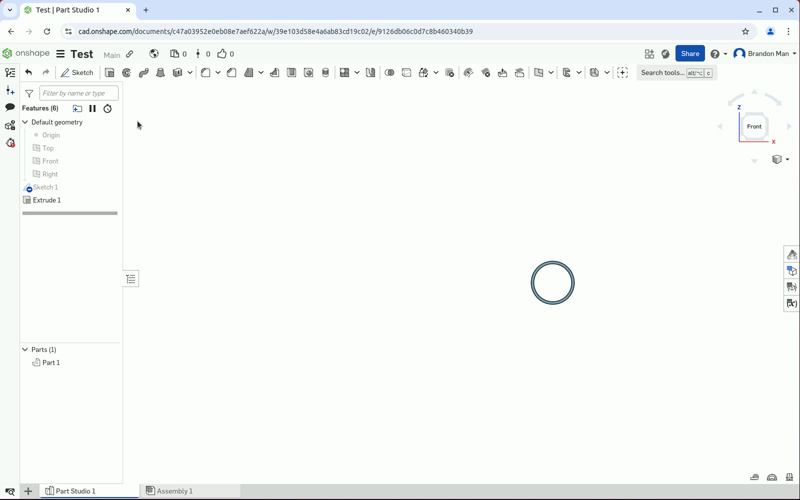
key(shift+h)
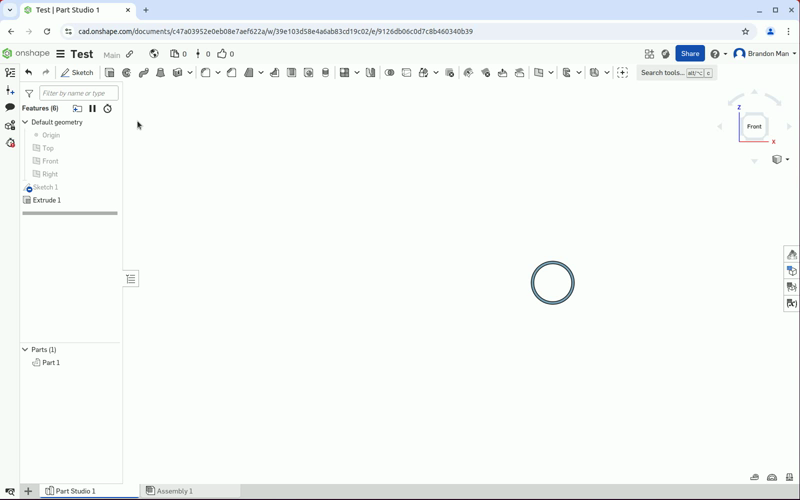
mouse_move(73, 189)
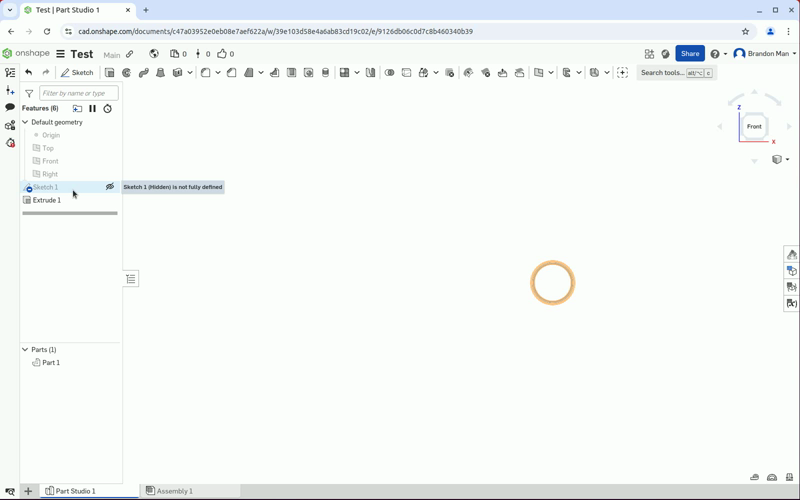
click(73, 189)
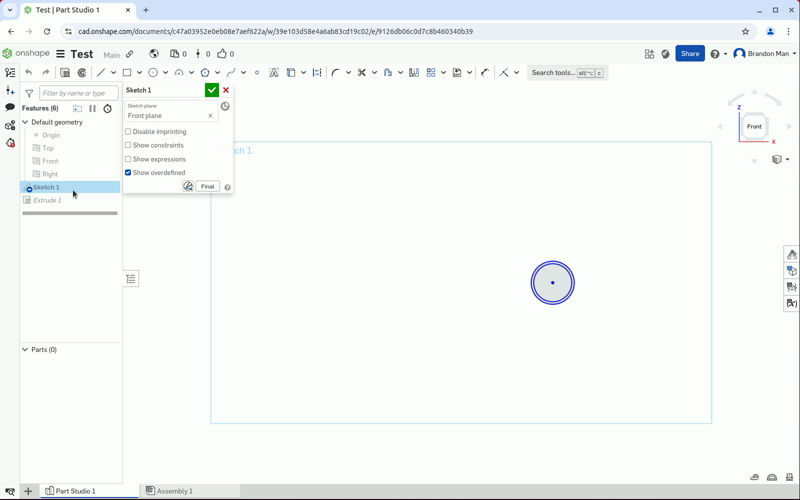
mouse_move(229, 92)
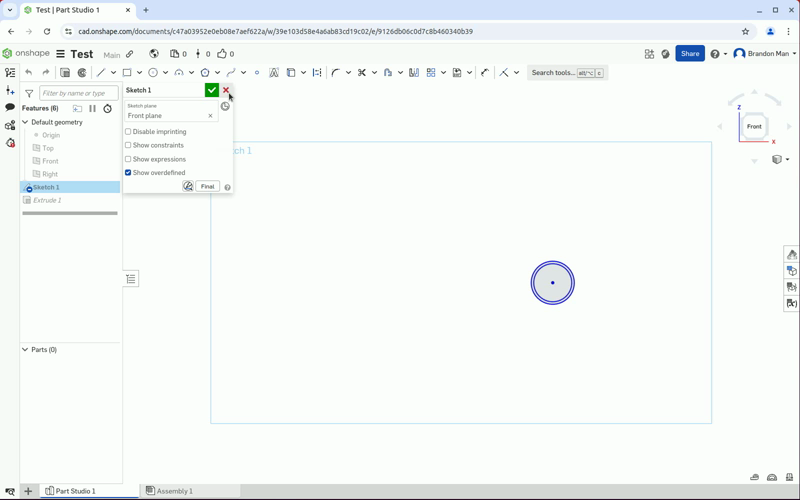
click(229, 92)
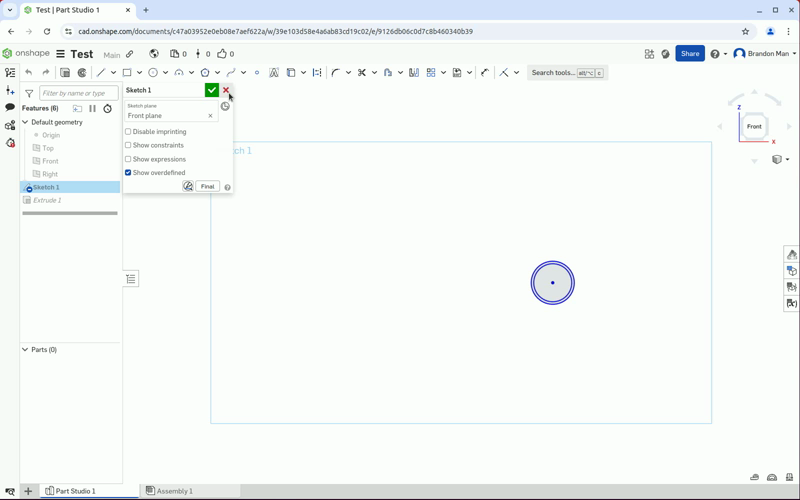
key(shift+s)
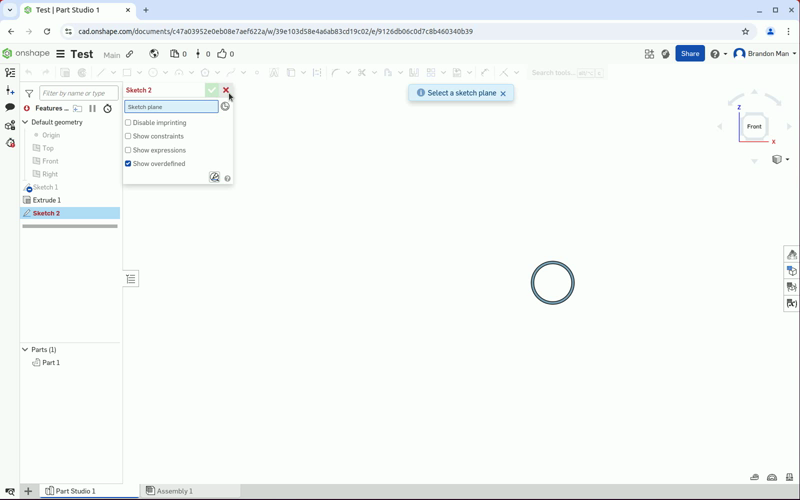
mouse_move(73, 163)
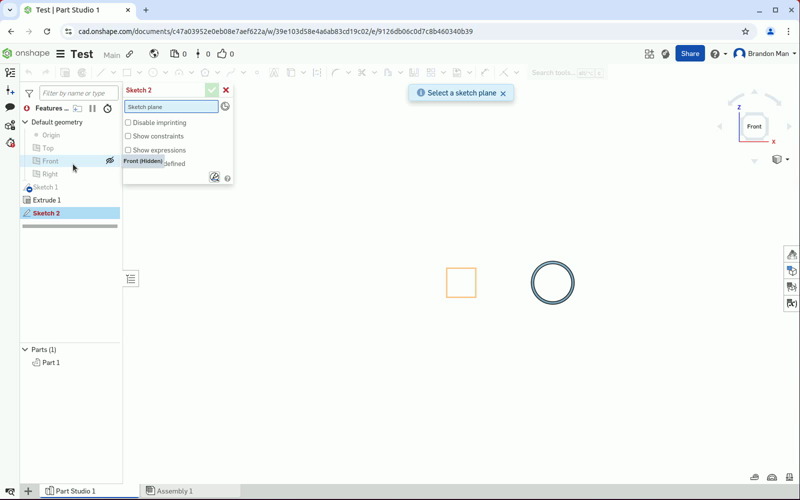
click(73, 163)
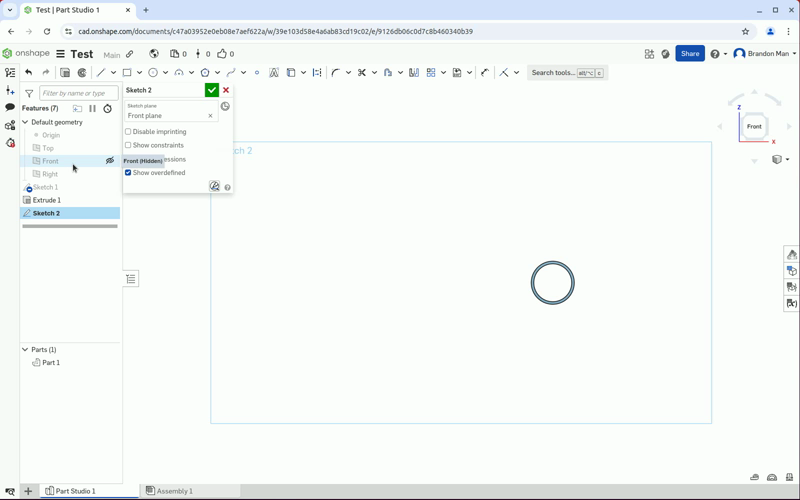
mouse_move(73, 352)
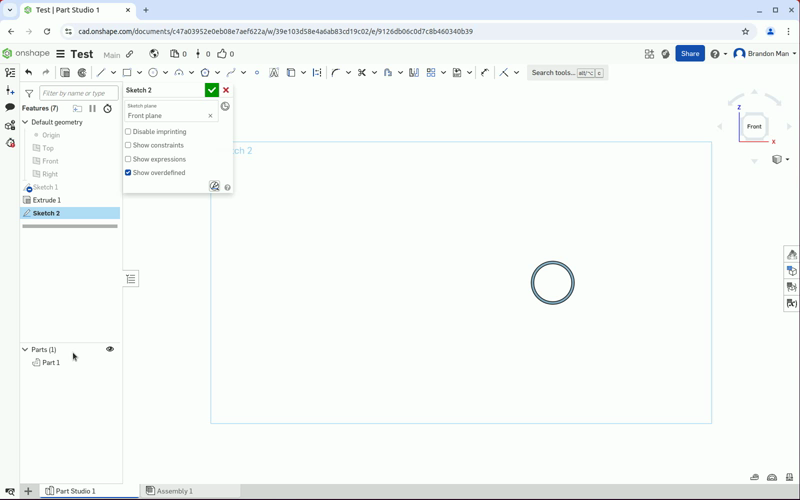
key(y)
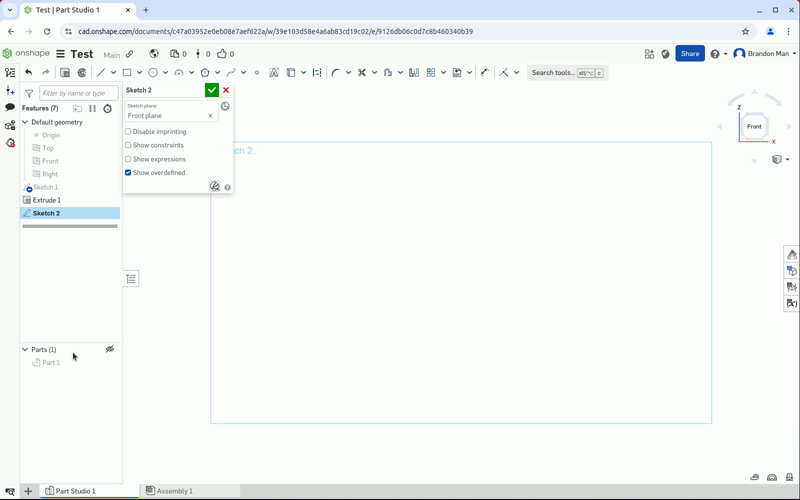
key(l)
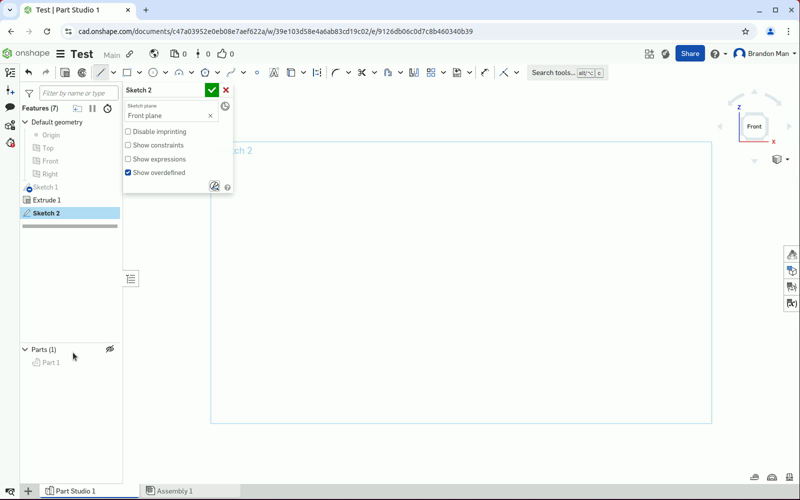
key_down(shift)
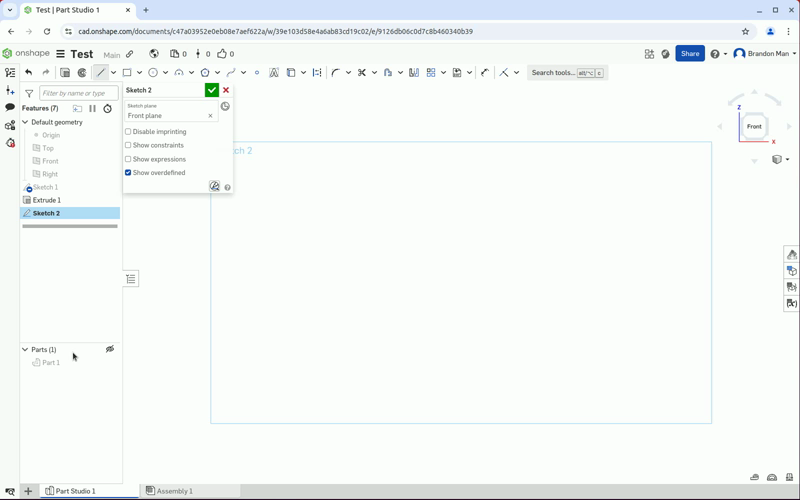
mouse_move(460, 288)
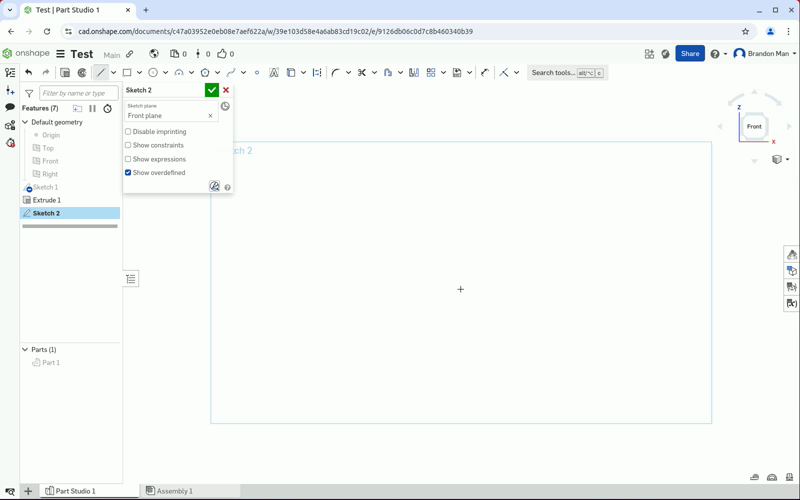
click(460, 288)
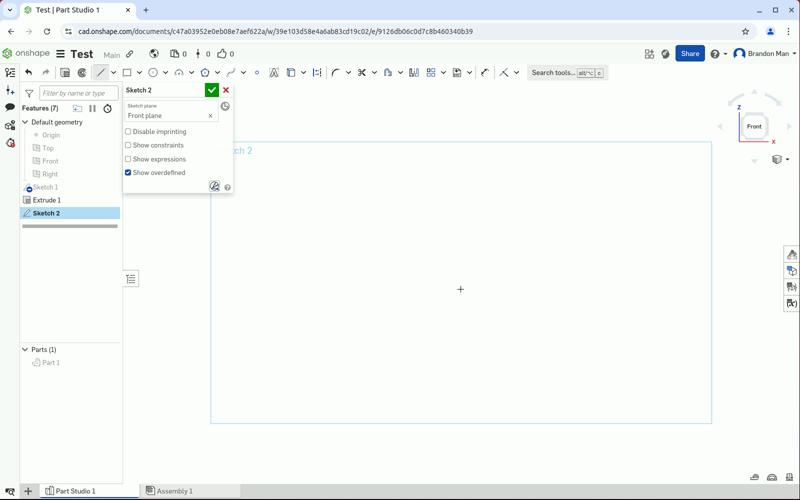
key_up(shift)
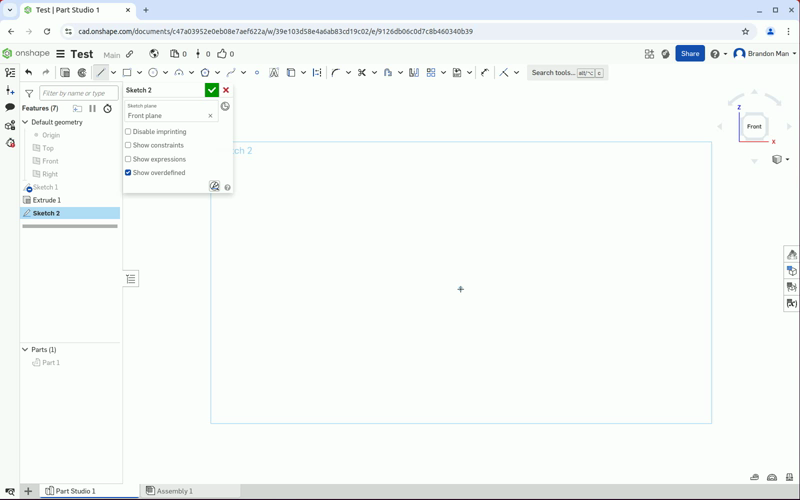
key_down(shift)
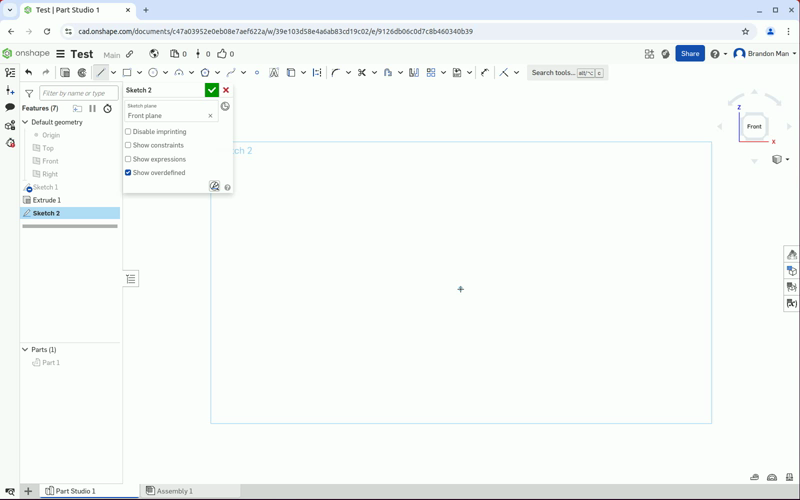
mouse_move(549, 303)
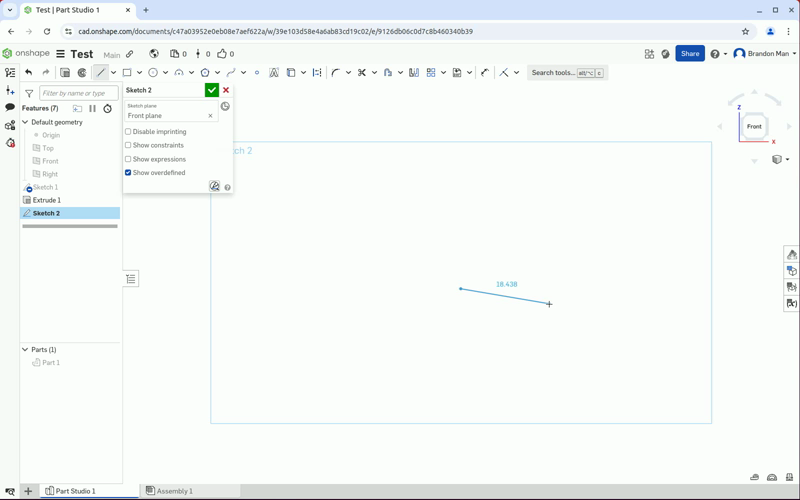
click(549, 303)
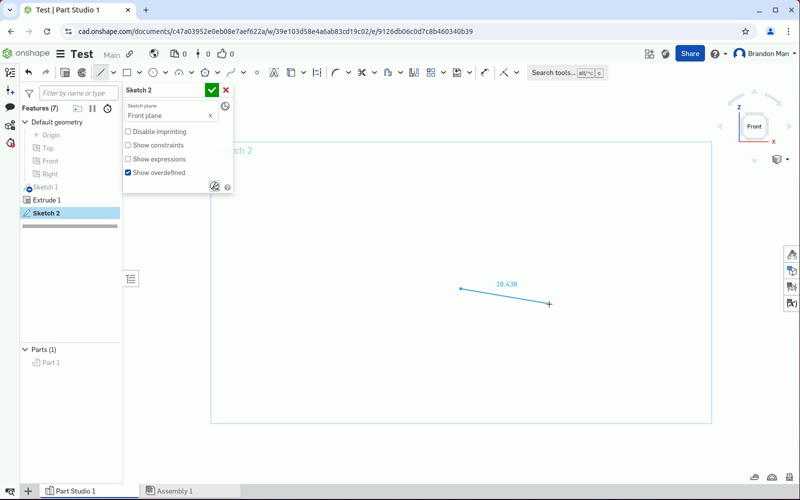
key_up(shift)
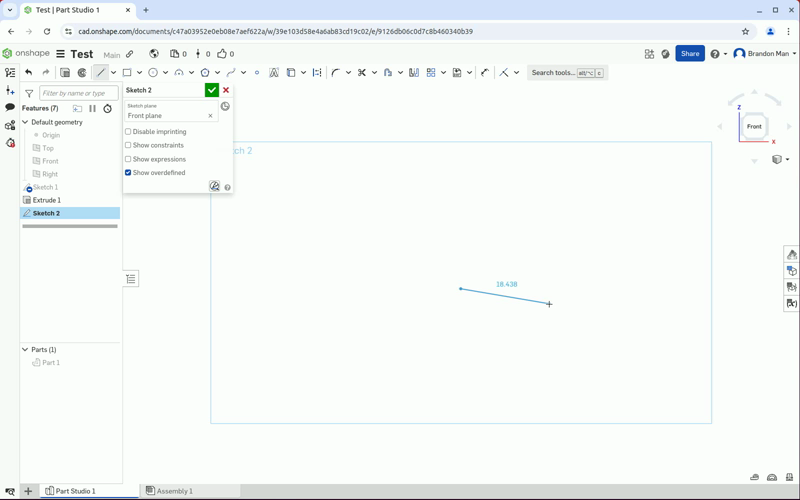
key(esc)
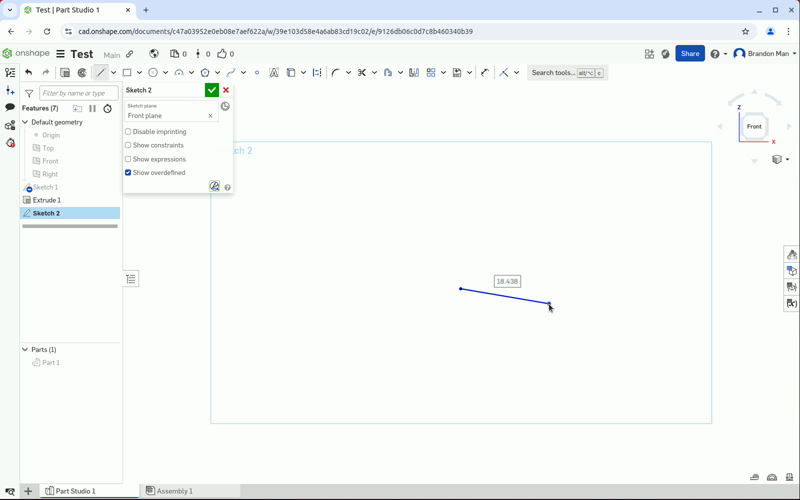
key(a)
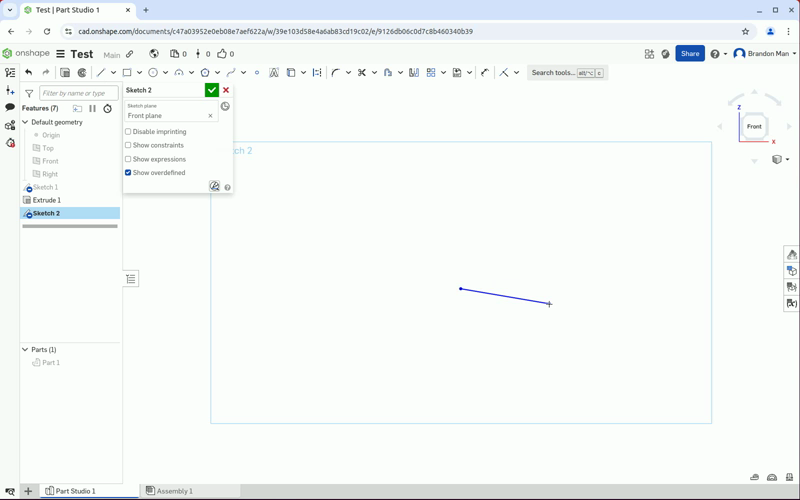
mouse_move(549, 303)
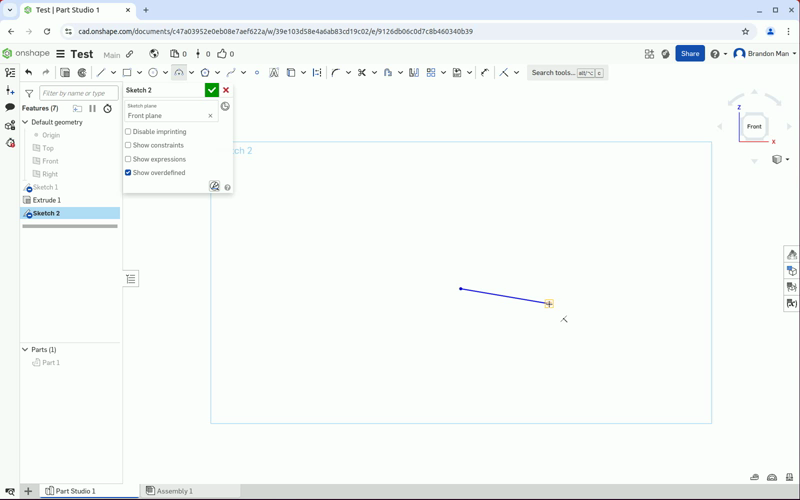
click(549, 303)
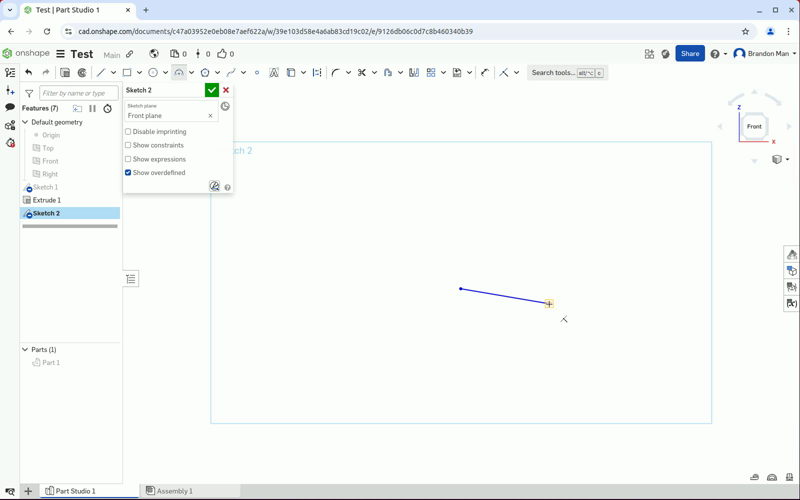
key_down(shift)
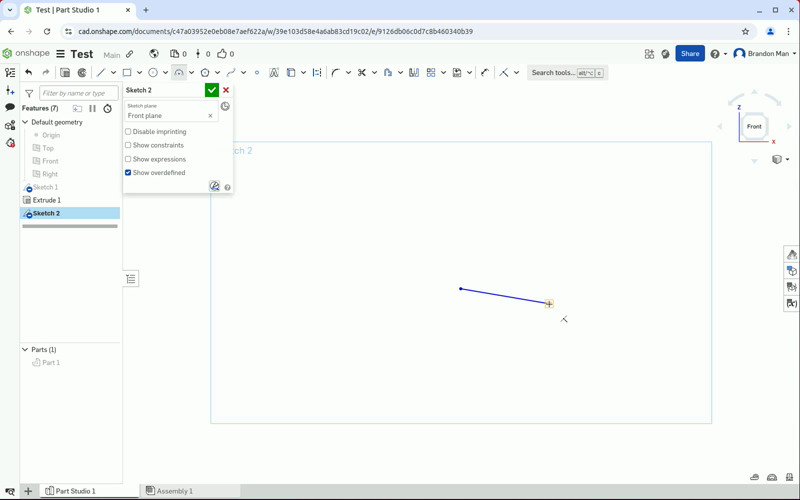
mouse_move(549, 262)
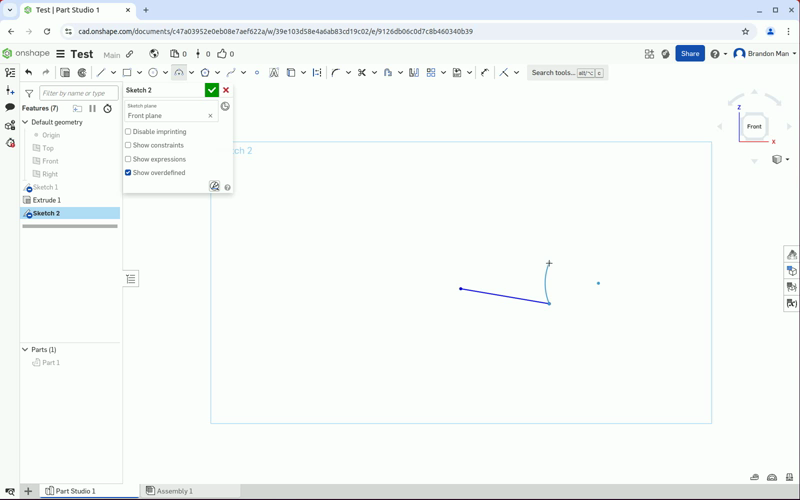
click(549, 262)
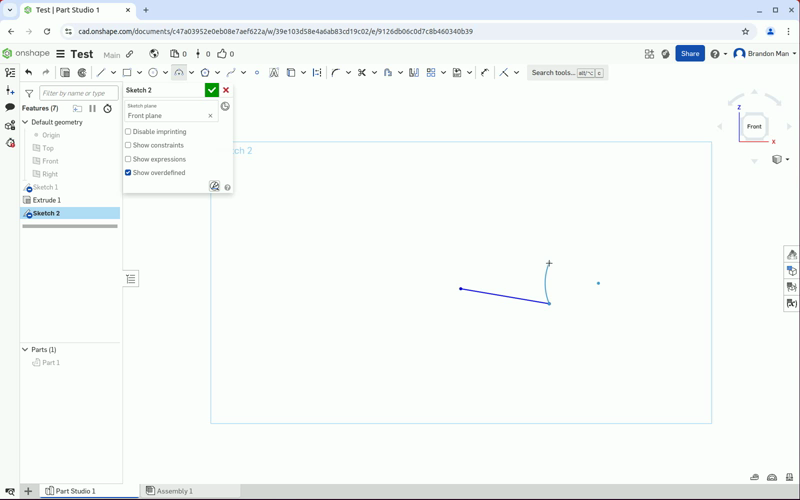
mouse_move(531, 283)
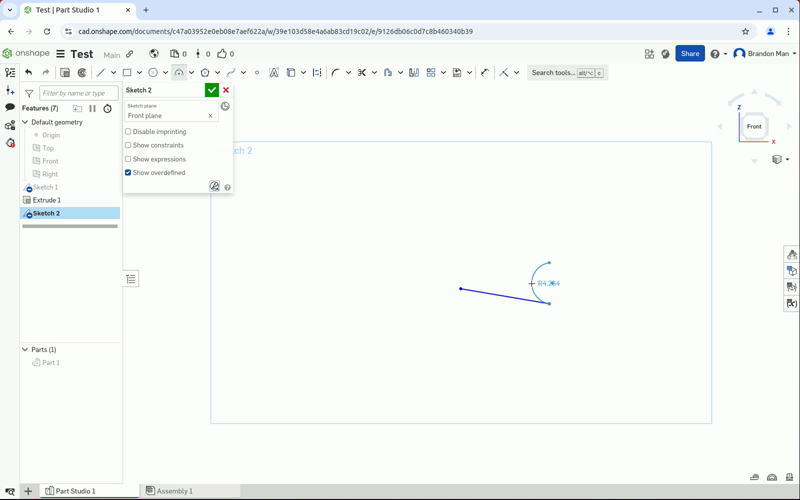
click(531, 283)
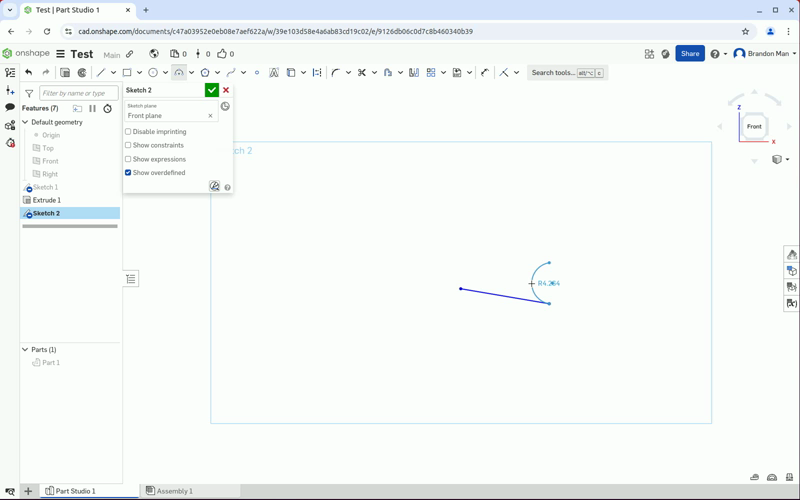
key_up(shift)
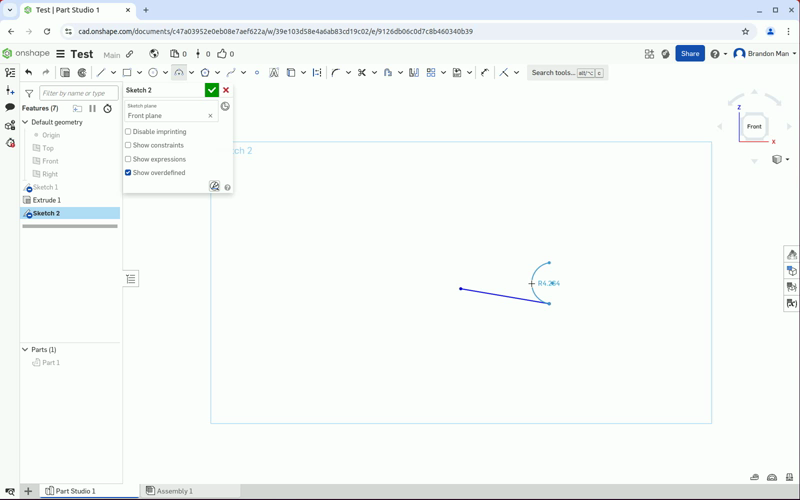
key(esc)
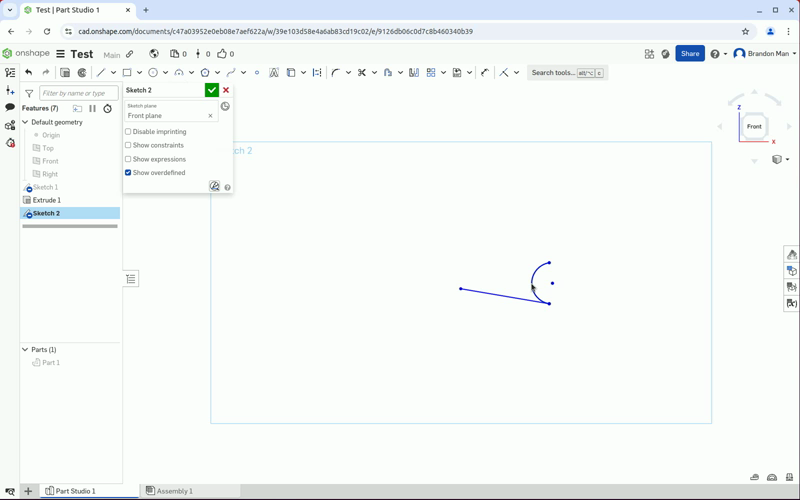
key(l)
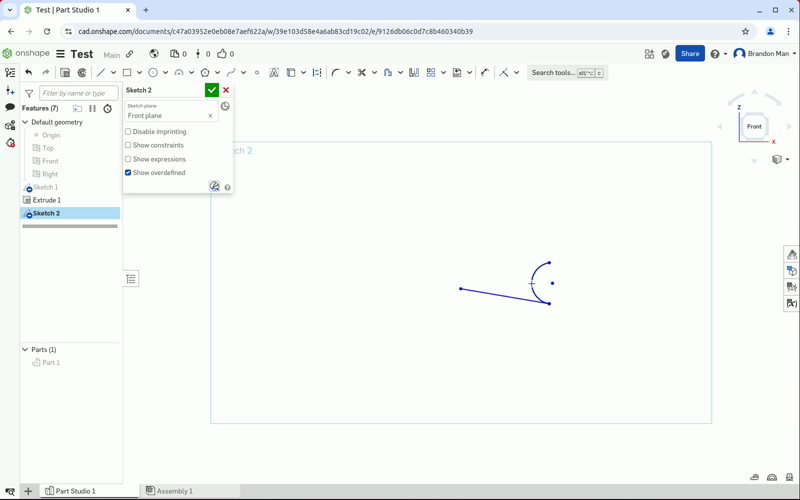
mouse_move(549, 262)
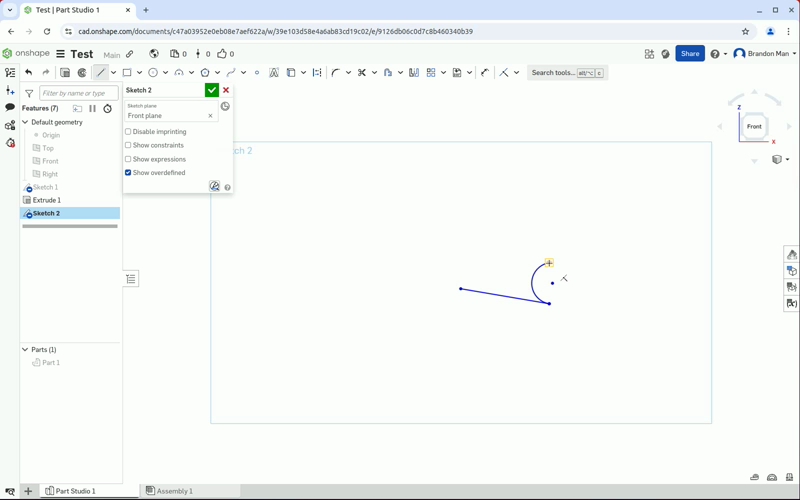
click(549, 262)
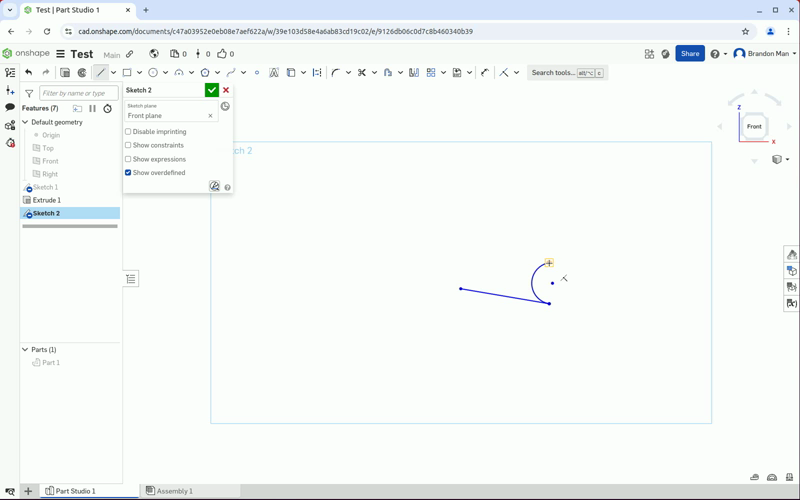
key_down(shift)
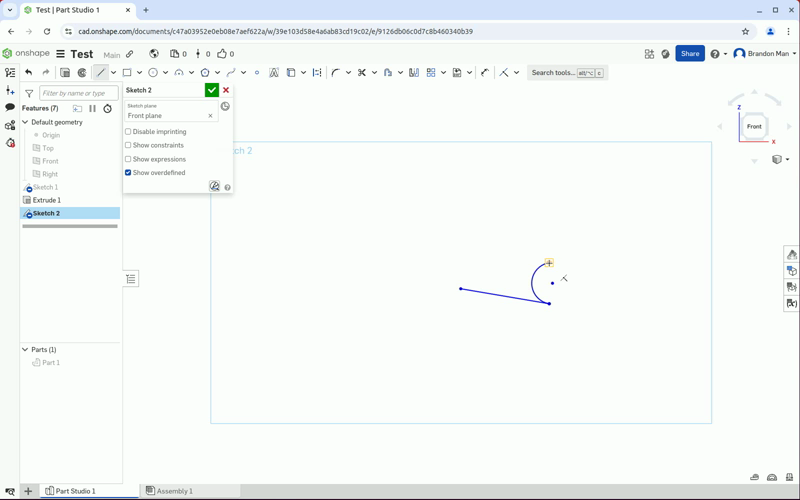
mouse_move(460, 277)
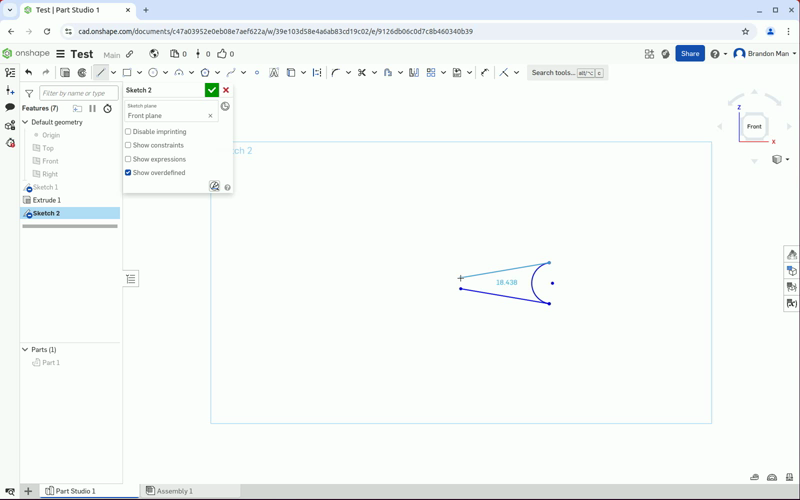
click(460, 277)
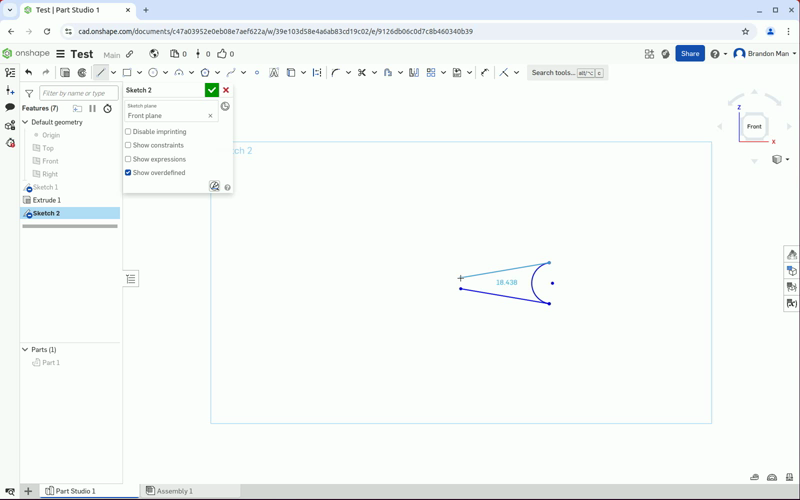
key_up(shift)
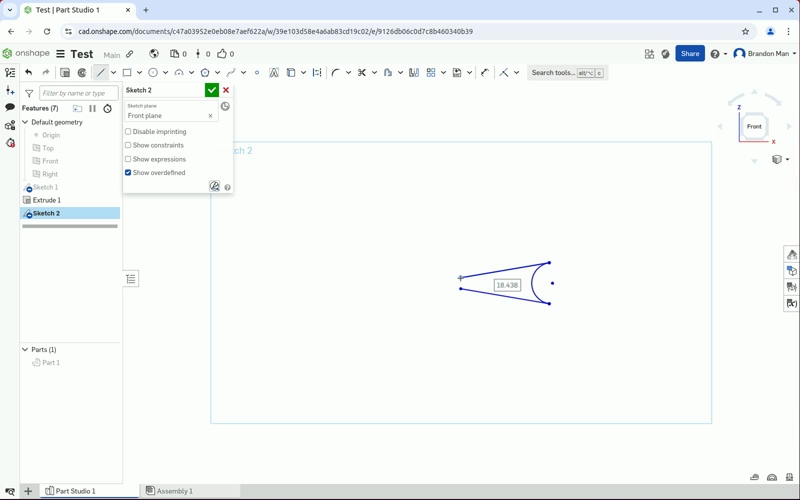
key(esc)
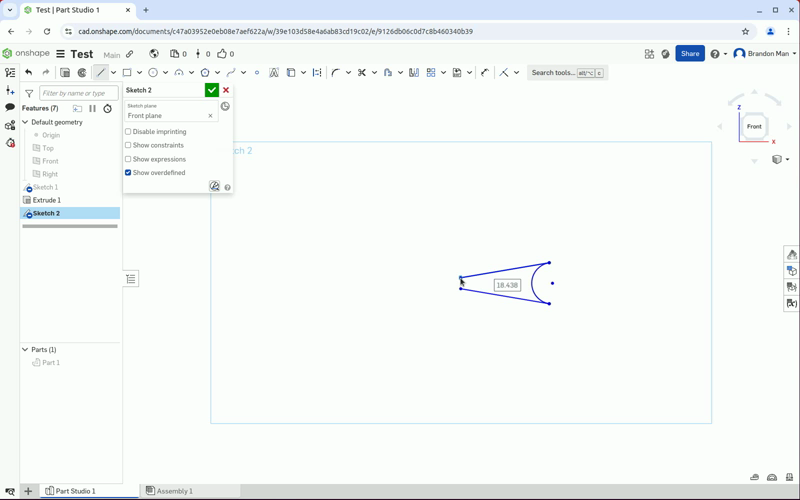
key(a)
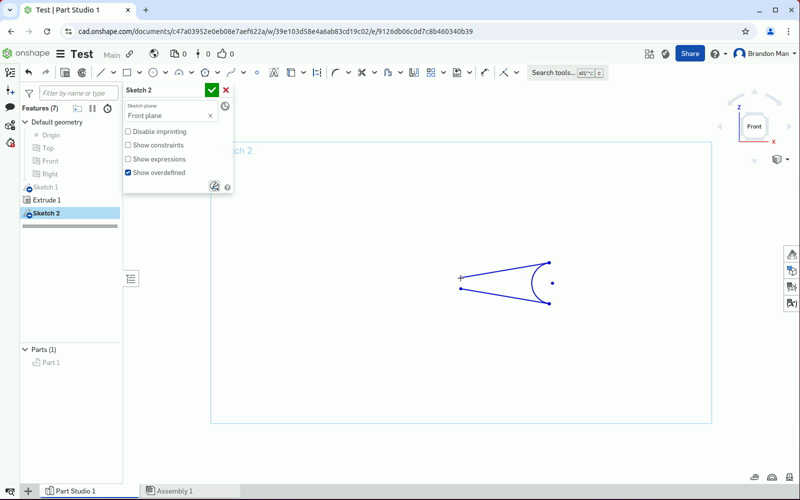
mouse_move(460, 277)
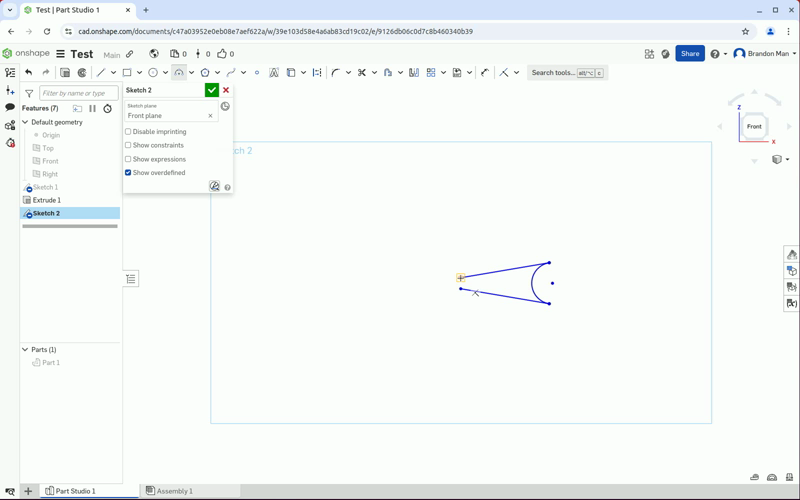
click(460, 277)
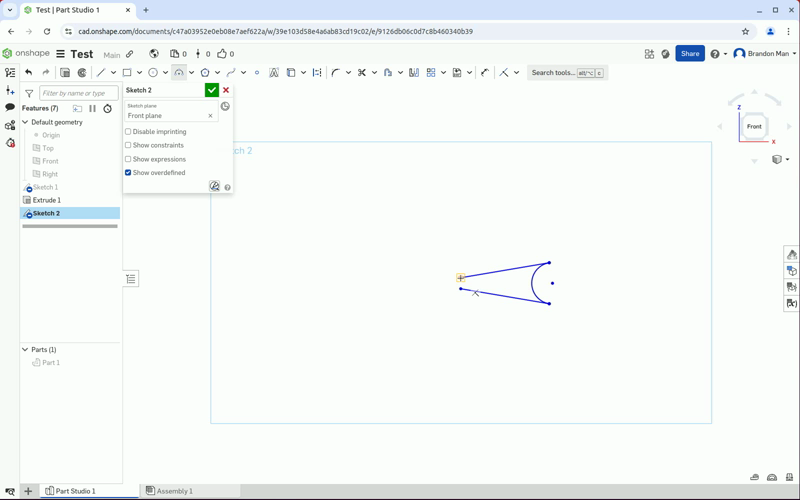
mouse_move(460, 288)
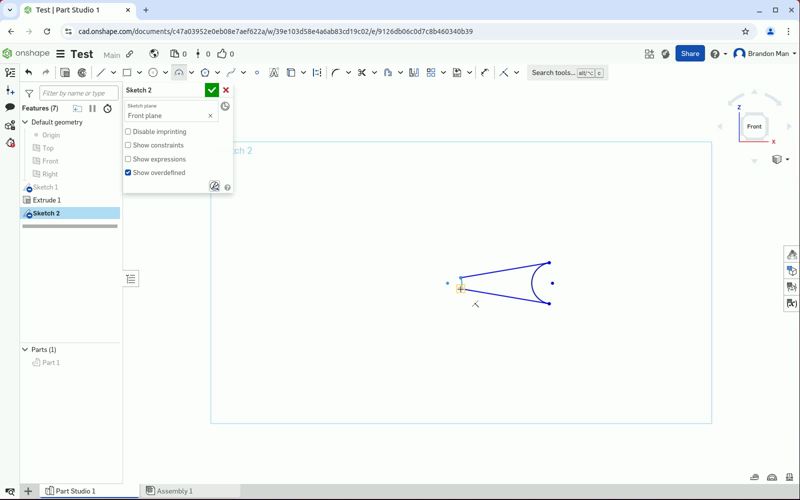
click(460, 288)
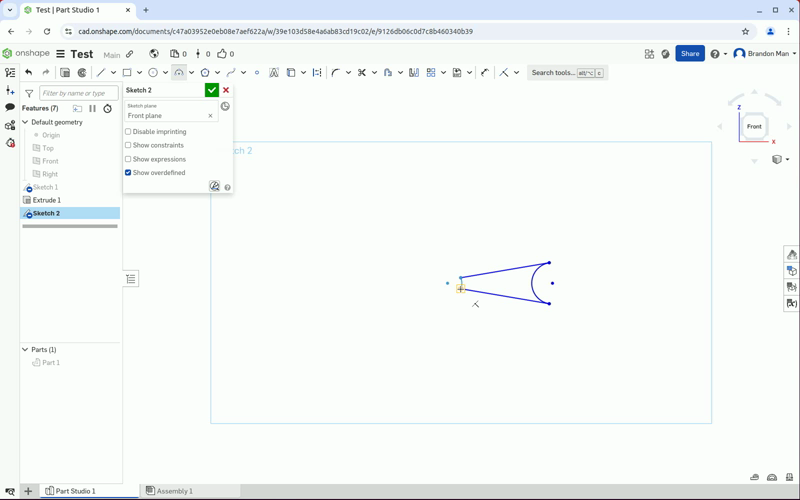
key_down(shift)
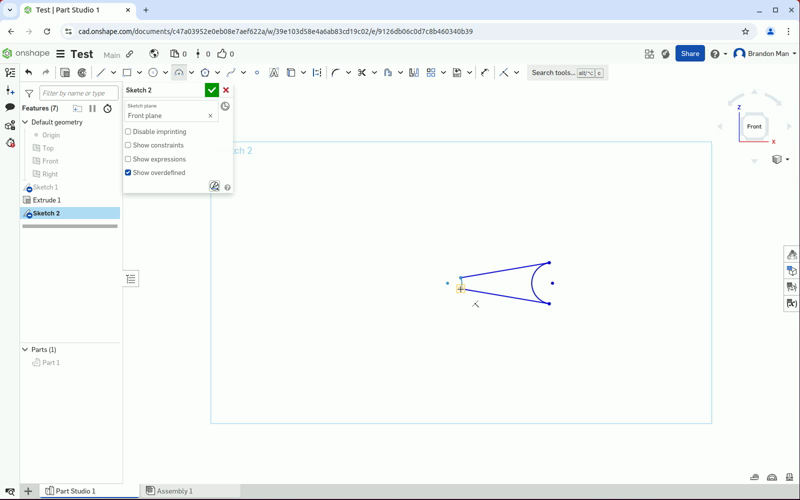
mouse_move(466, 283)
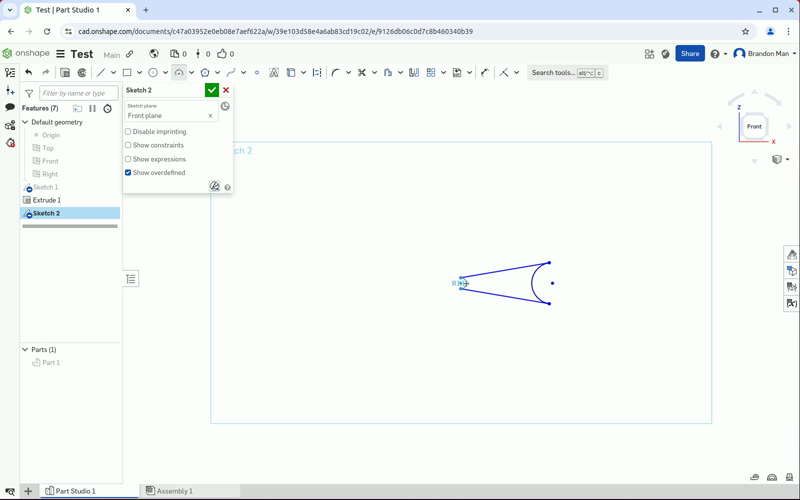
click(466, 283)
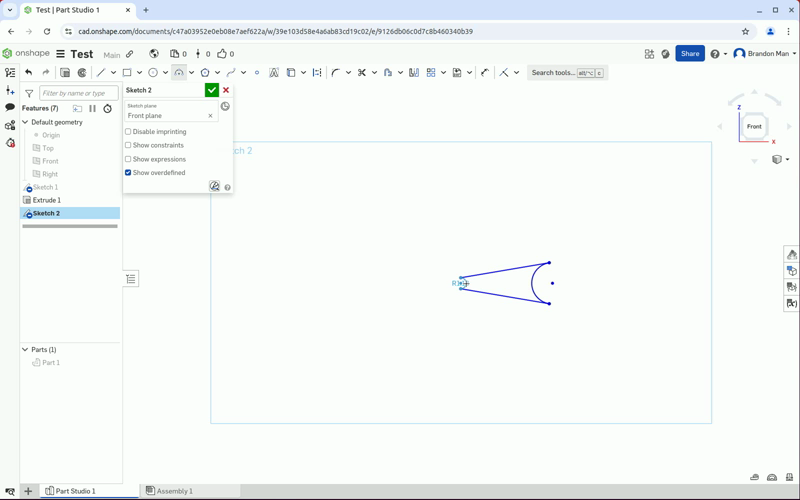
key_up(shift)
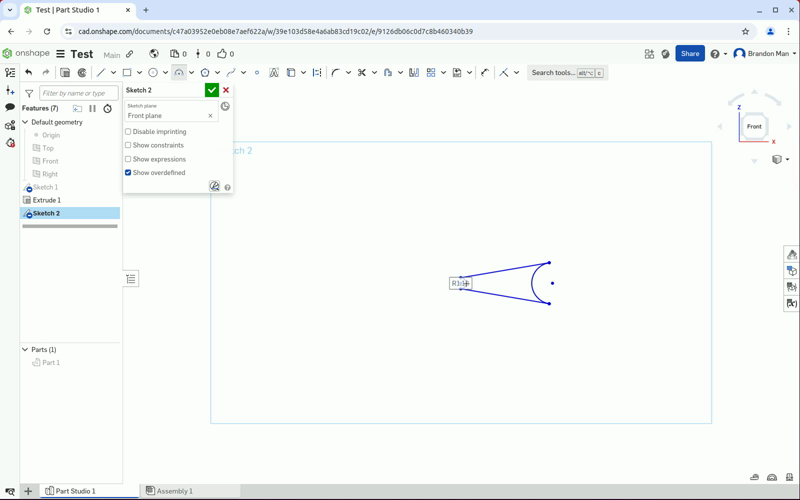
key(esc)
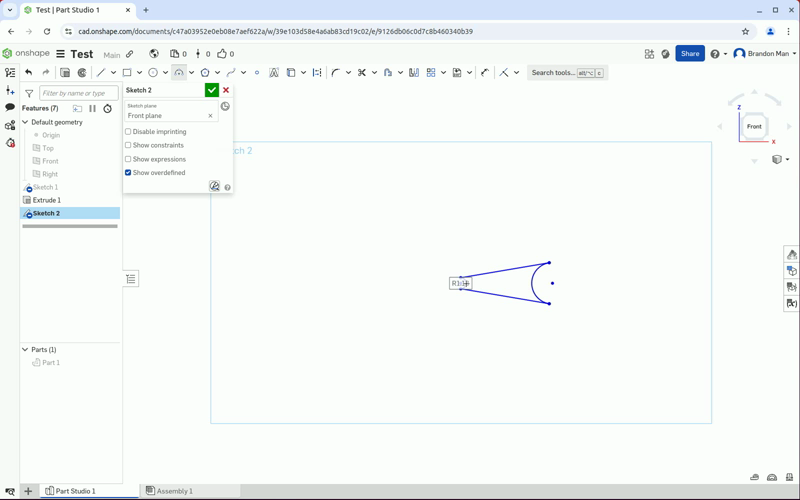
mouse_move(531, 295)
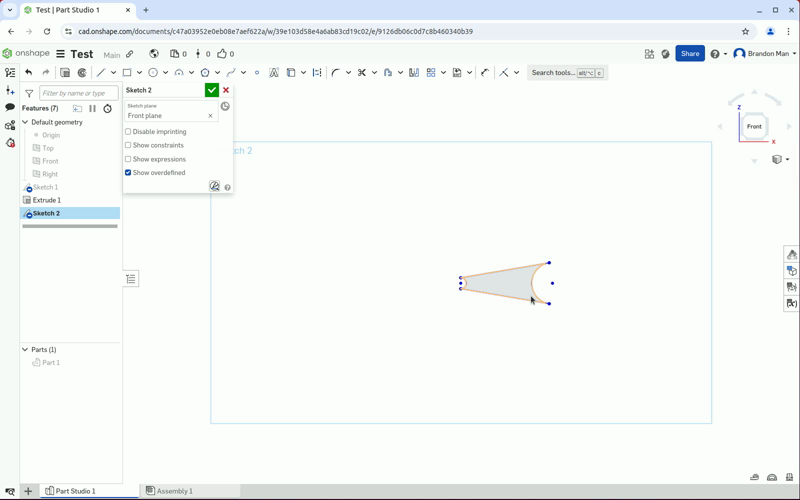
scroll(6)
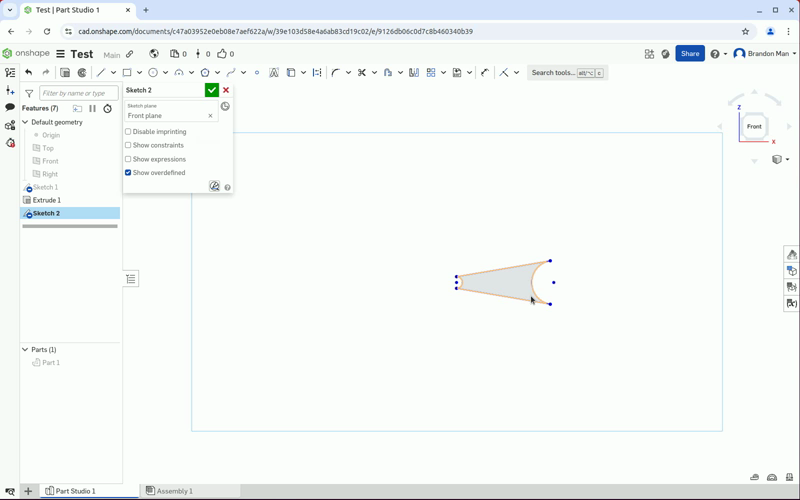
scroll(6)
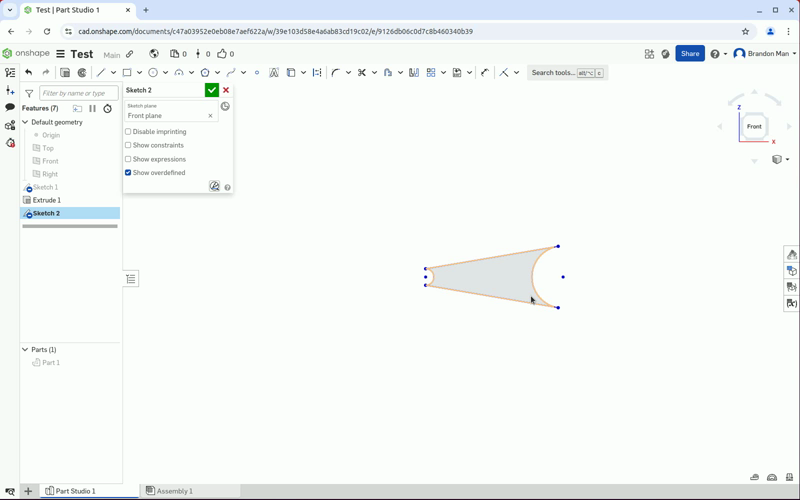
scroll(6)
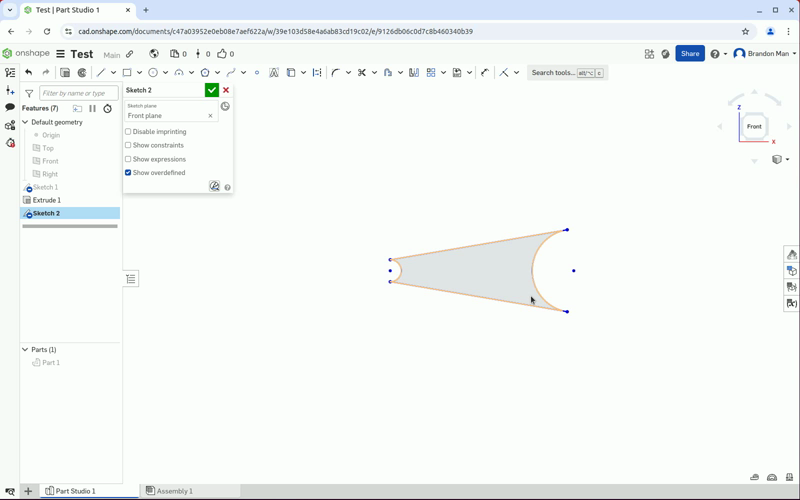
scroll(6)
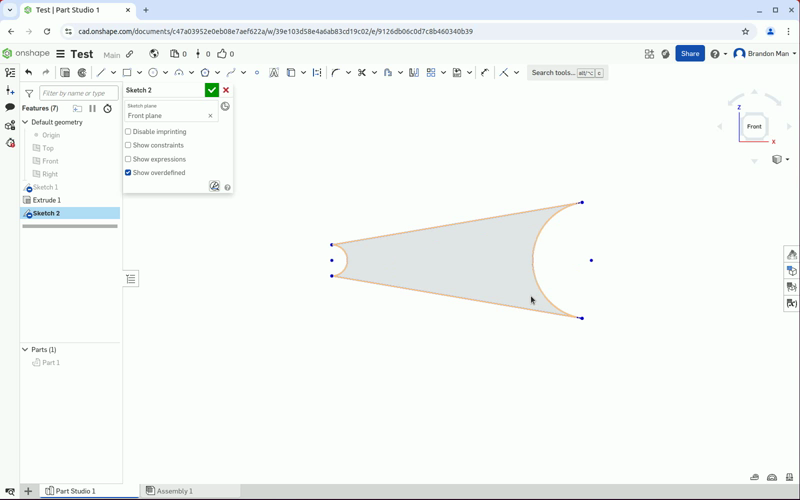
scroll(6)
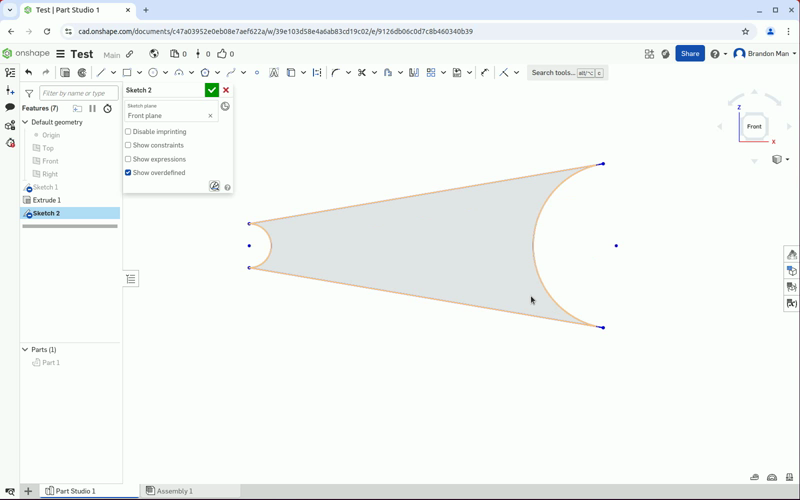
scroll(6)
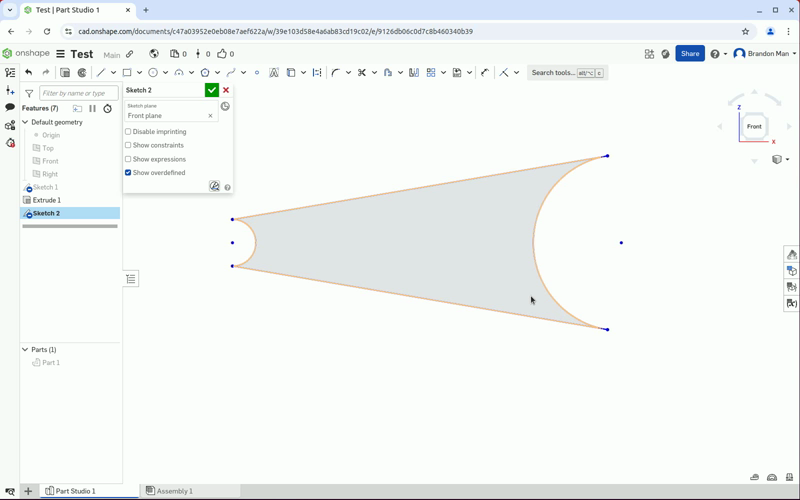
scroll(6)
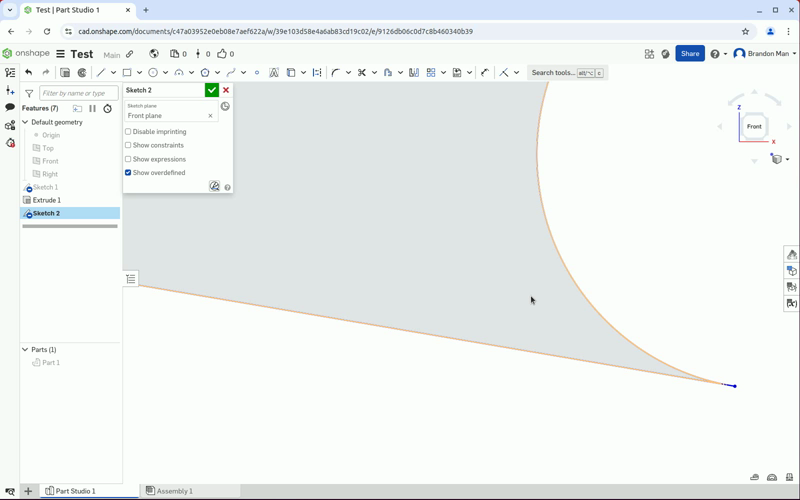
click(531, 295)
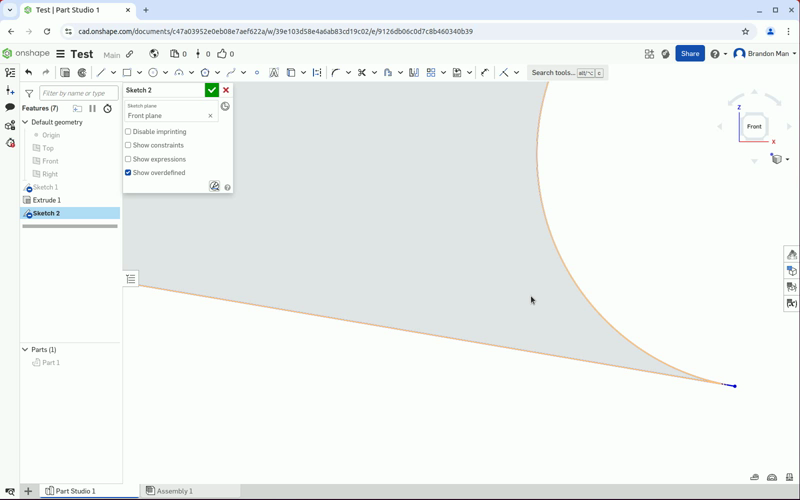
scroll(-6)
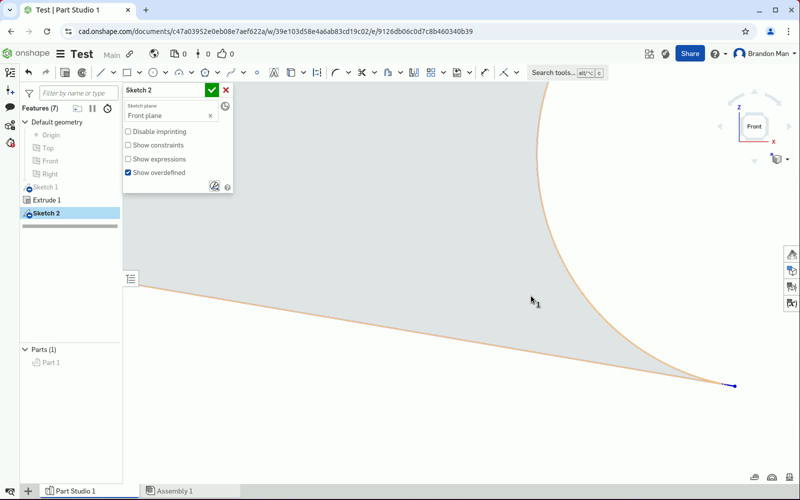
scroll(-6)
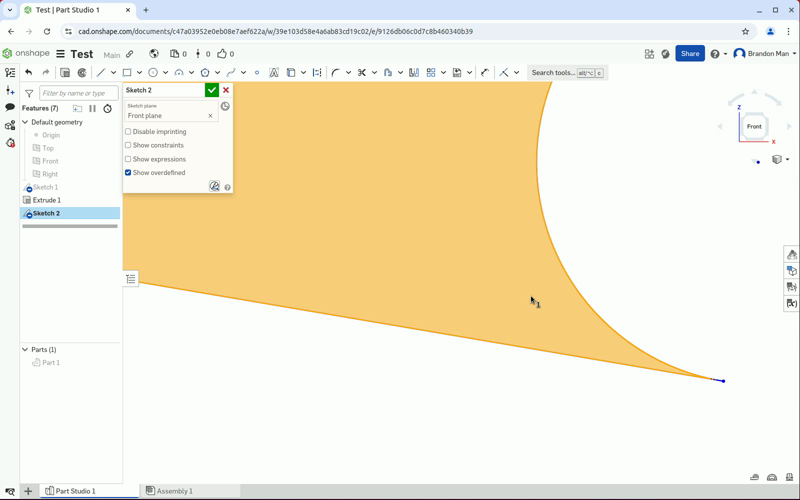
scroll(-6)
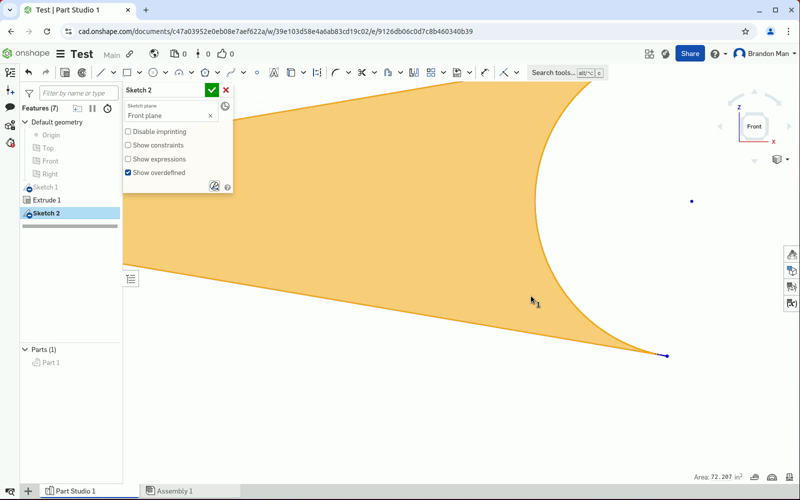
scroll(-6)
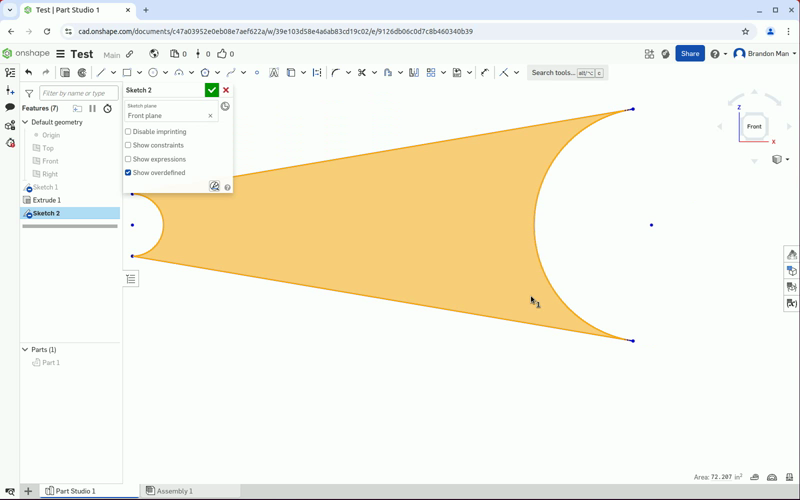
scroll(-6)
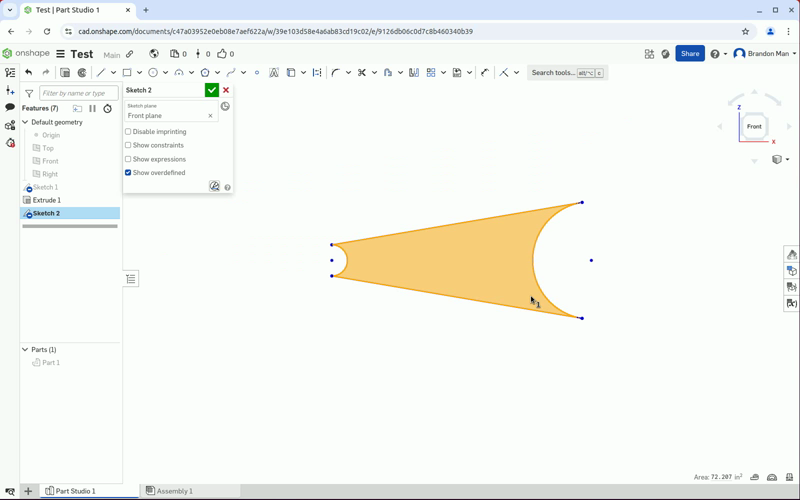
scroll(-6)
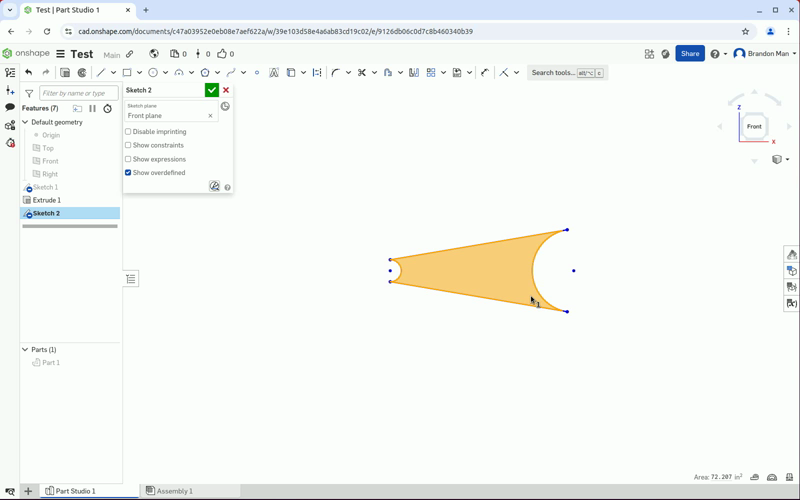
scroll(-6)
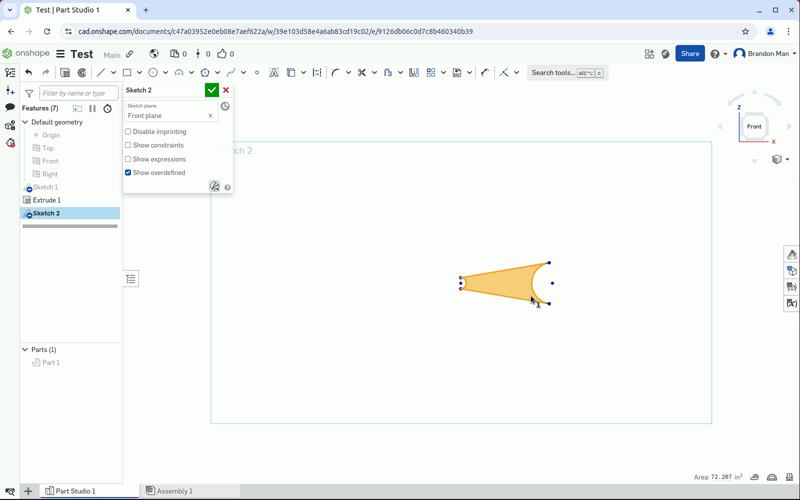
mouse_move(73, 352)
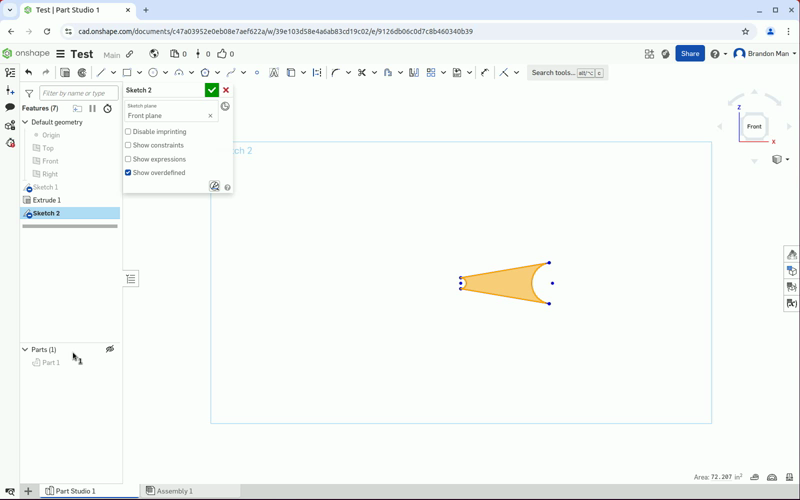
key(shift+y)
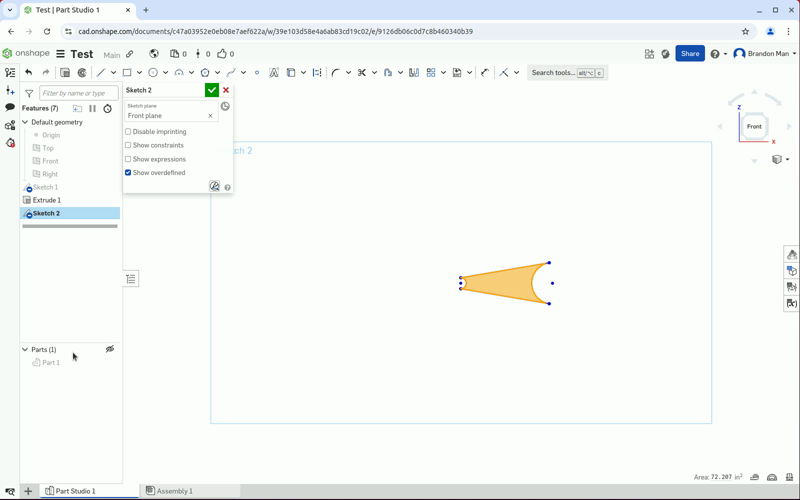
key(shift+e)
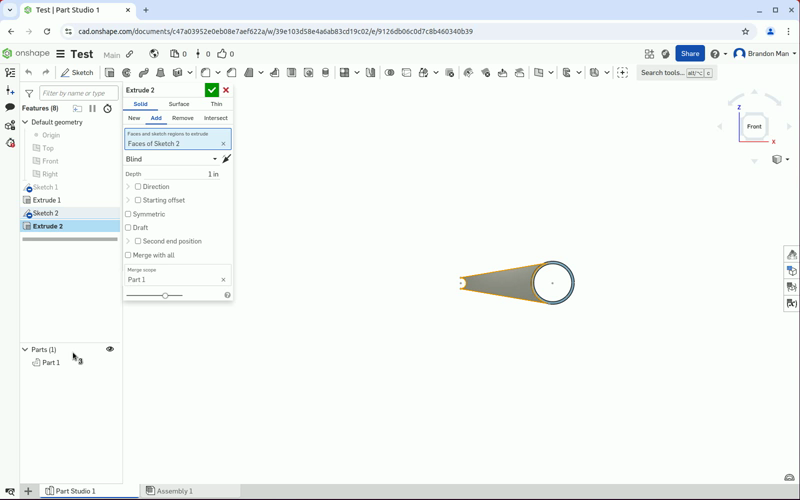
mouse_move(143, 106)
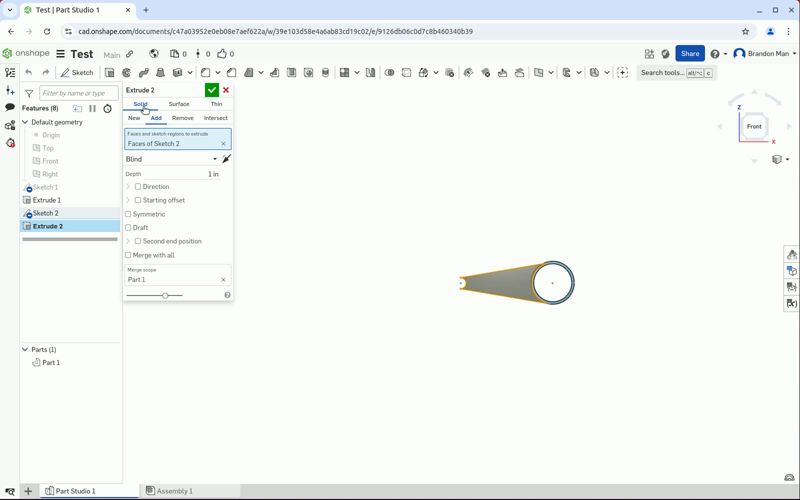
click(143, 106)
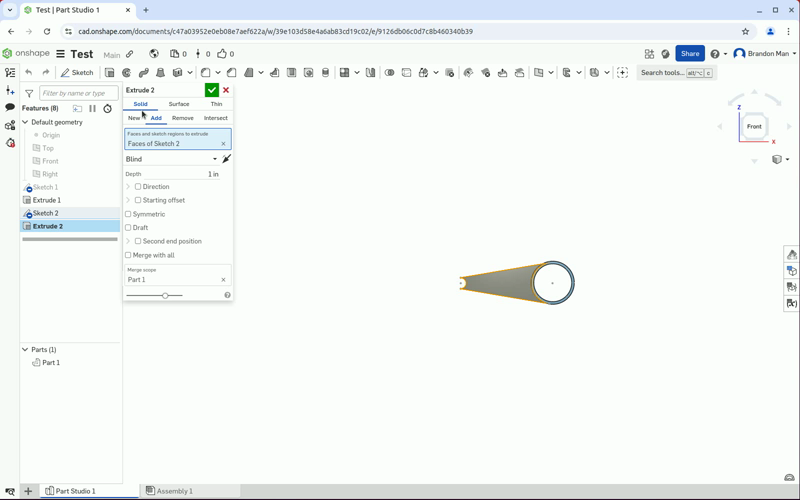
mouse_move(137, 120)
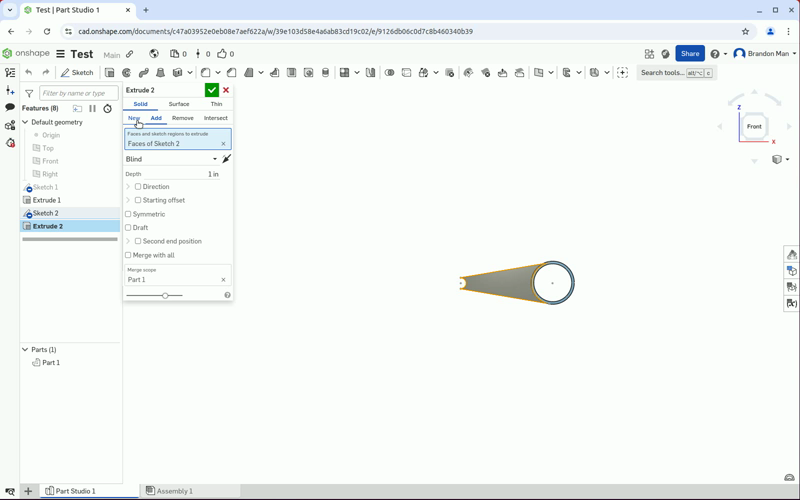
click(137, 120)
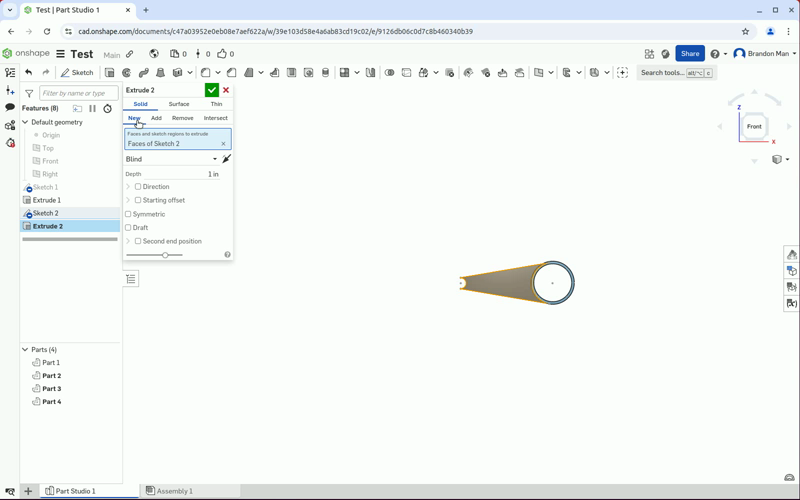
key(tab, 4)
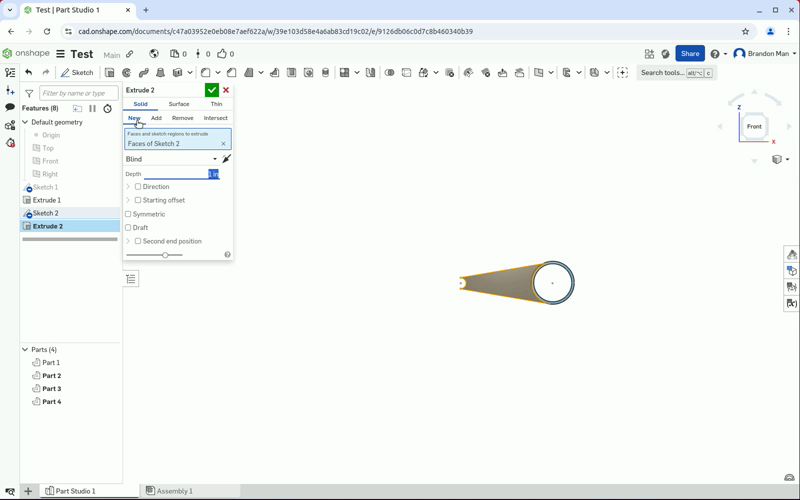
text(3.851)
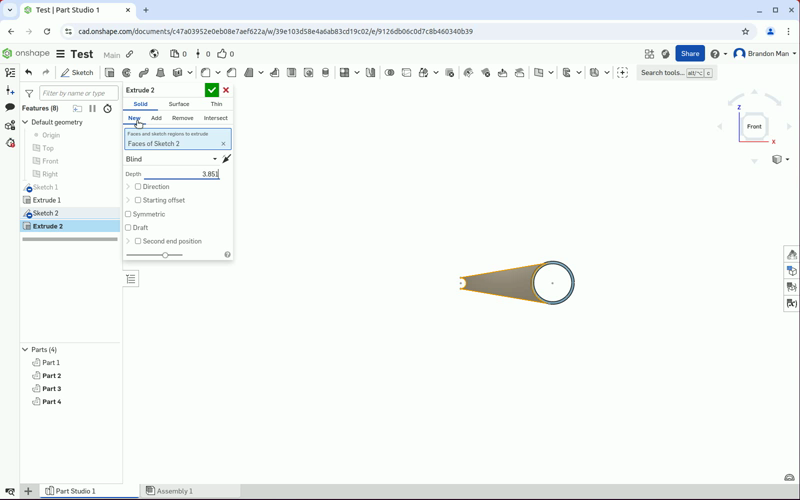
key(enter)
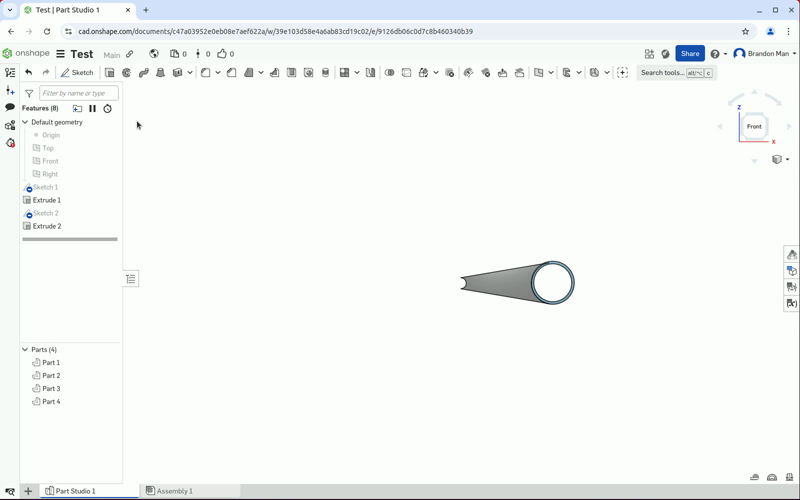
key(shift+h)
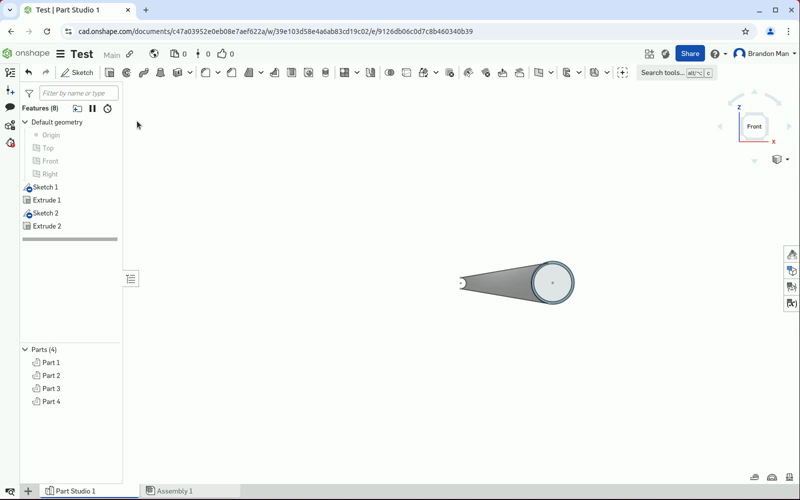
key(shift+h)
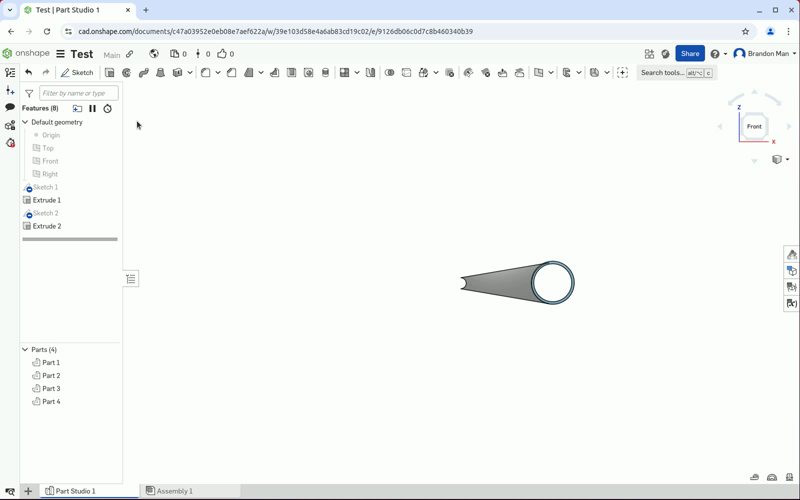
mouse_move(73, 189)
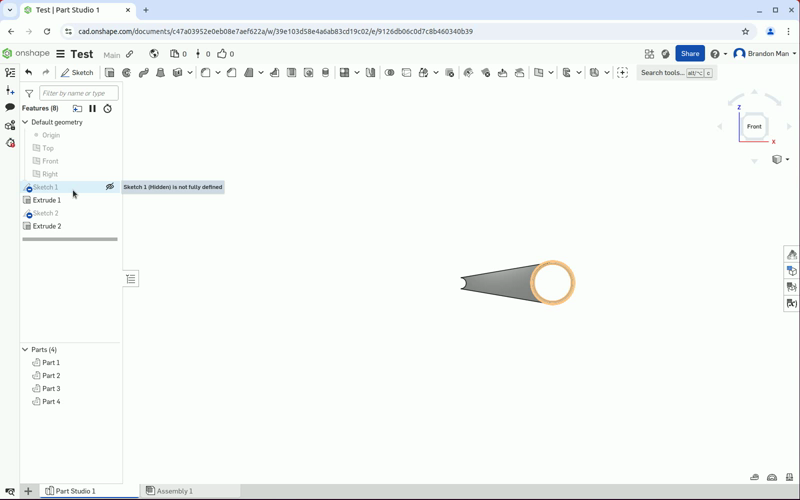
click(73, 189)
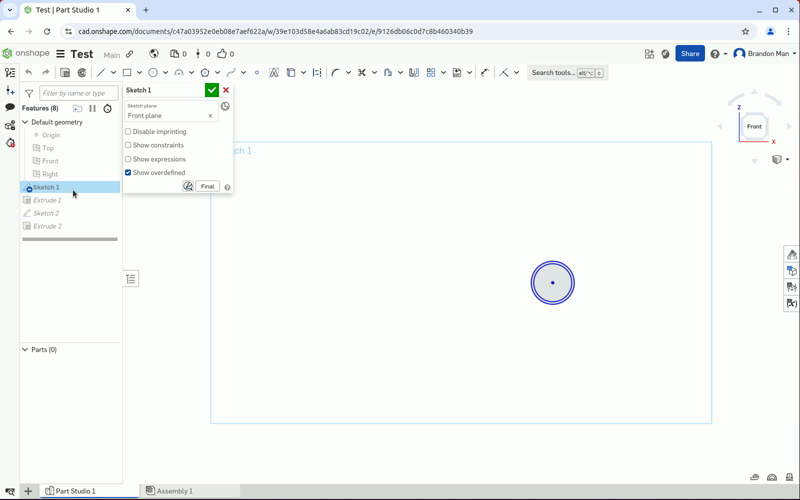
mouse_move(229, 92)
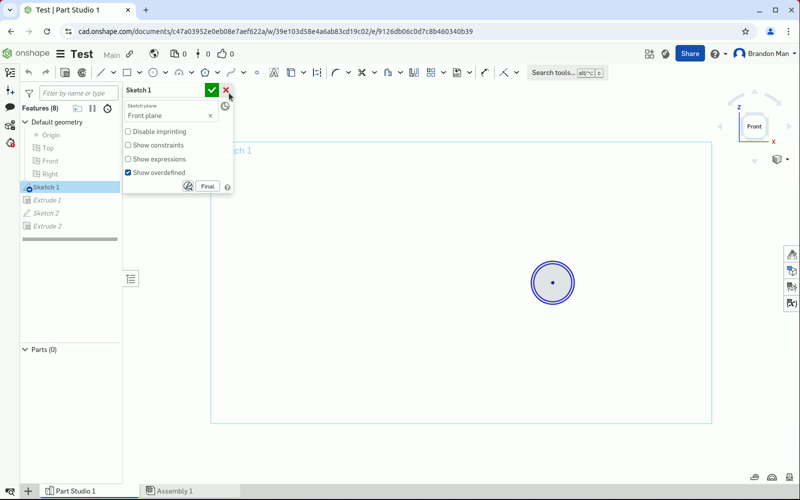
click(229, 92)
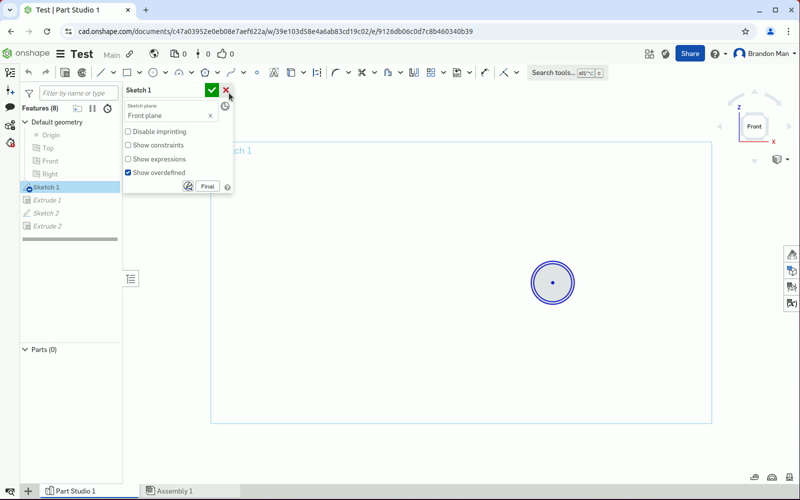
key(shift+s)
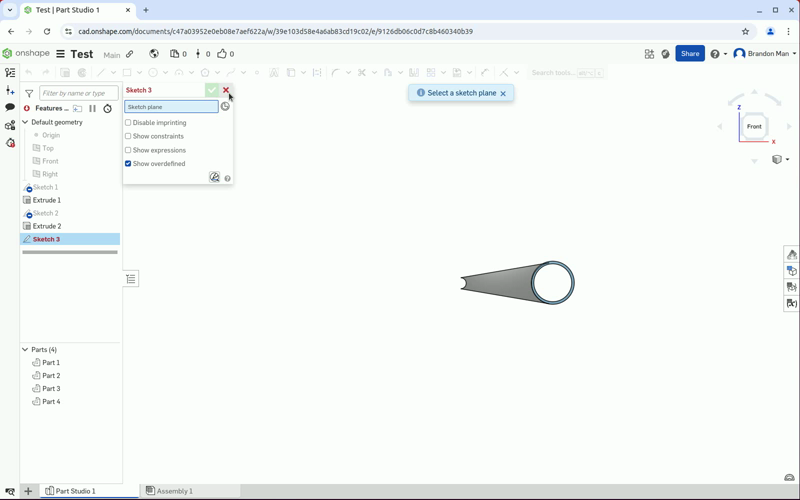
mouse_move(73, 163)
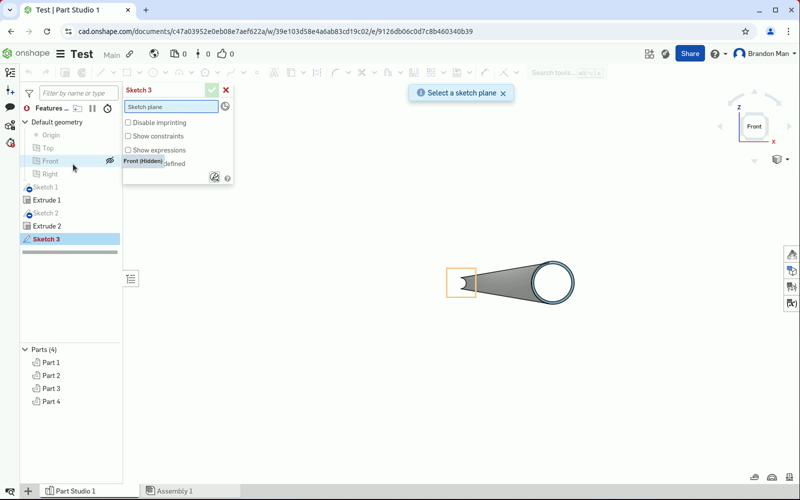
click(73, 163)
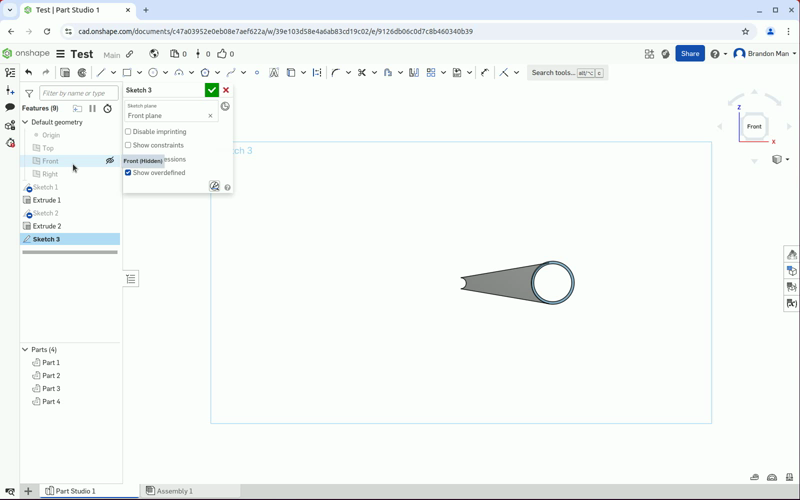
mouse_move(73, 352)
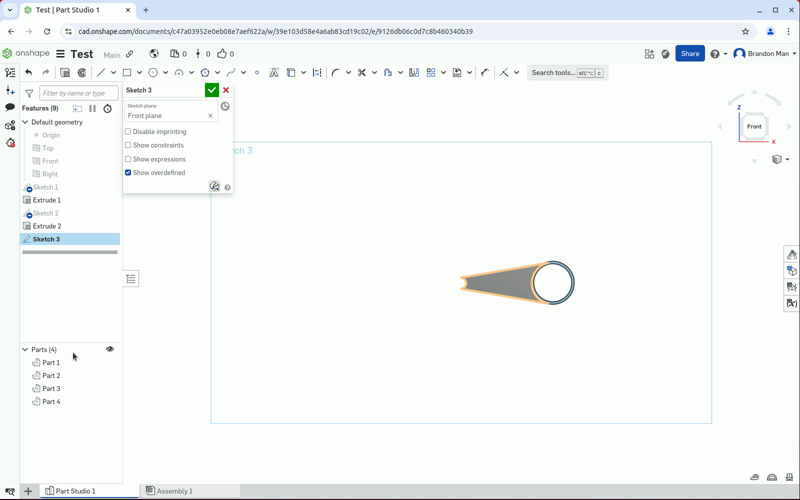
key(y)
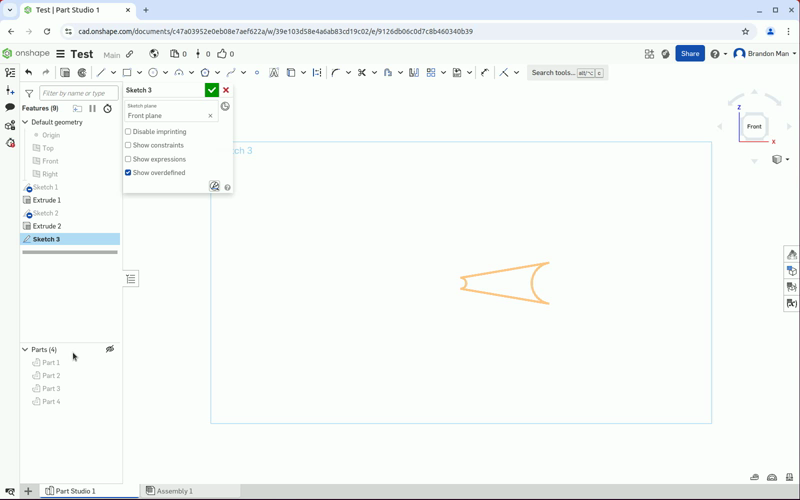
key(c)
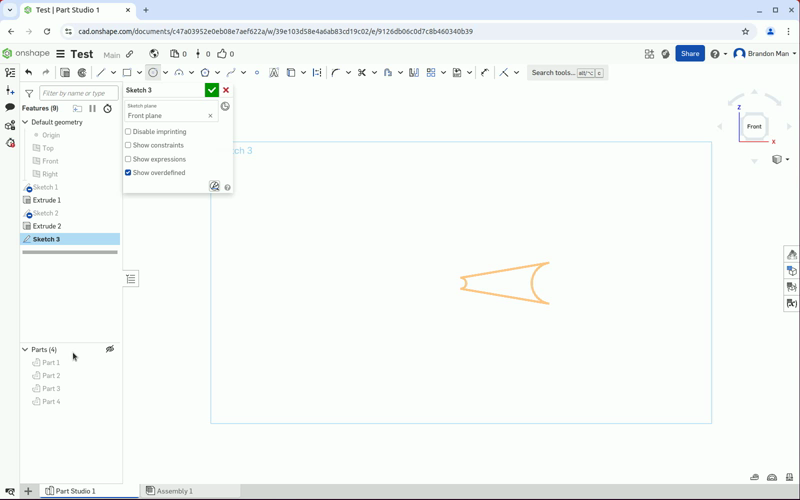
key_down(shift)
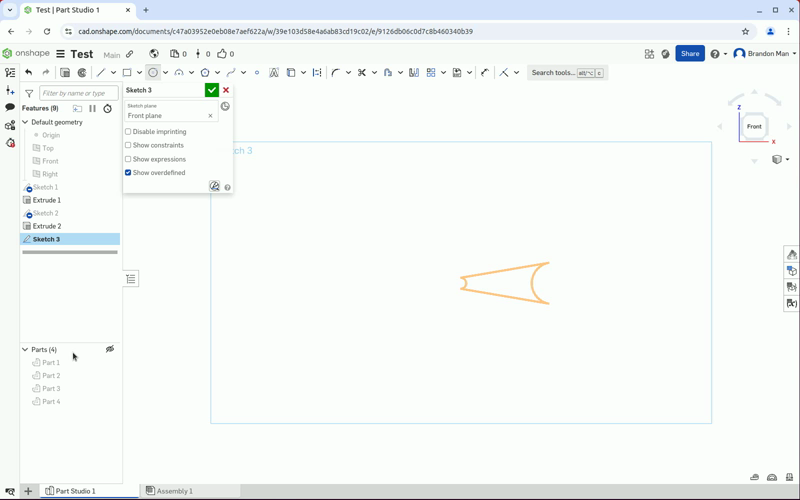
mouse_move(461, 282)
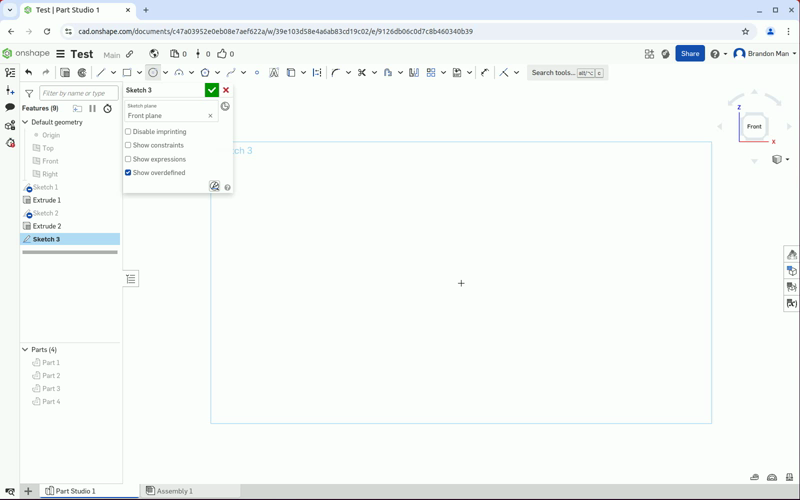
click(461, 282)
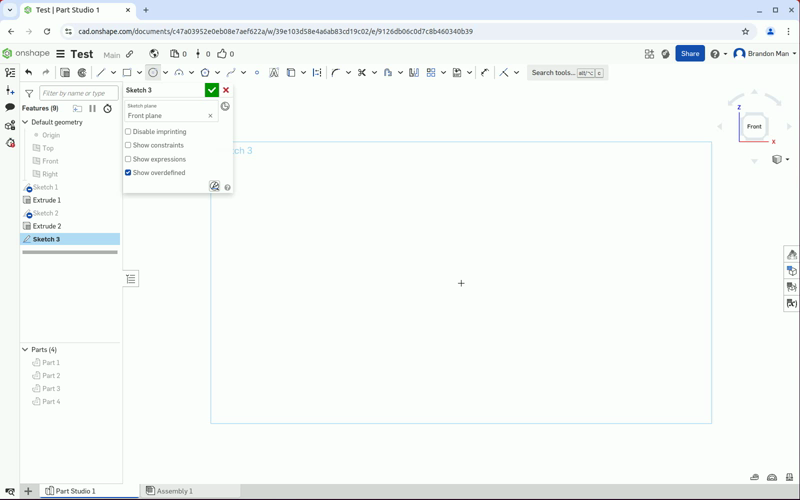
key_up(shift)
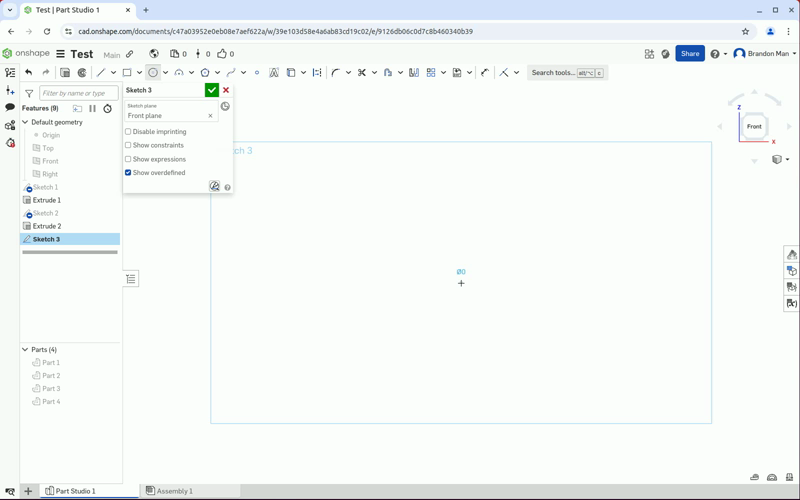
mouse_move(467, 282)
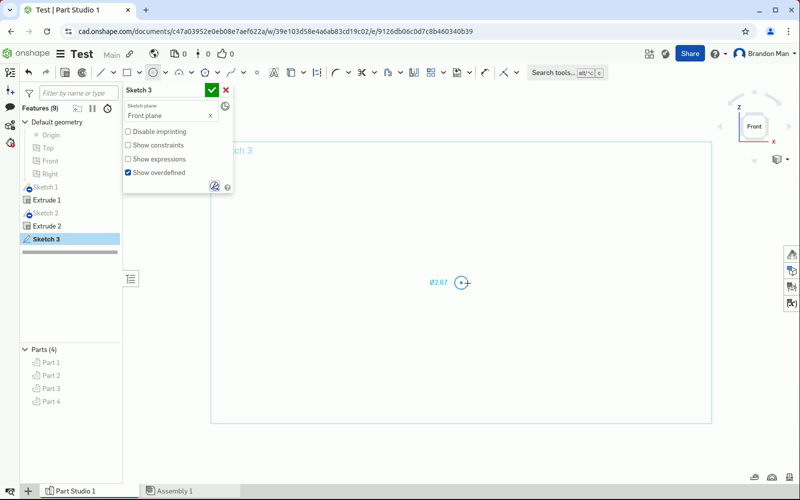
click(467, 282)
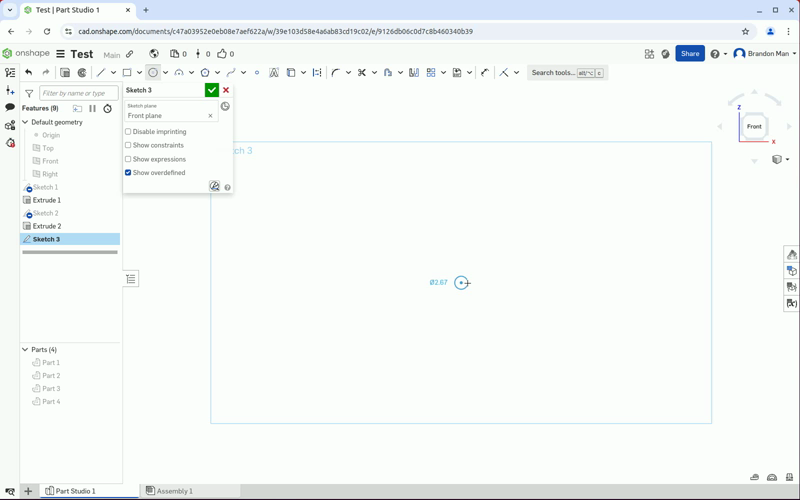
key(esc)
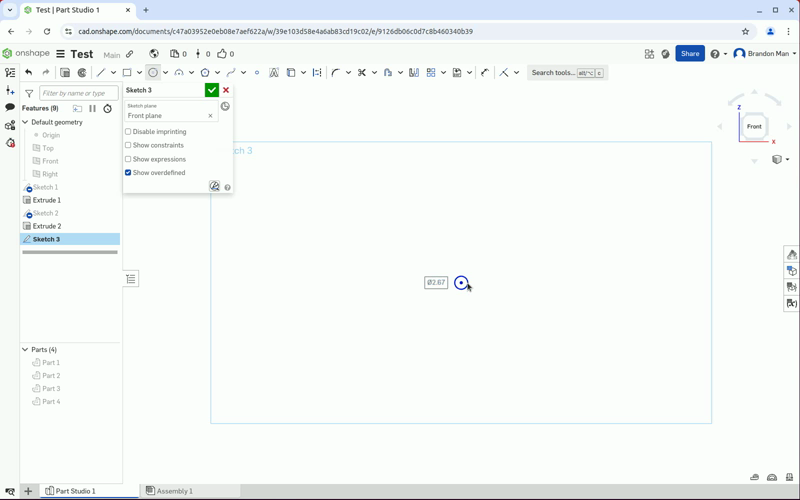
key(c)
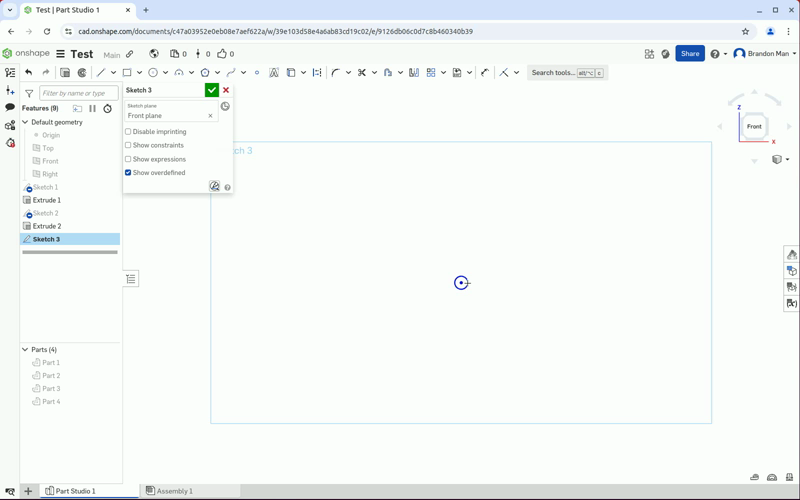
key_down(shift)
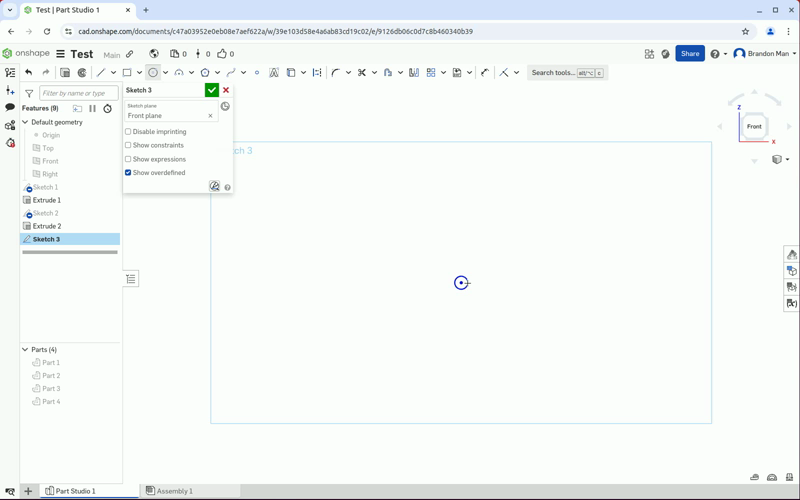
mouse_move(461, 282)
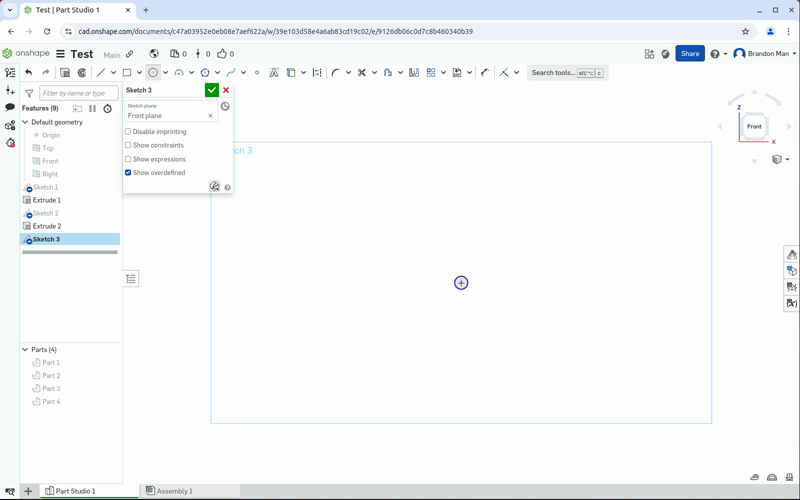
click(461, 282)
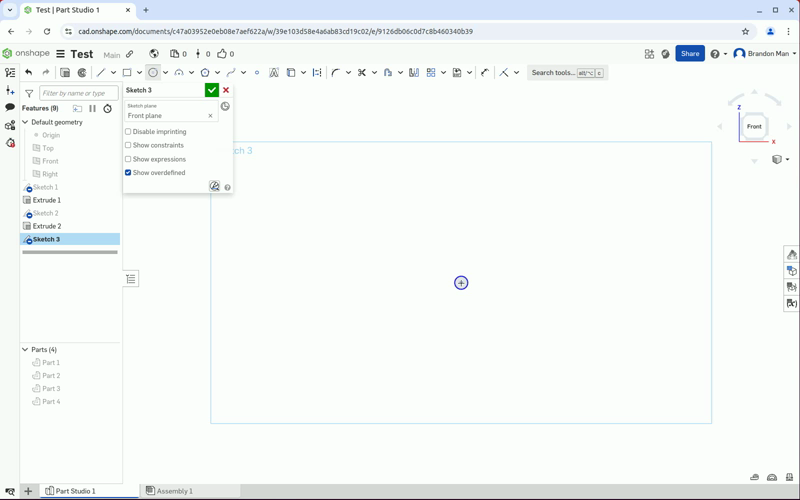
key_up(shift)
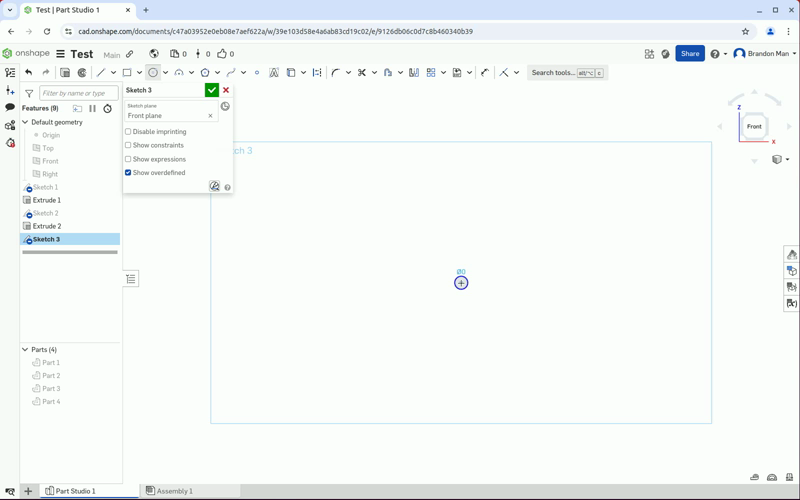
mouse_move(465, 282)
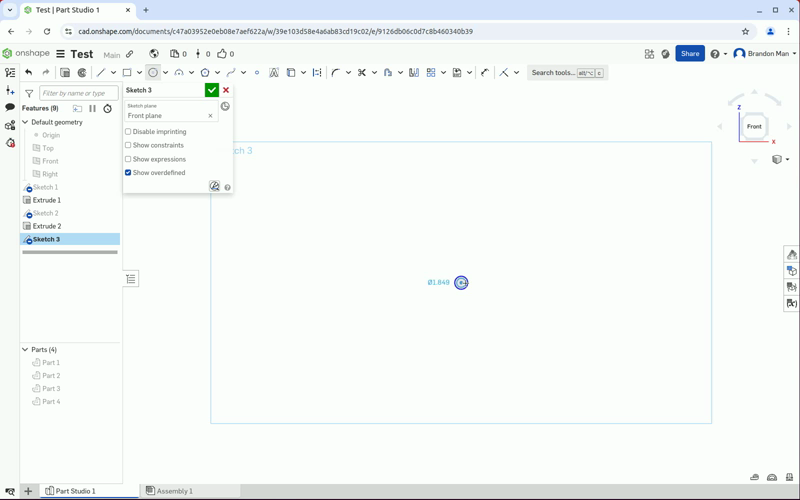
scroll(6)
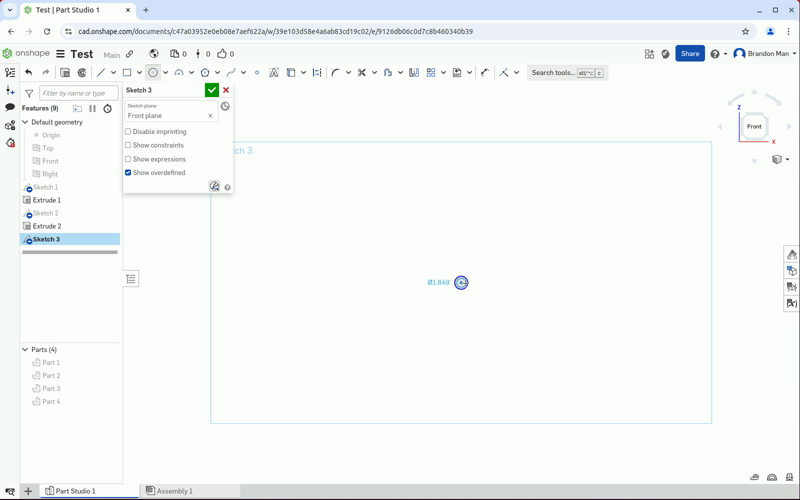
scroll(6)
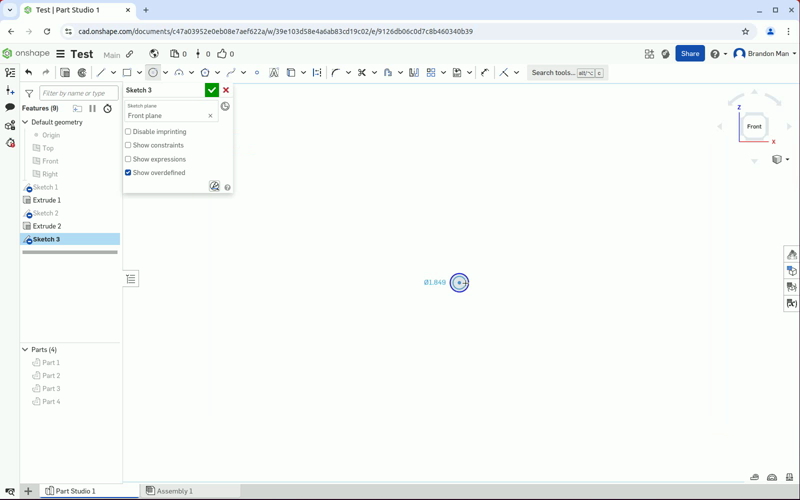
scroll(6)
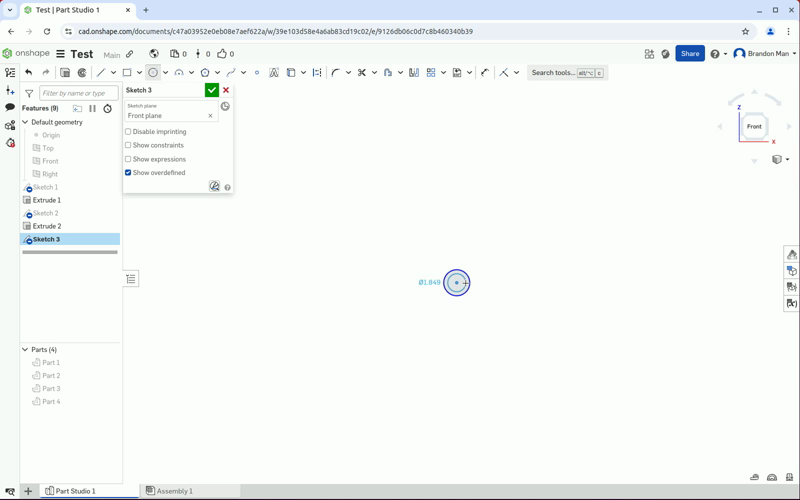
scroll(6)
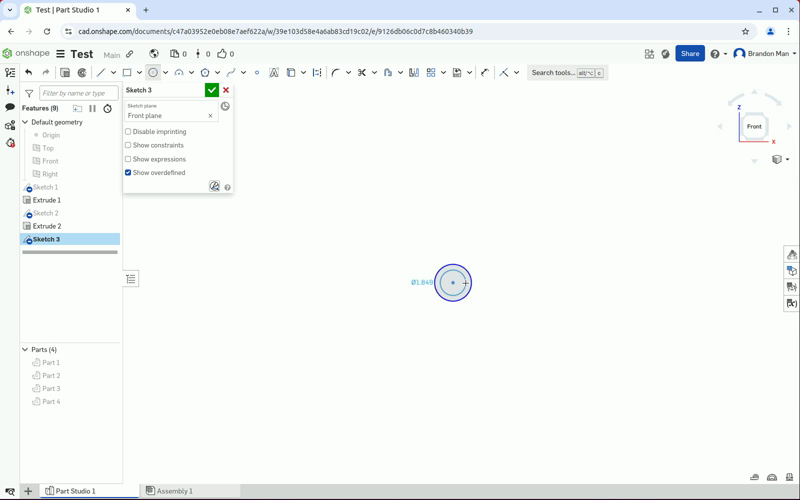
scroll(6)
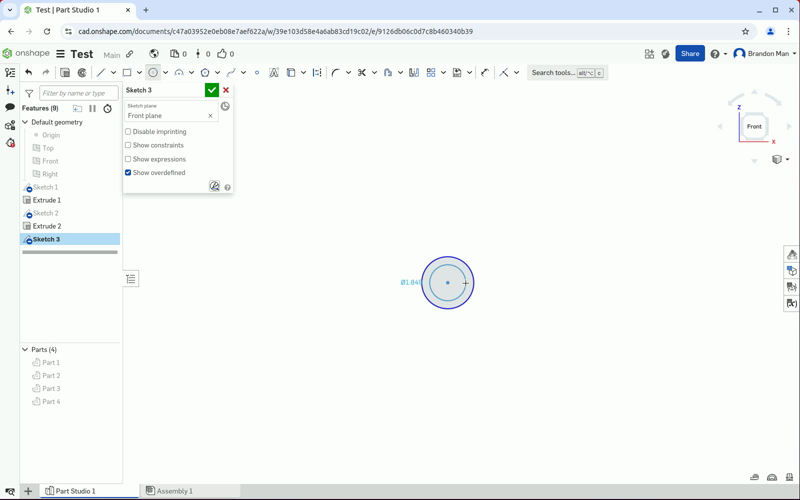
scroll(6)
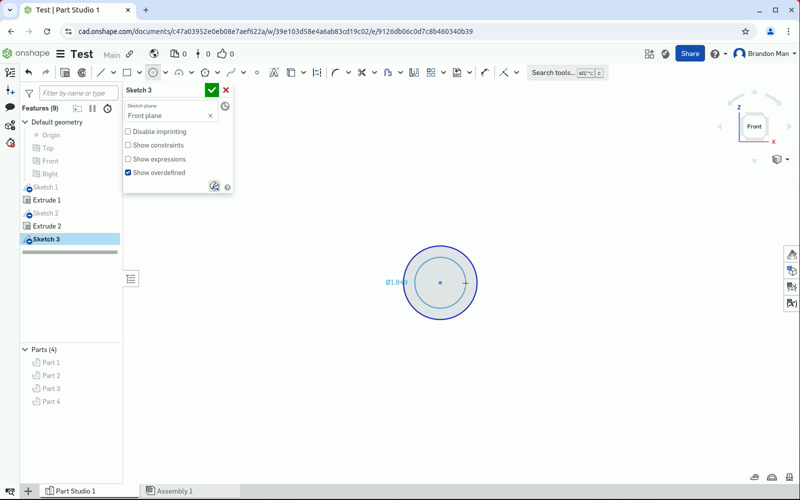
scroll(6)
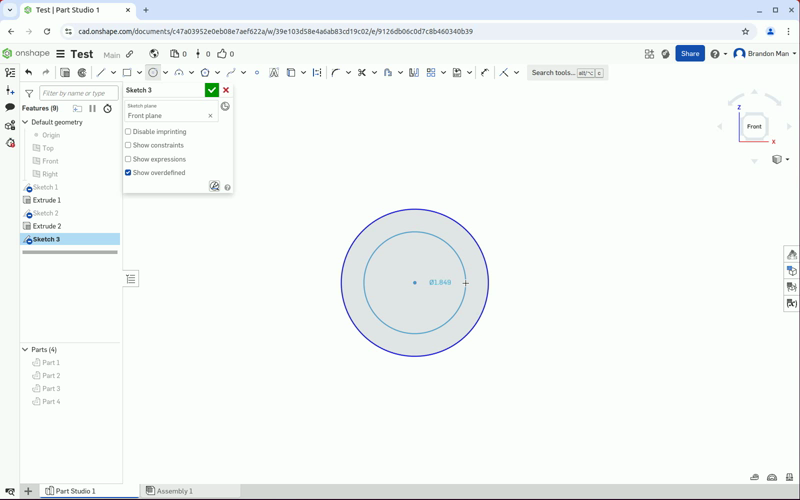
click(465, 282)
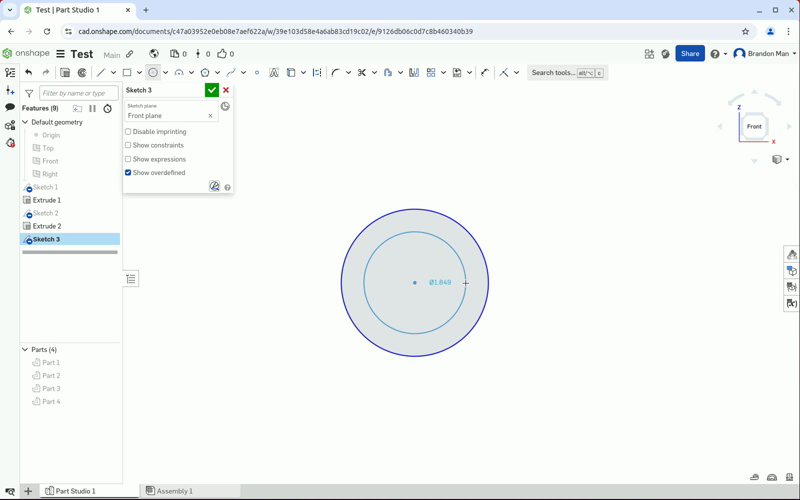
scroll(-6)
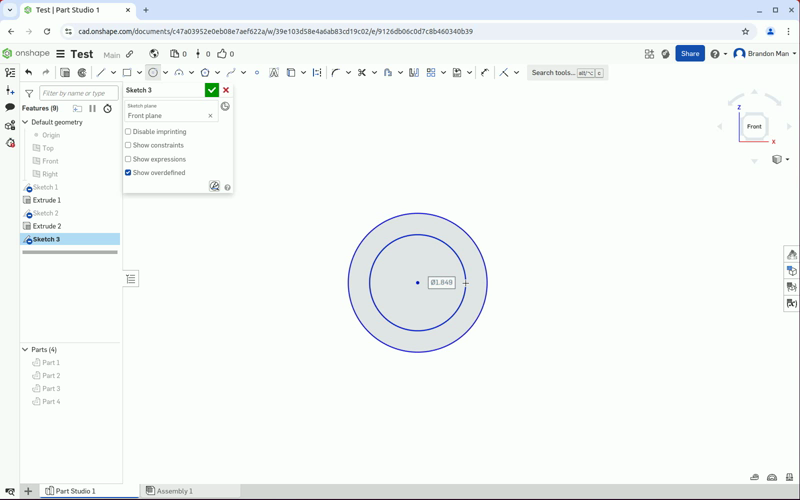
scroll(-6)
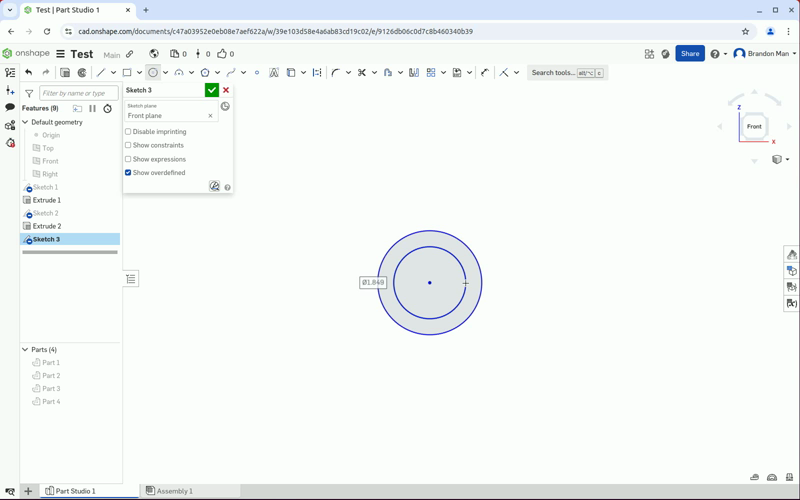
scroll(-6)
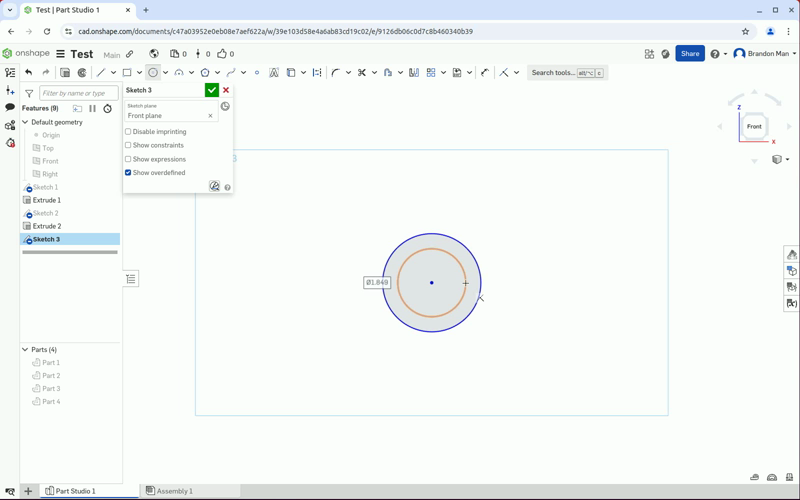
scroll(-6)
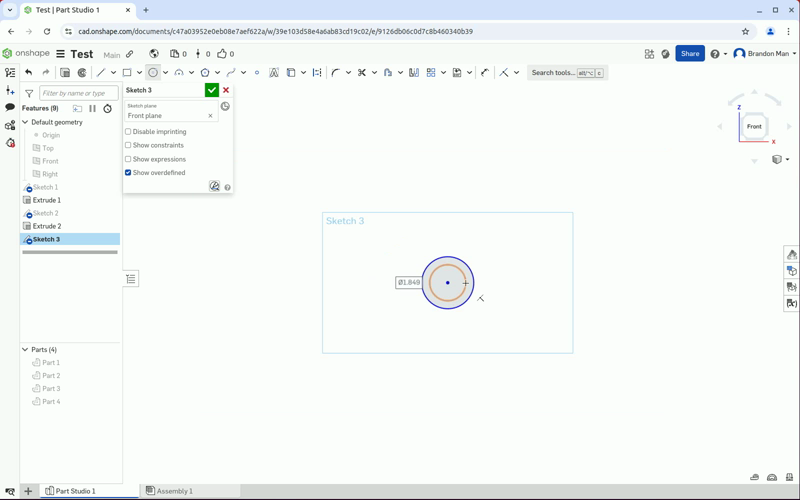
scroll(-6)
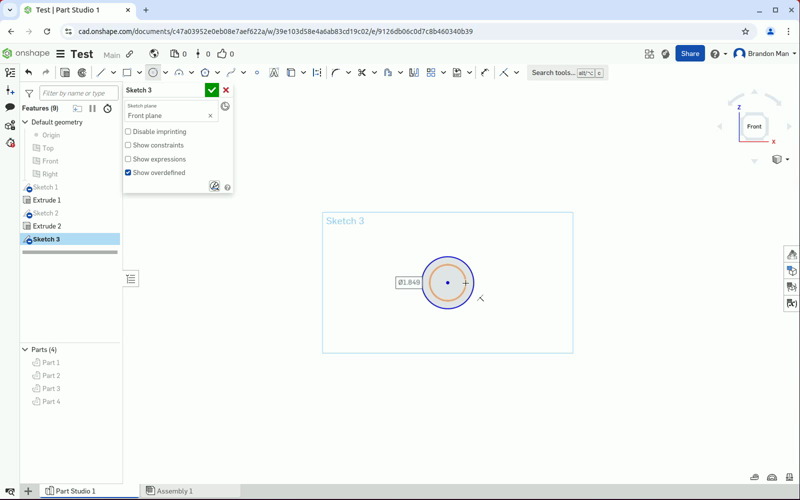
scroll(-6)
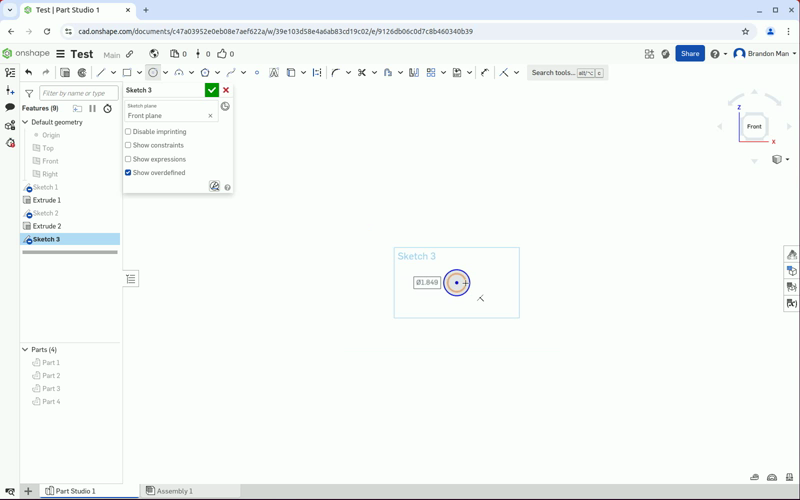
scroll(-6)
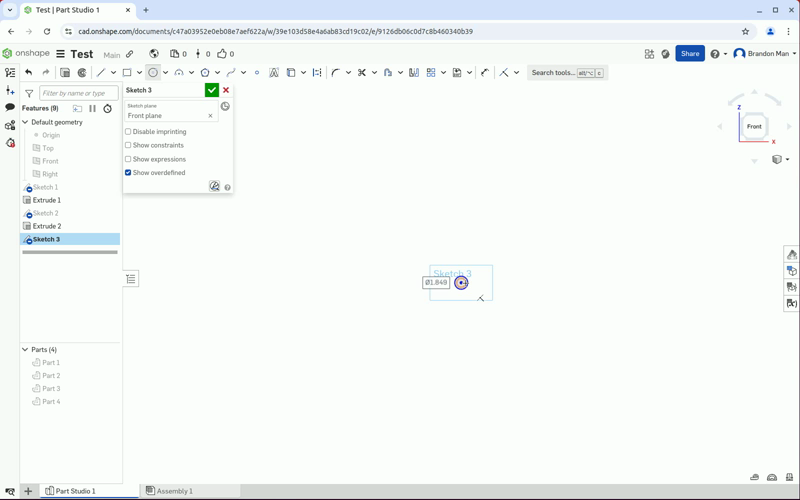
key(esc)
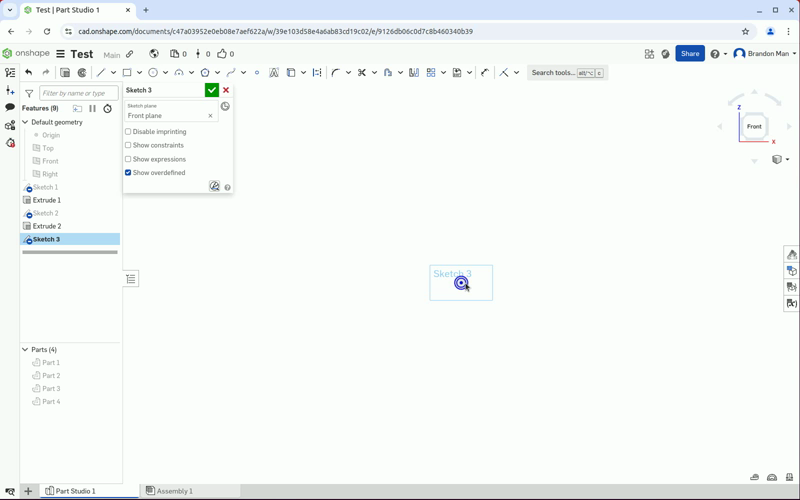
mouse_move(464, 278)
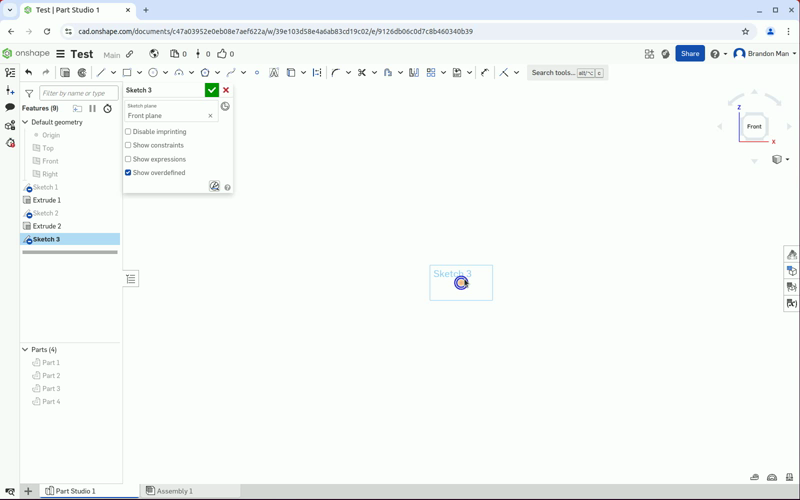
scroll(6)
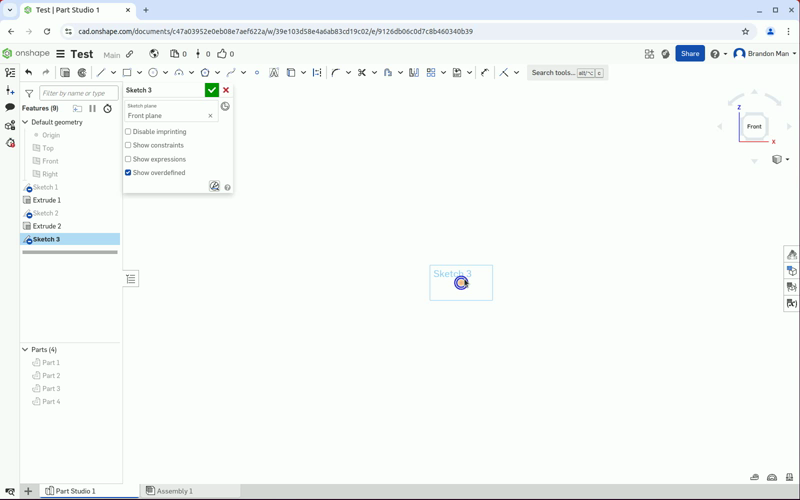
scroll(6)
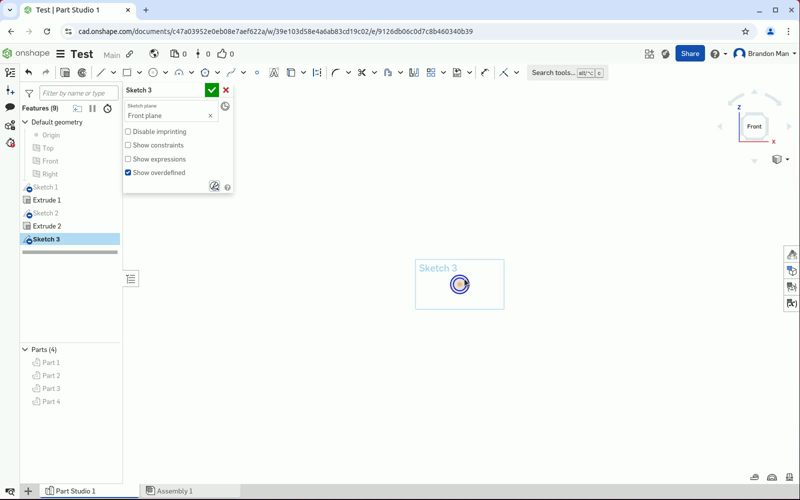
scroll(6)
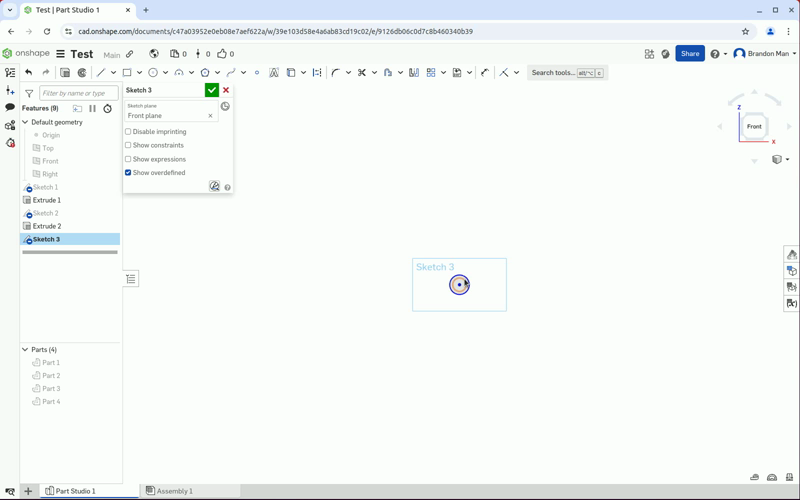
scroll(6)
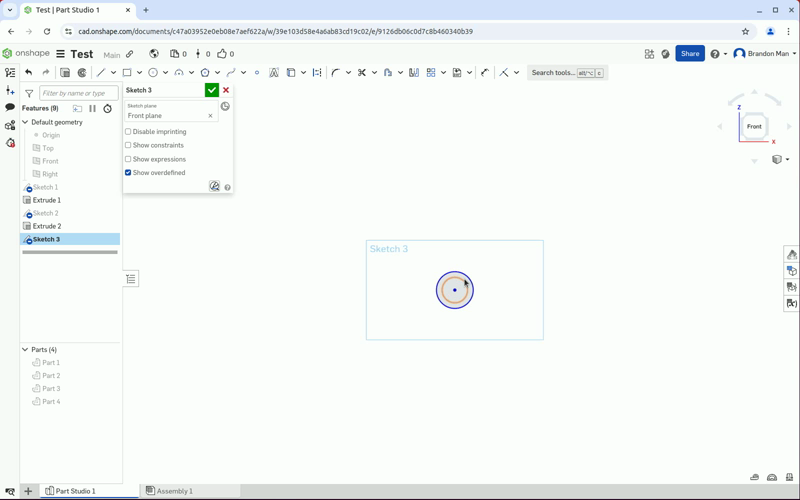
scroll(6)
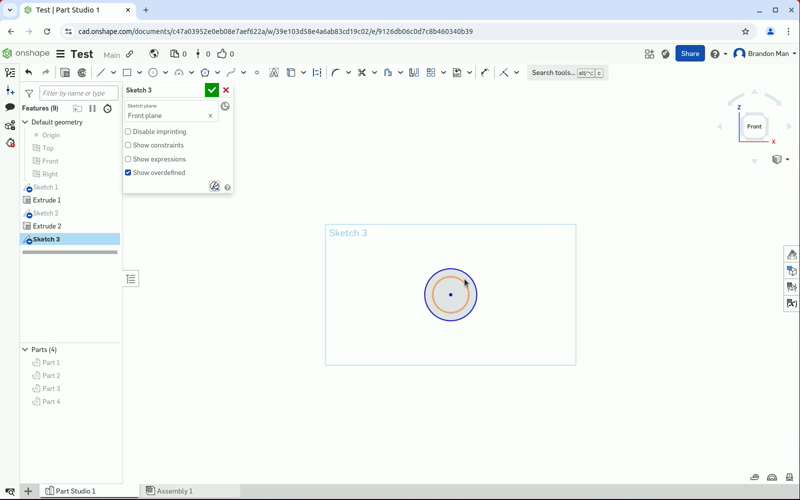
scroll(6)
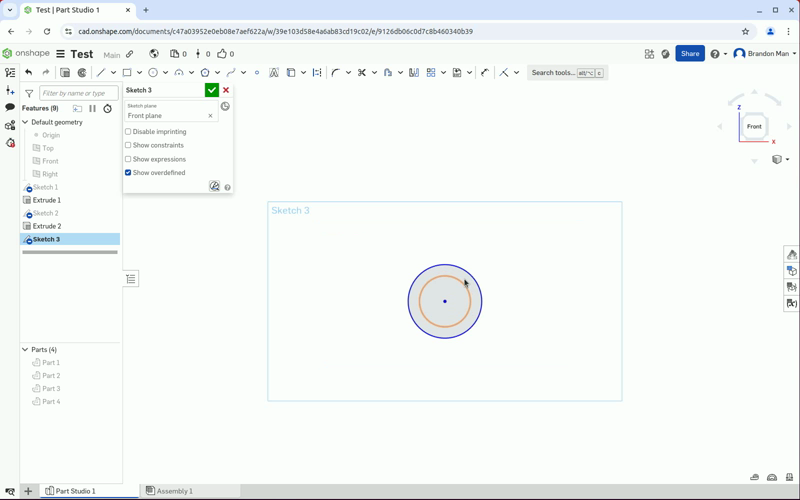
scroll(6)
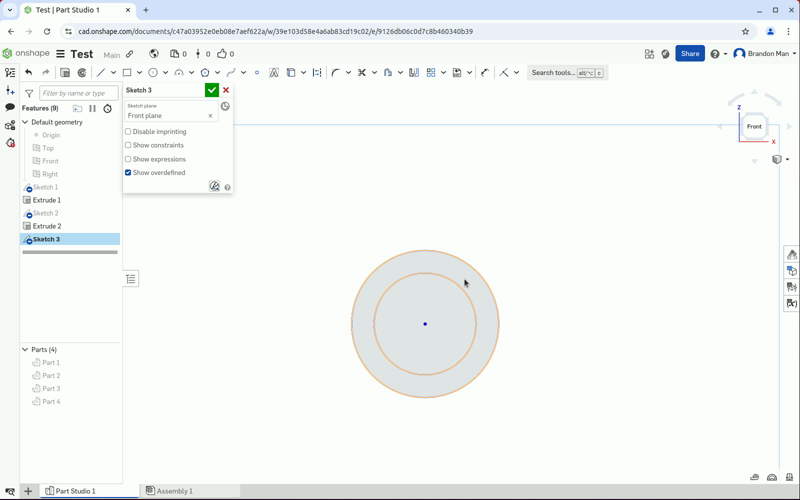
click(464, 278)
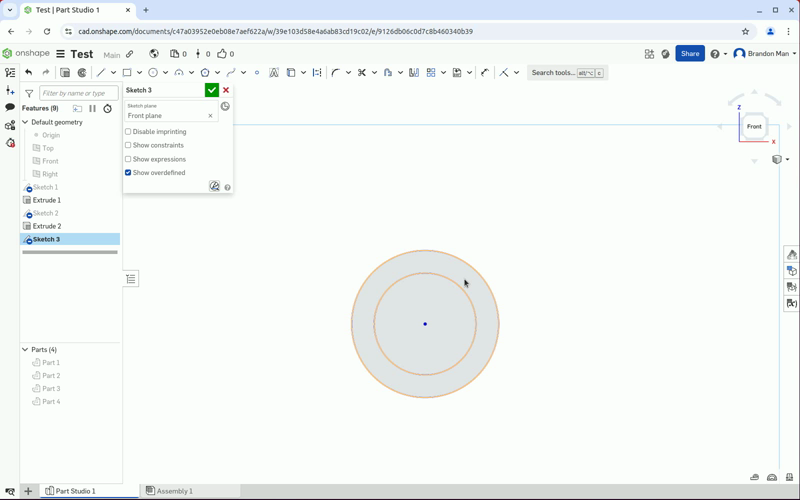
scroll(-6)
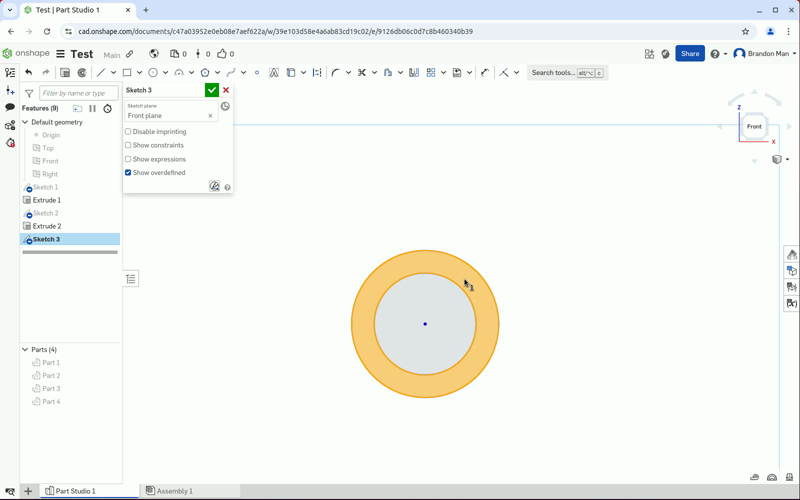
scroll(-6)
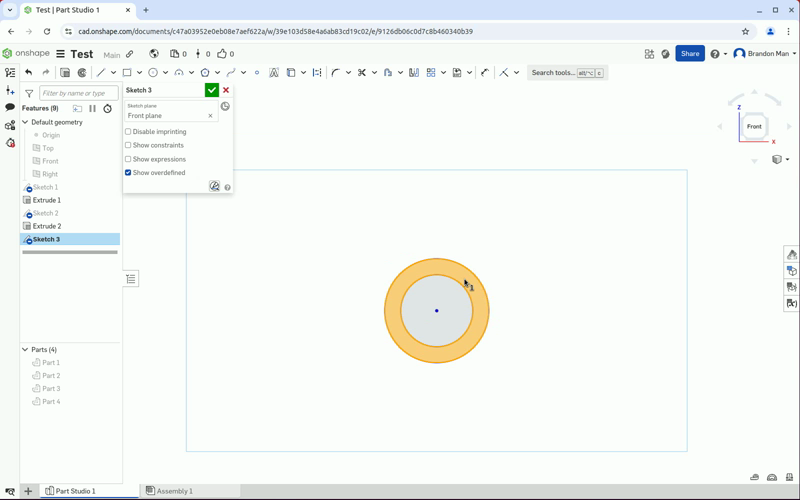
scroll(-6)
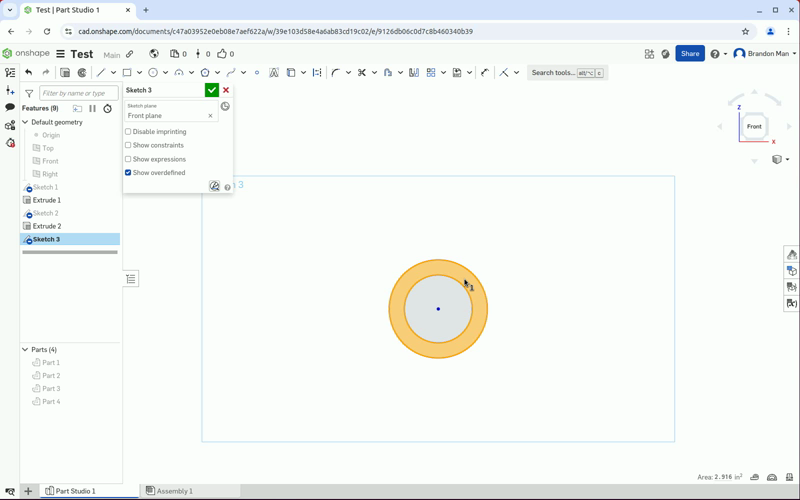
scroll(-6)
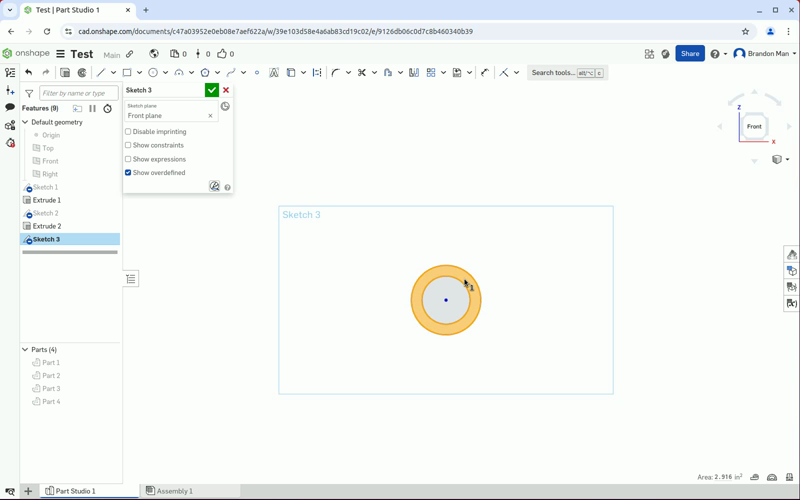
scroll(-6)
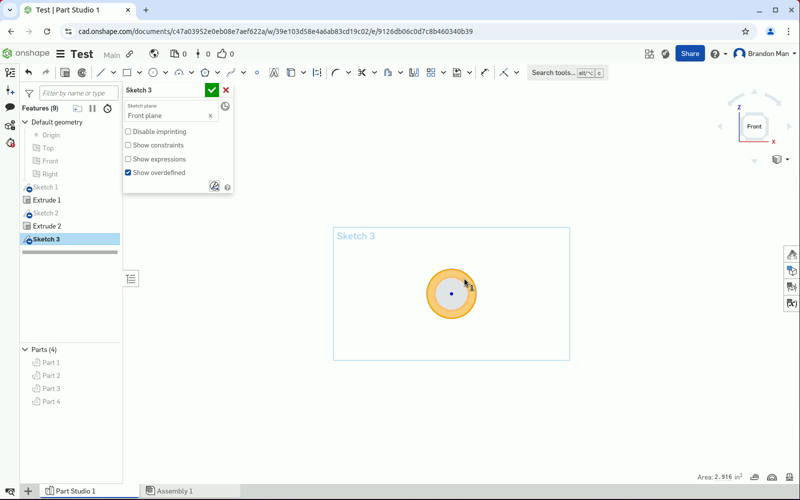
scroll(-6)
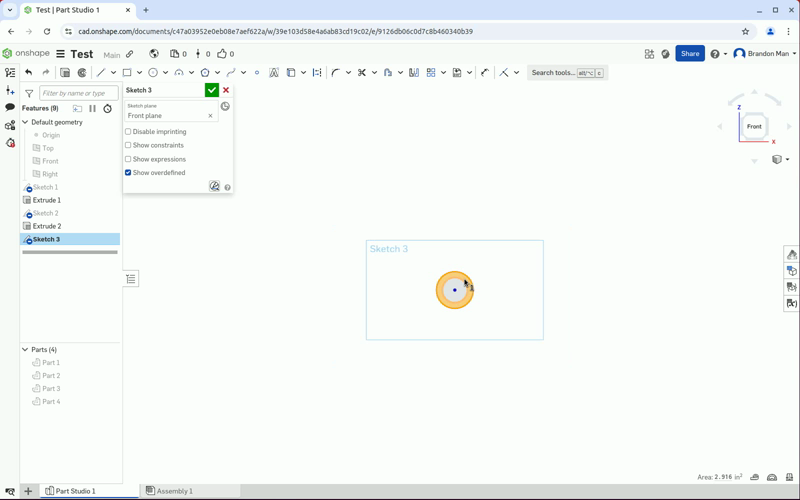
scroll(-6)
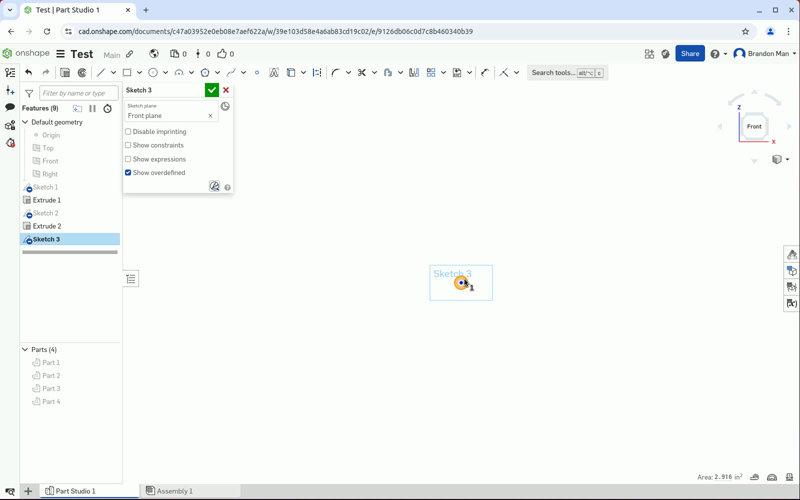
mouse_move(73, 352)
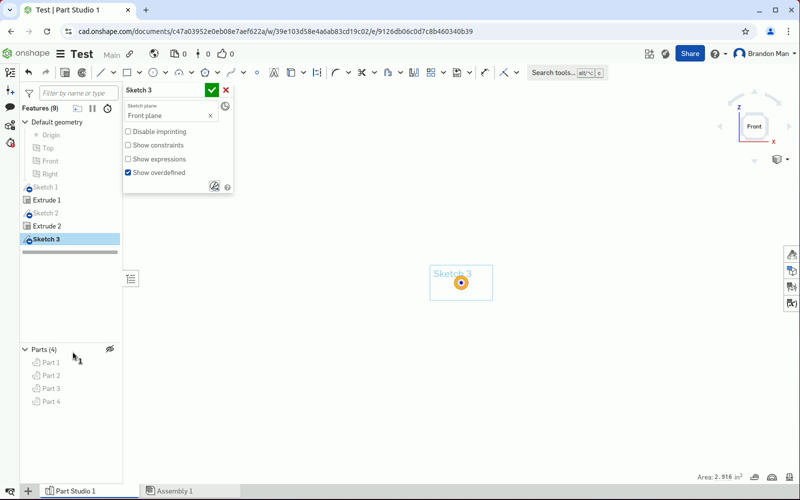
key(shift+y)
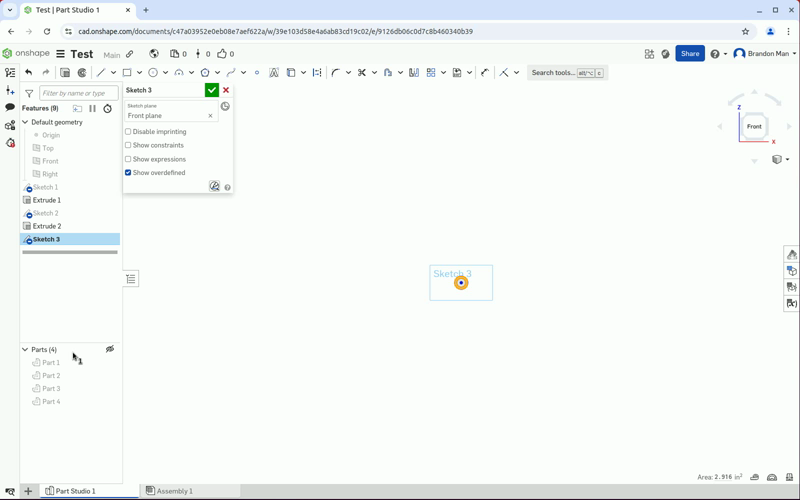
key(shift+e)
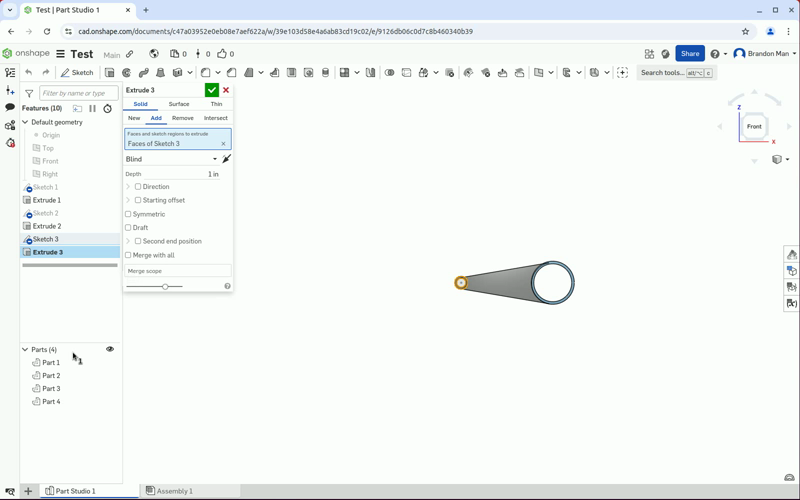
mouse_move(143, 106)
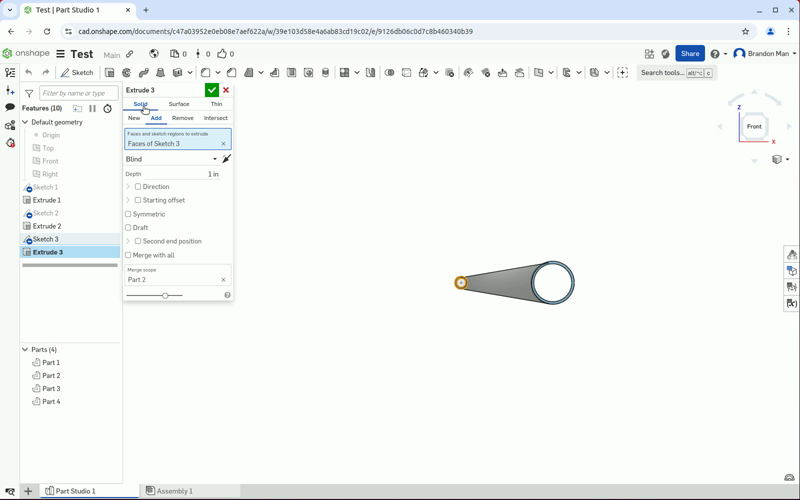
click(143, 106)
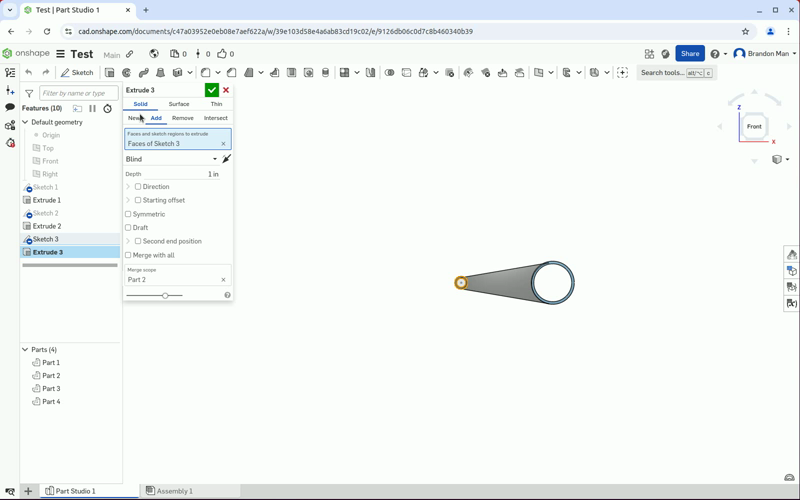
mouse_move(137, 120)
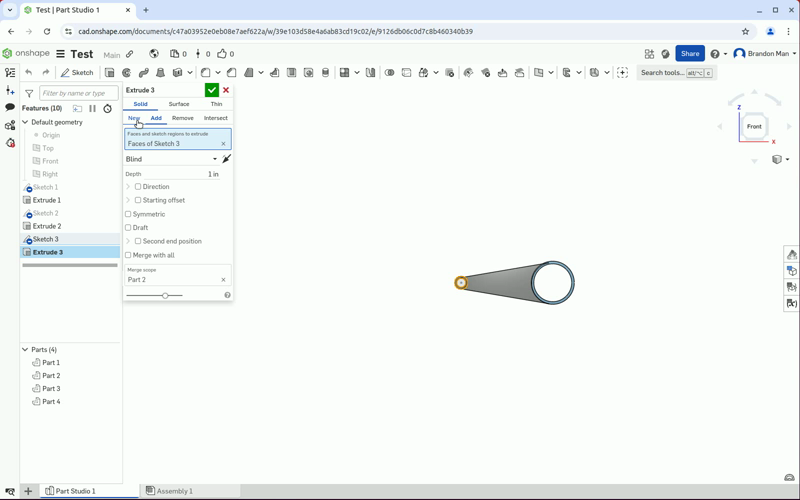
click(137, 120)
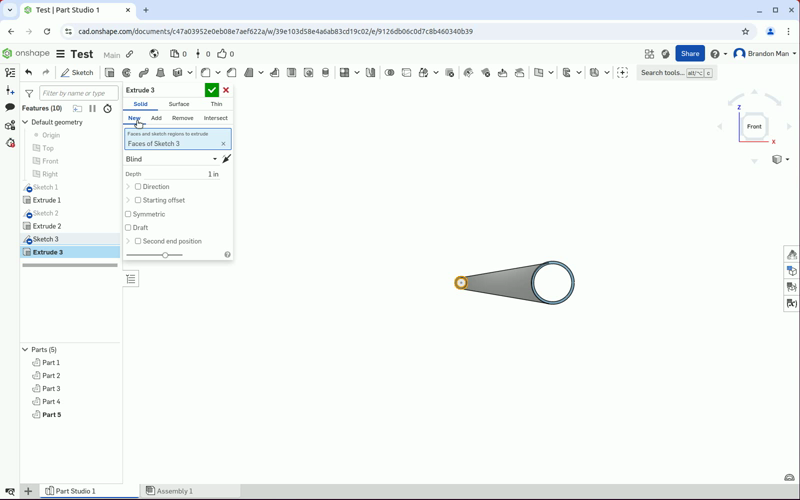
key(tab, 4)
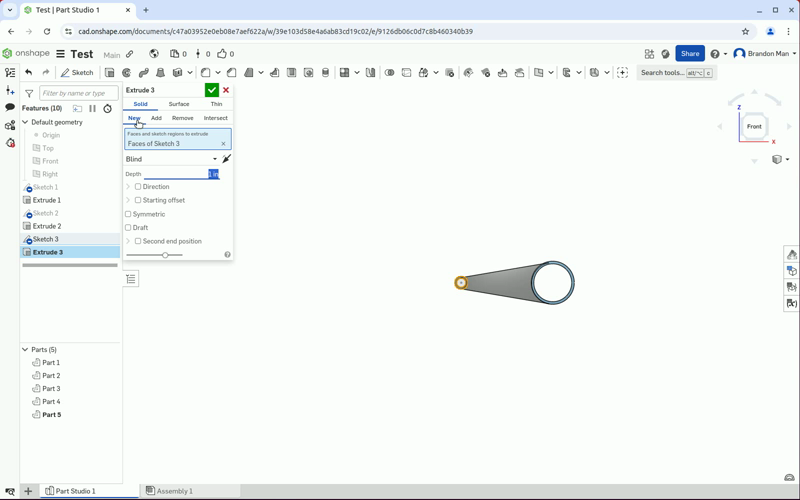
text(3.851)
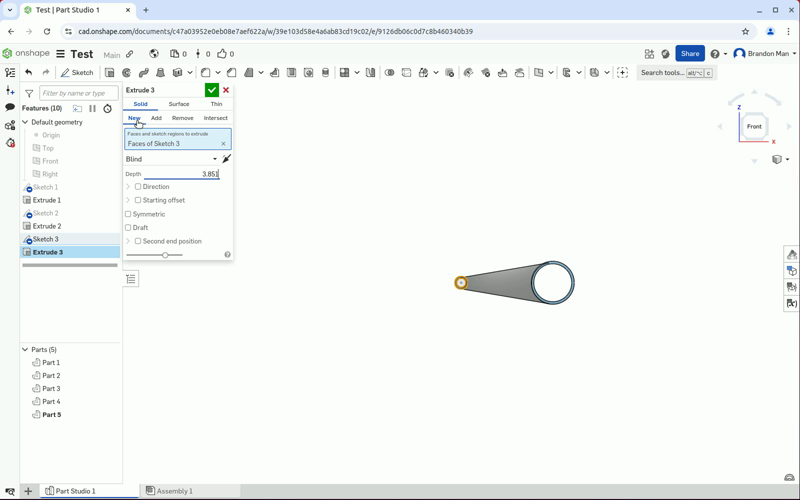
key(enter)
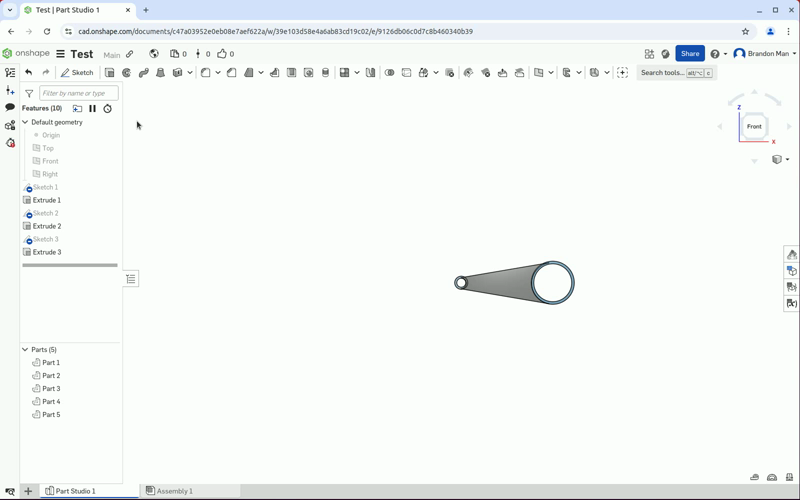
key(shift+h)
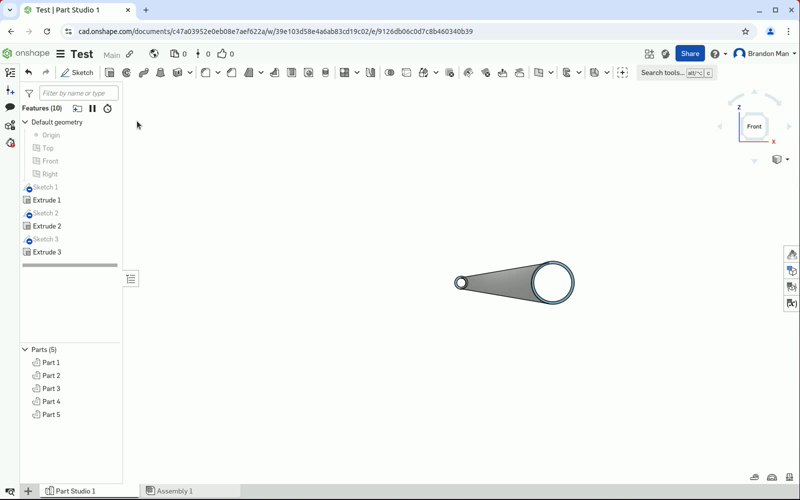
key(shift+h)
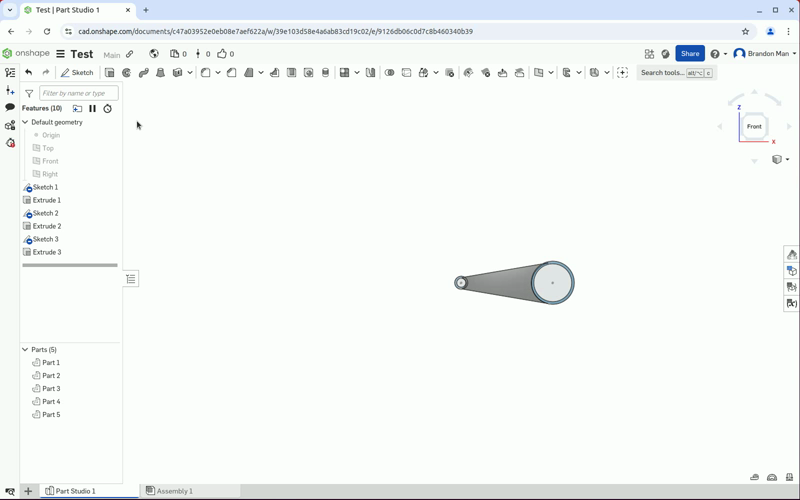
key(shift+7)
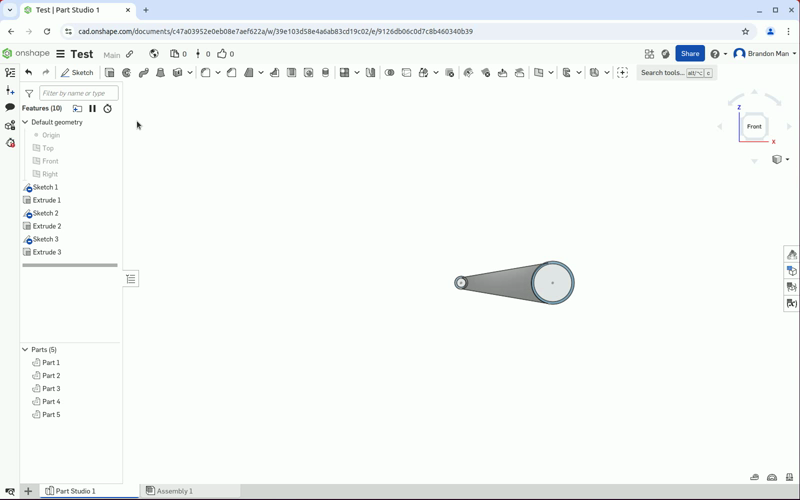
key(left, 2)
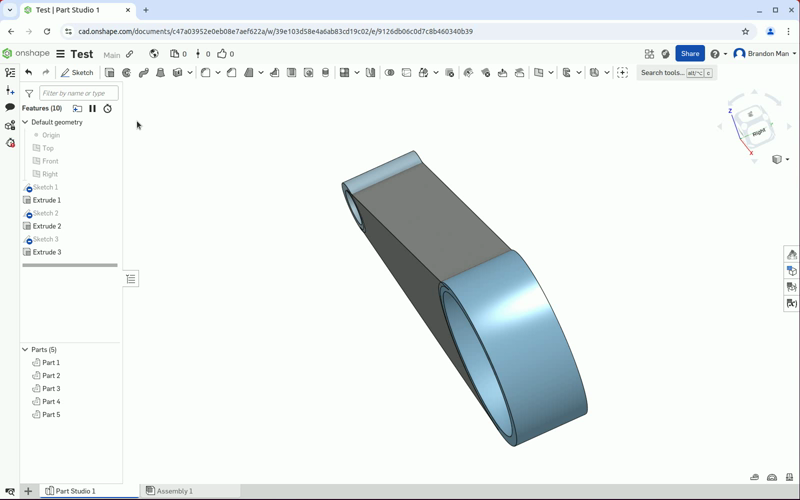
key(down, 2)
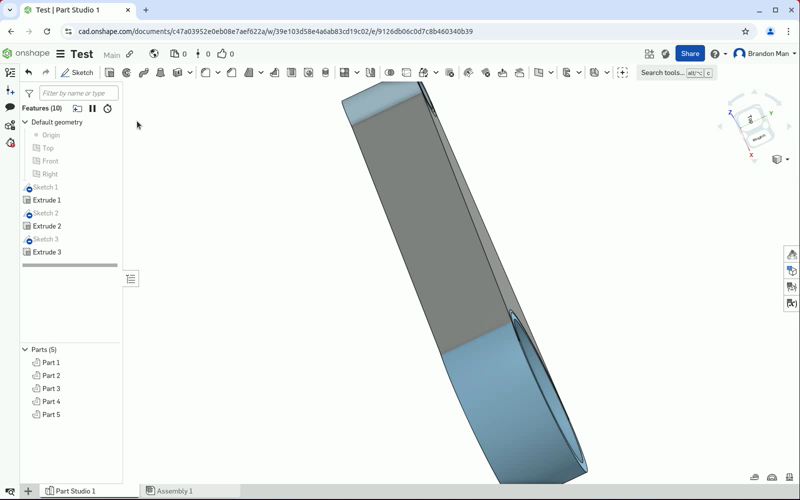
key(up, 2)
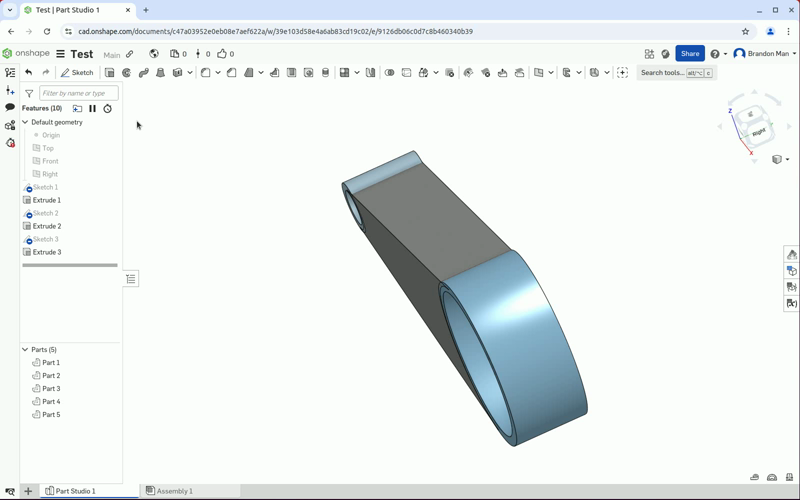
key(right, 2)
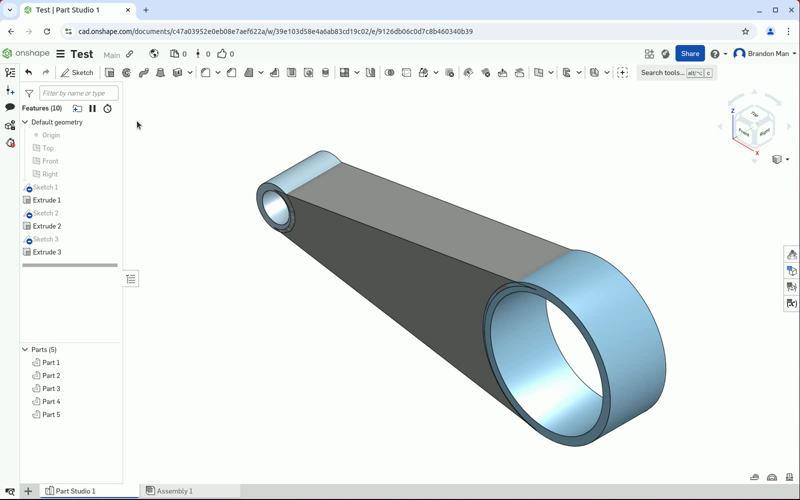
mouse_move(73, 189)
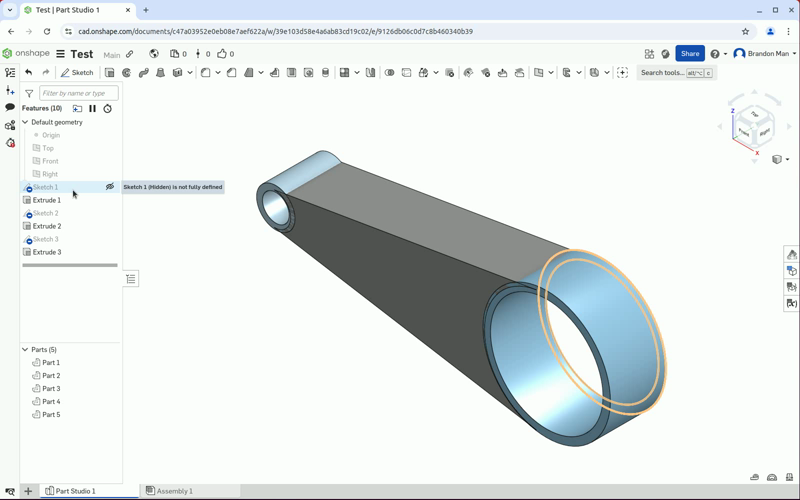
click(73, 189)